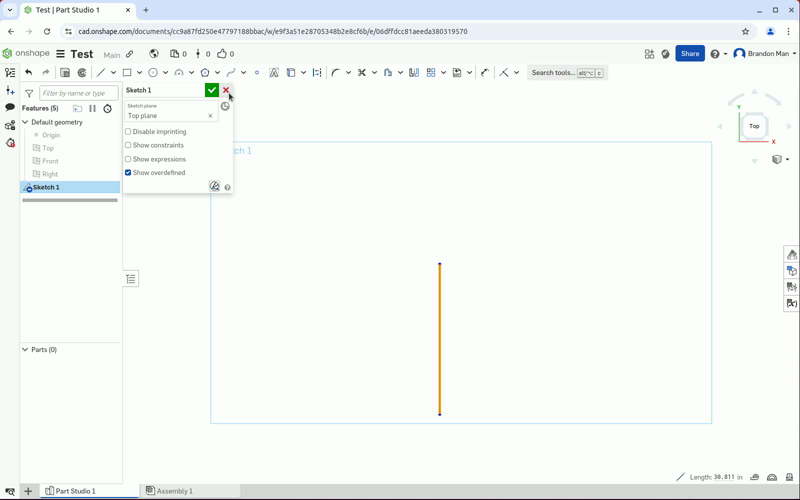
key(shift+h)
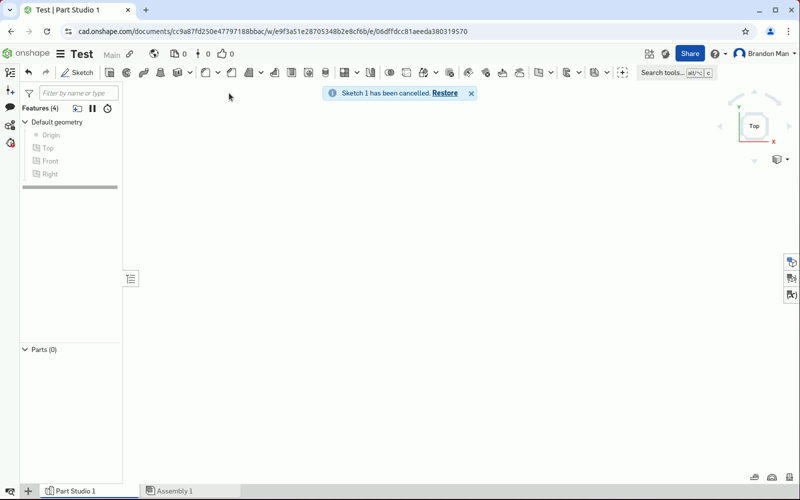
mouse_move(73, 352)
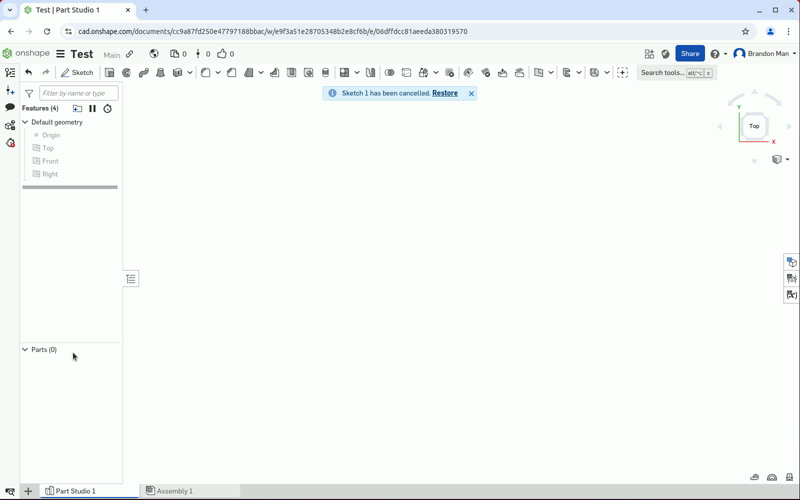
key(y)
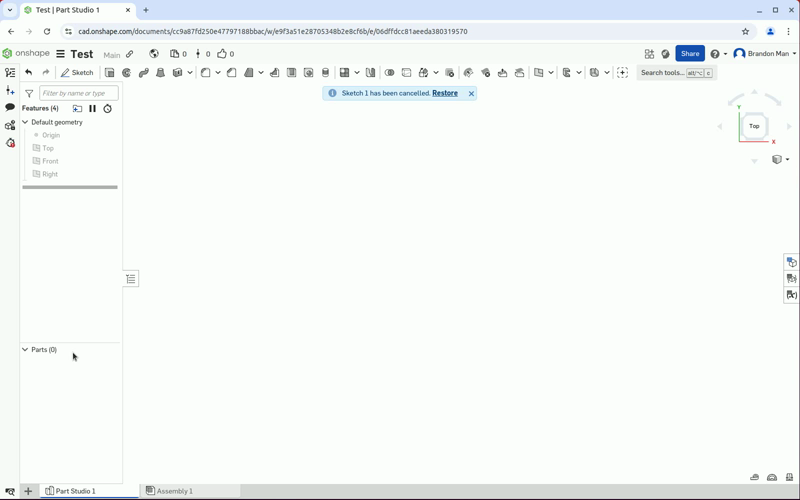
key(shift+p)
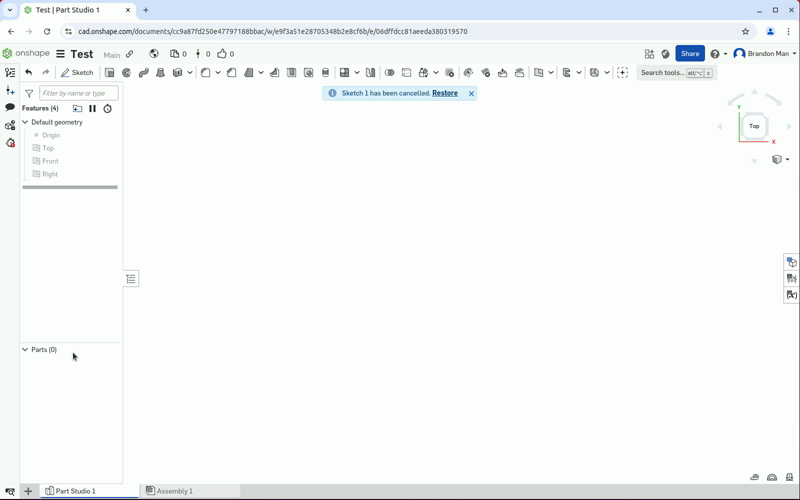
key(space)
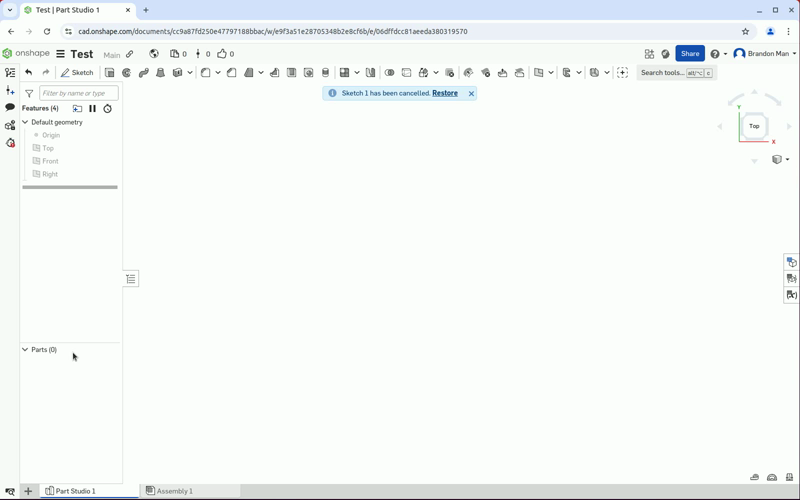
key_down(shift)
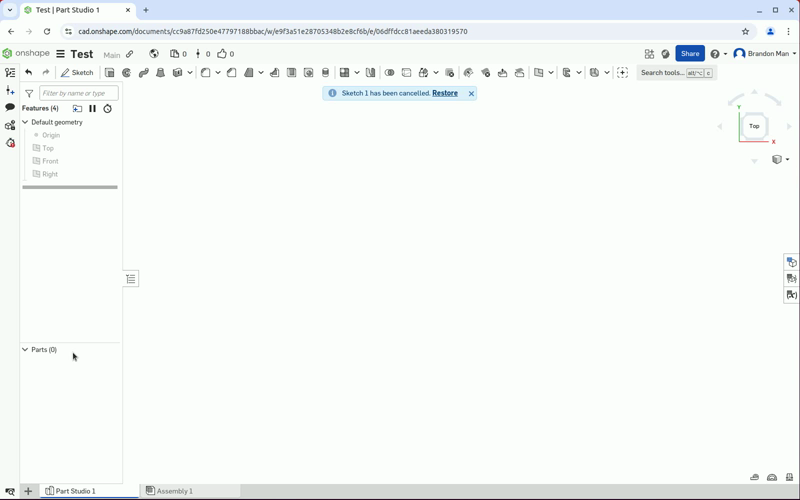
key(up)
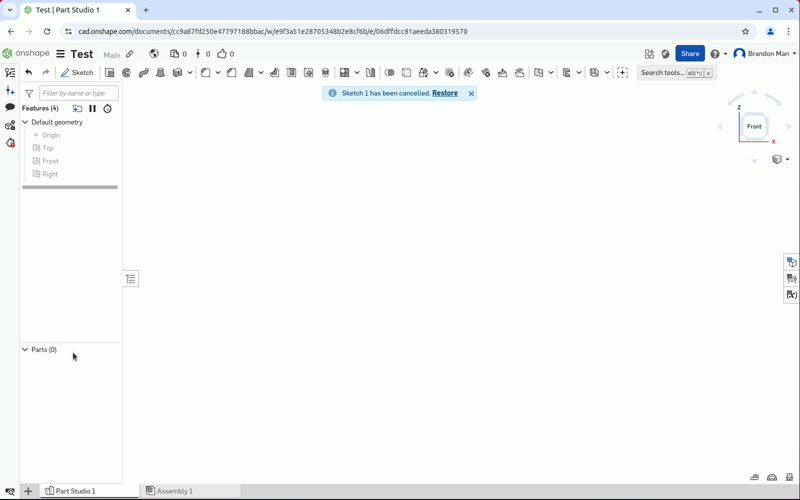
key_up(shift)
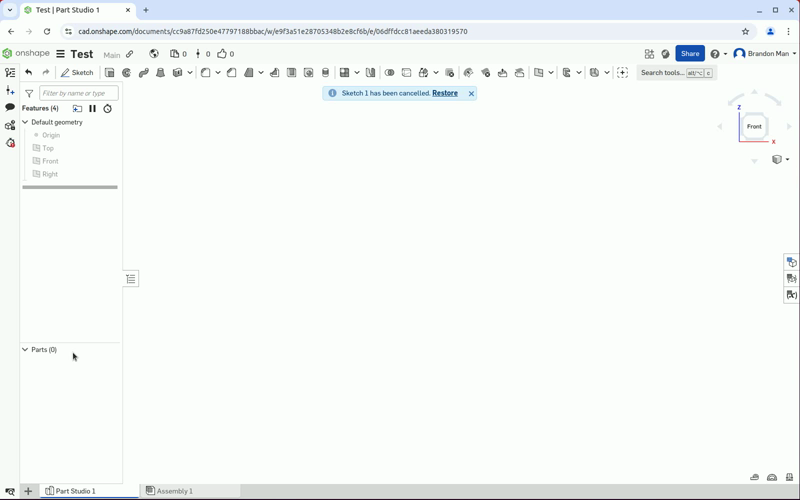
mouse_move(73, 352)
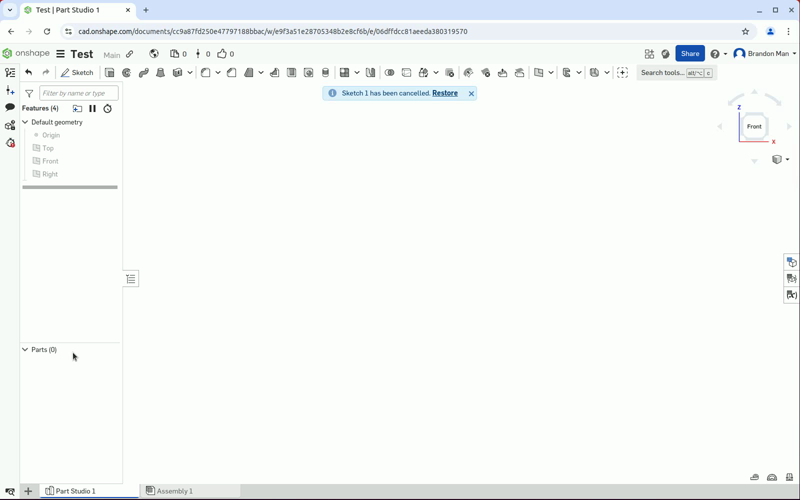
key(shift+y)
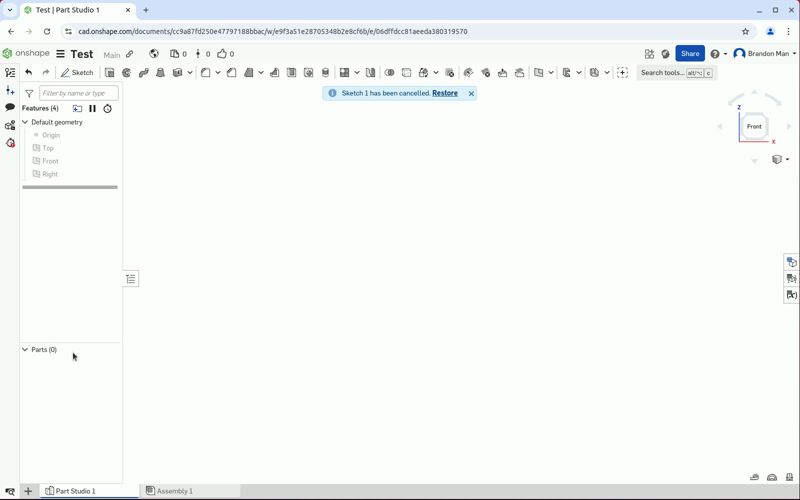
key(shift+s)
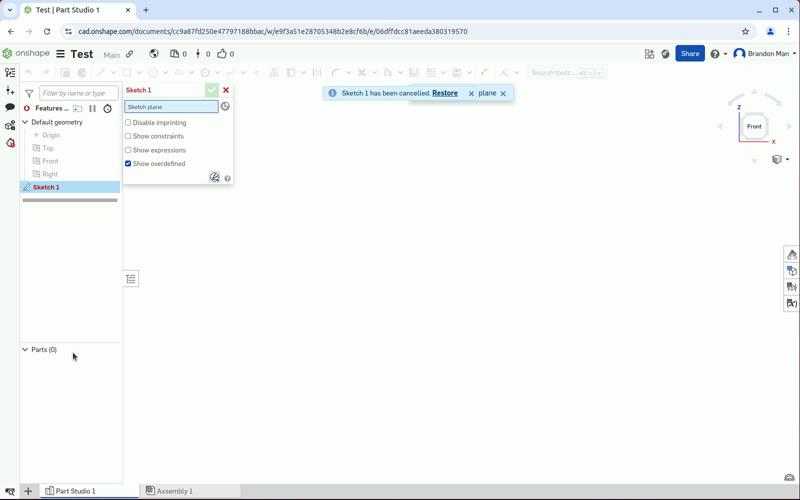
mouse_move(73, 163)
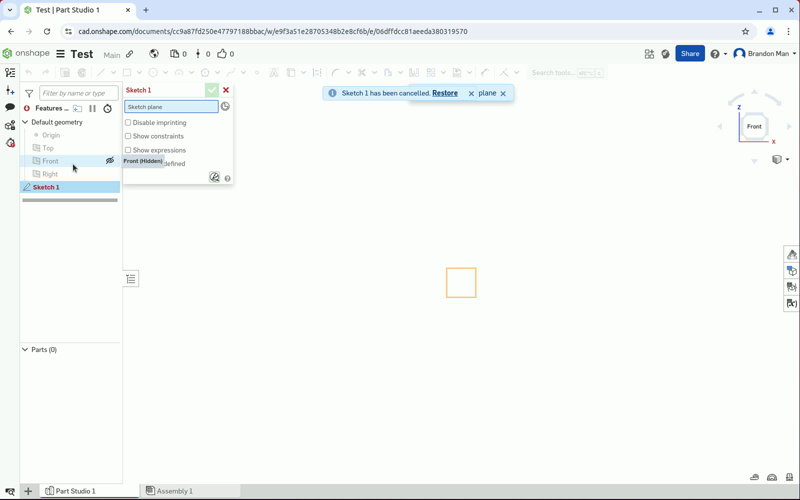
click(73, 163)
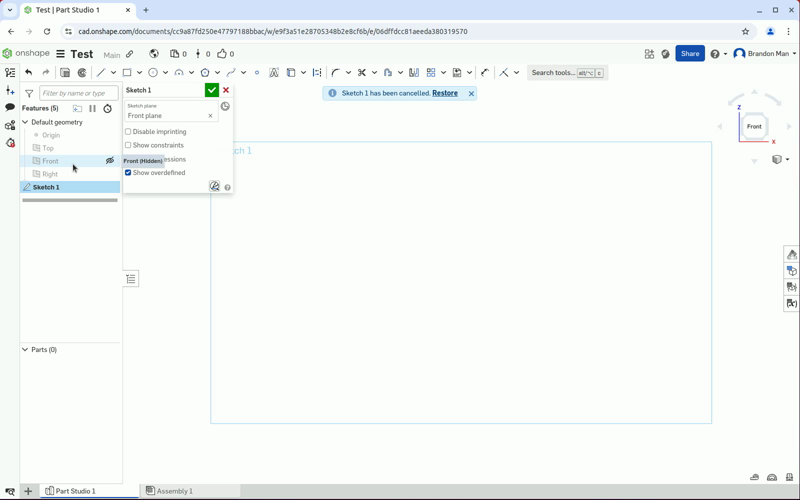
mouse_move(73, 352)
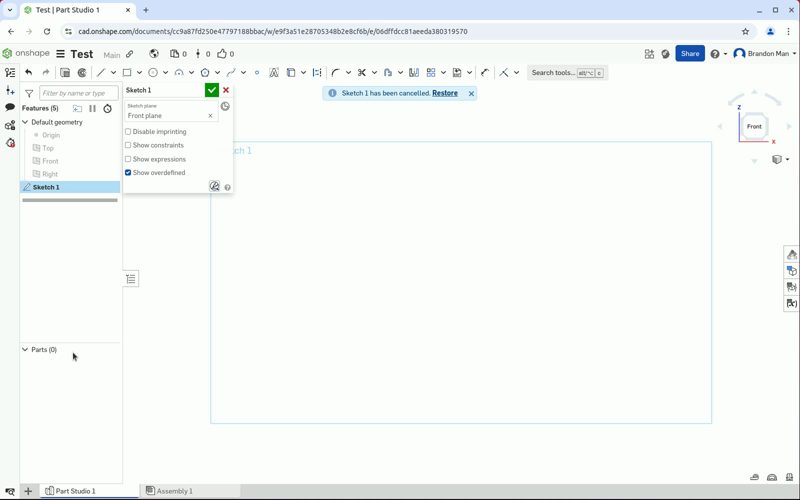
key(y)
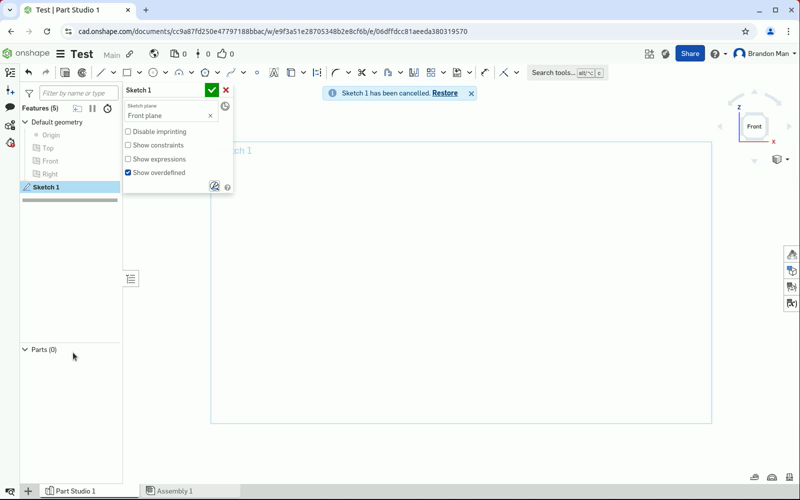
key(l)
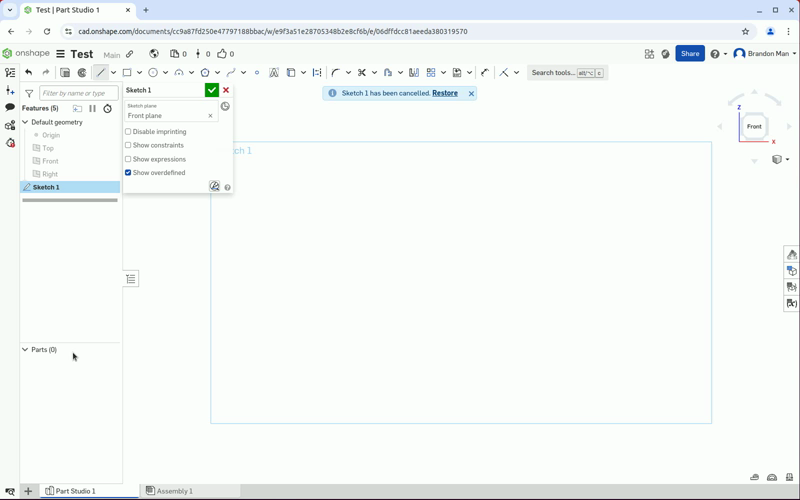
key_down(shift)
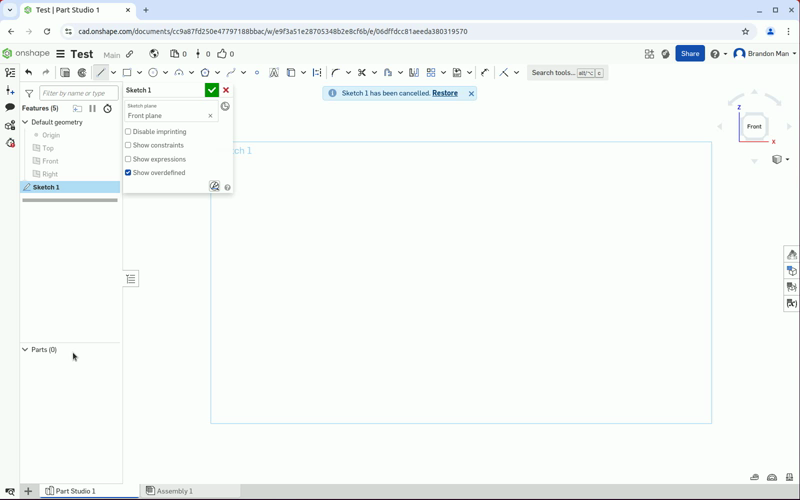
mouse_move(375, 306)
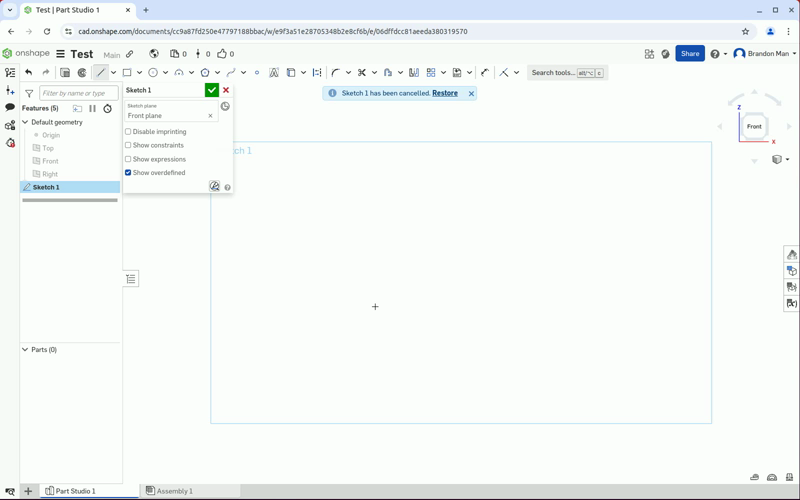
click(375, 306)
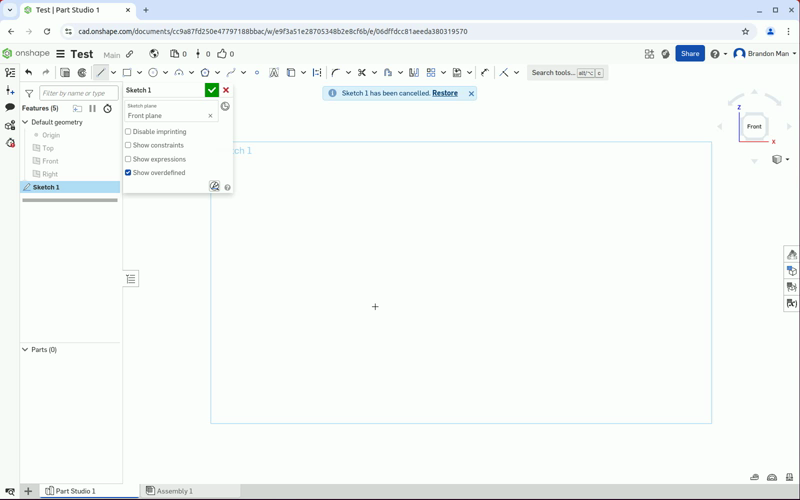
key_up(shift)
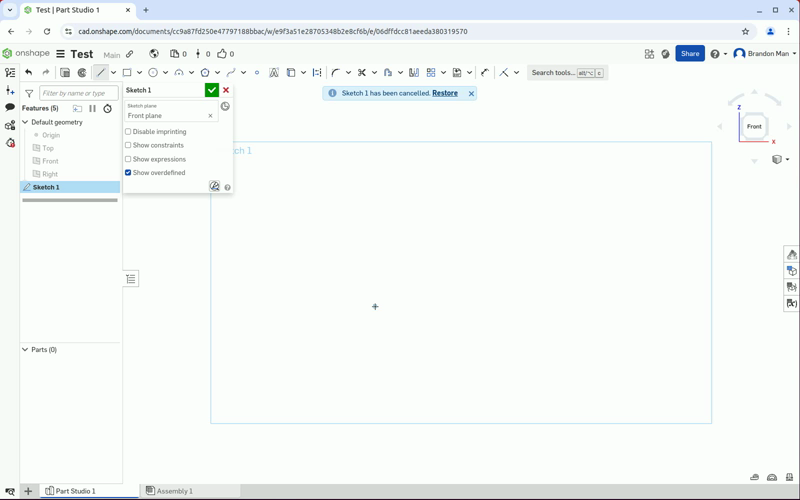
key_down(shift)
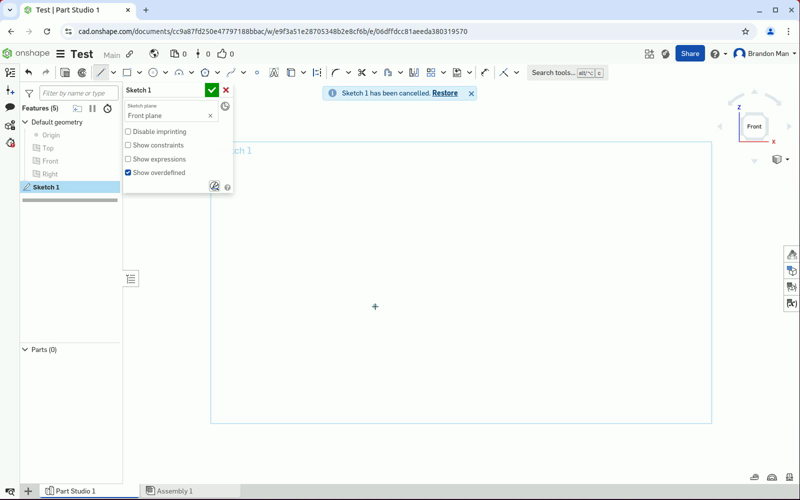
mouse_move(572, 306)
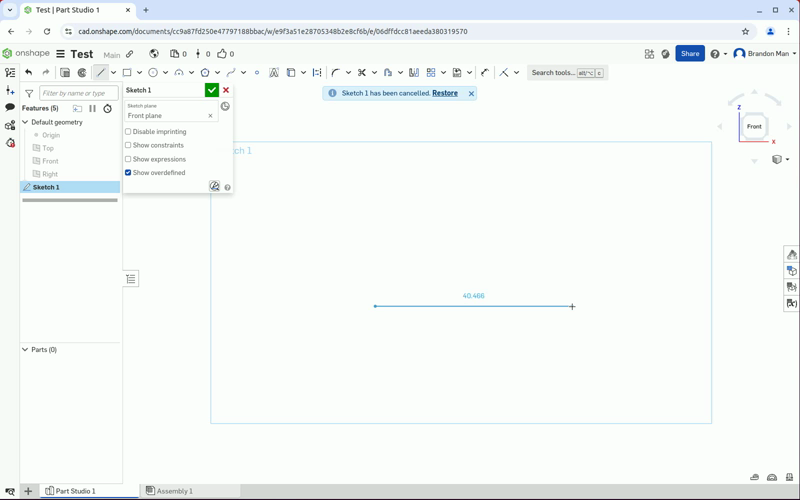
click(572, 306)
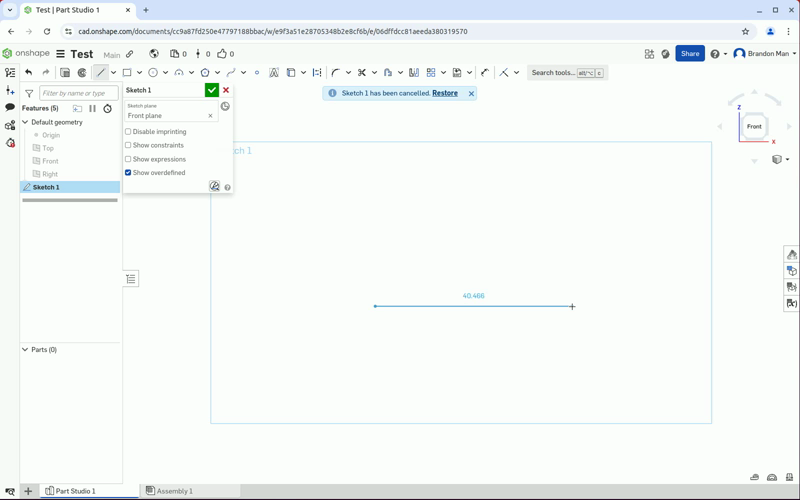
key_up(shift)
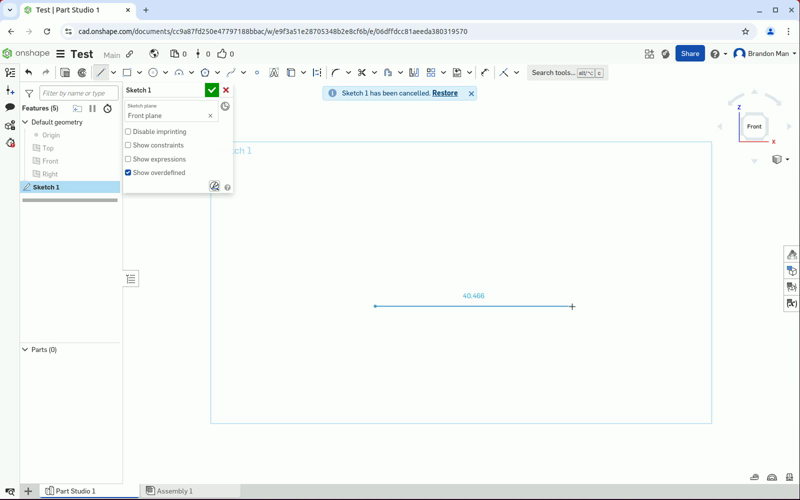
key_down(shift)
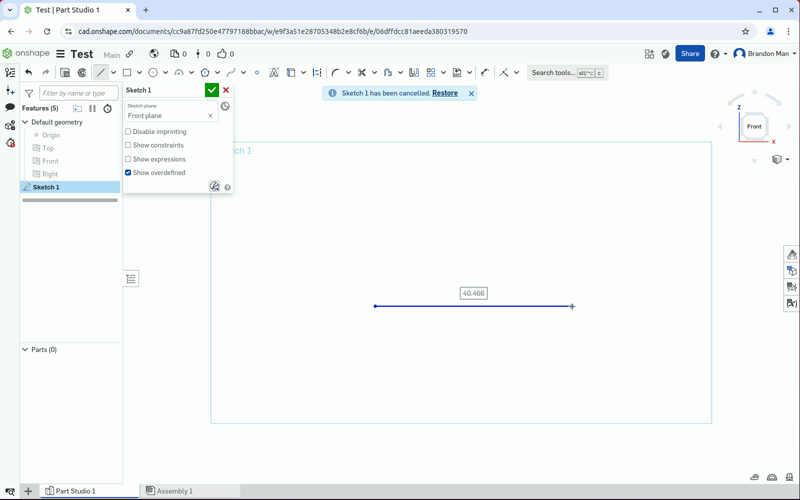
mouse_move(589, 306)
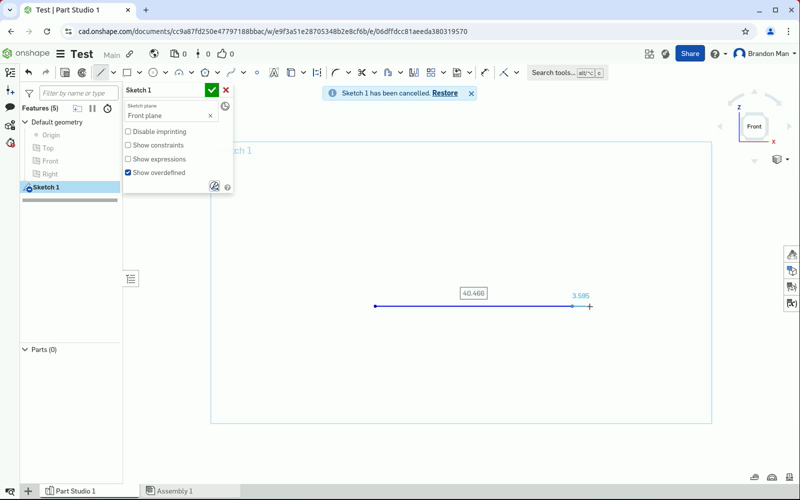
mouse_move(572, 268)
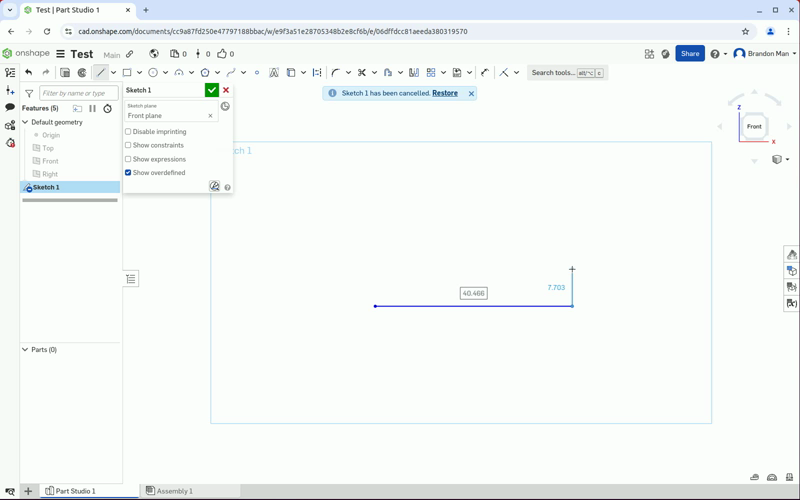
click(572, 268)
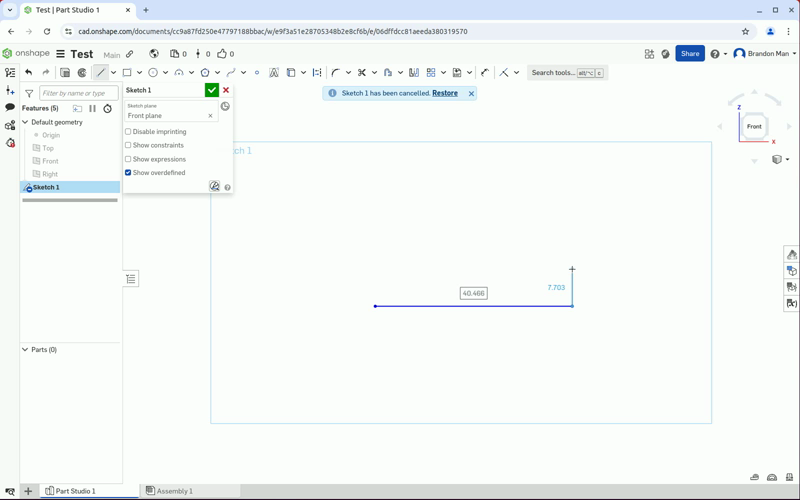
key_up(shift)
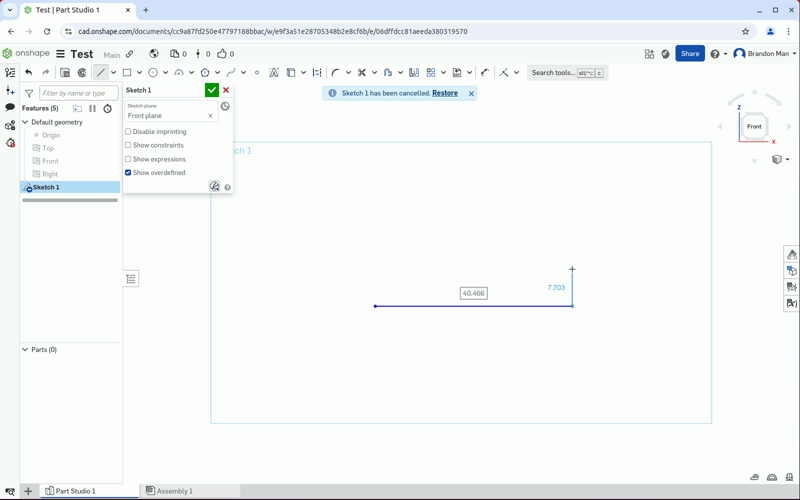
key_down(shift)
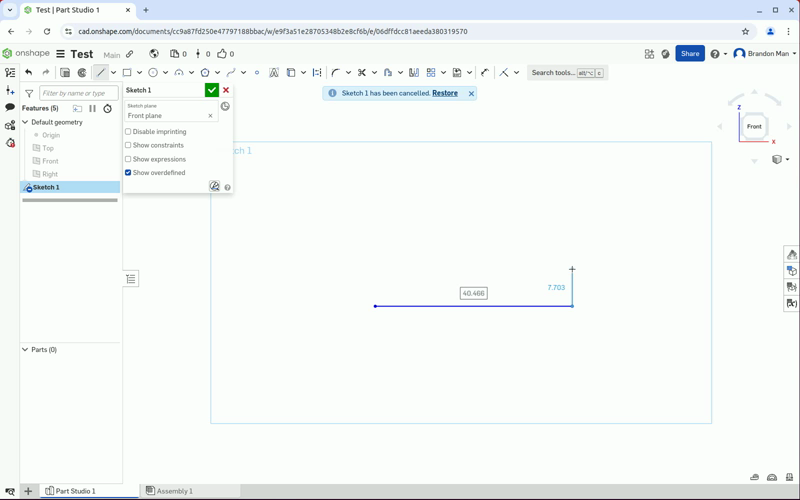
mouse_move(589, 268)
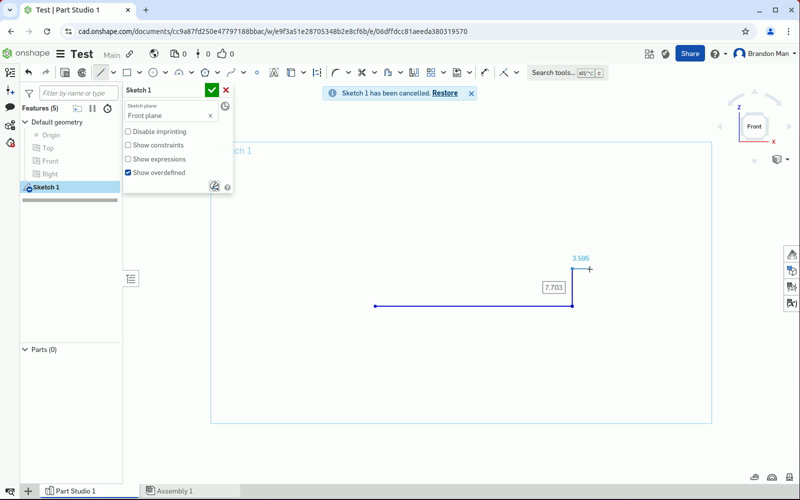
mouse_move(541, 268)
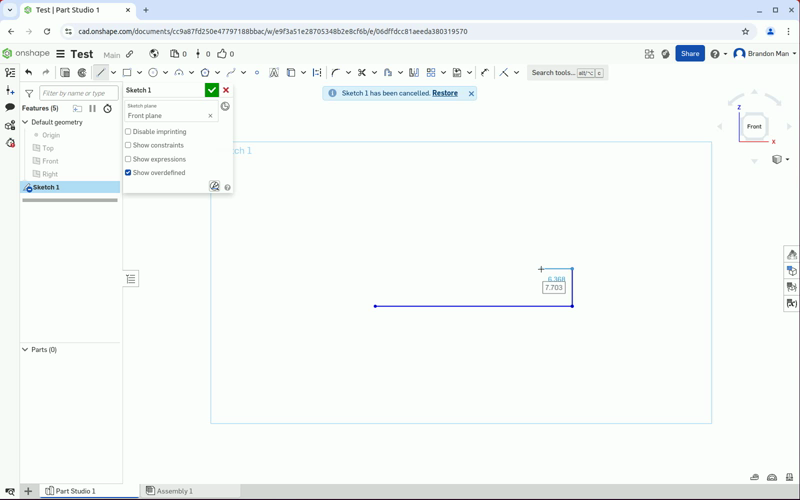
click(541, 268)
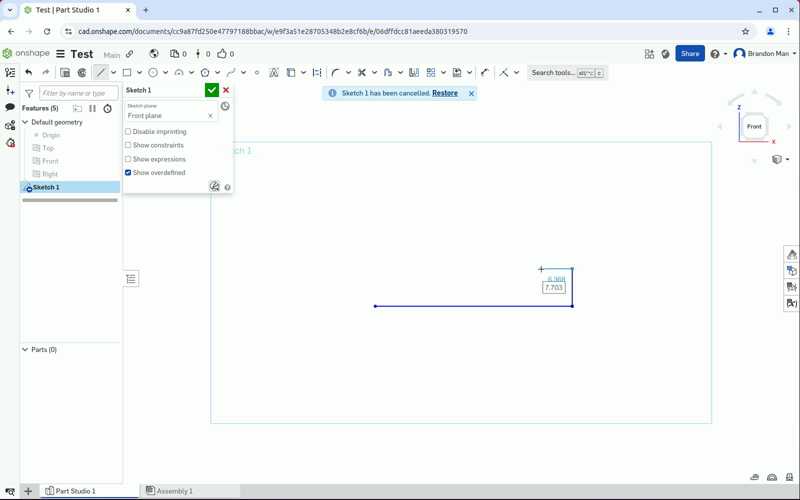
key_up(shift)
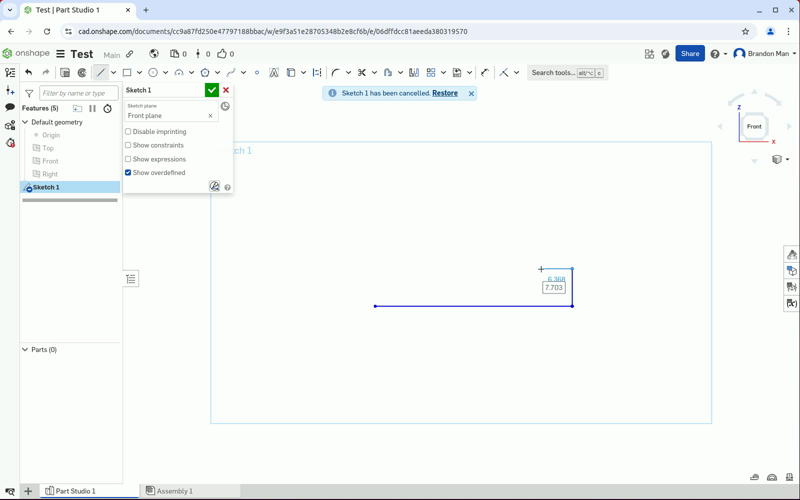
key_down(shift)
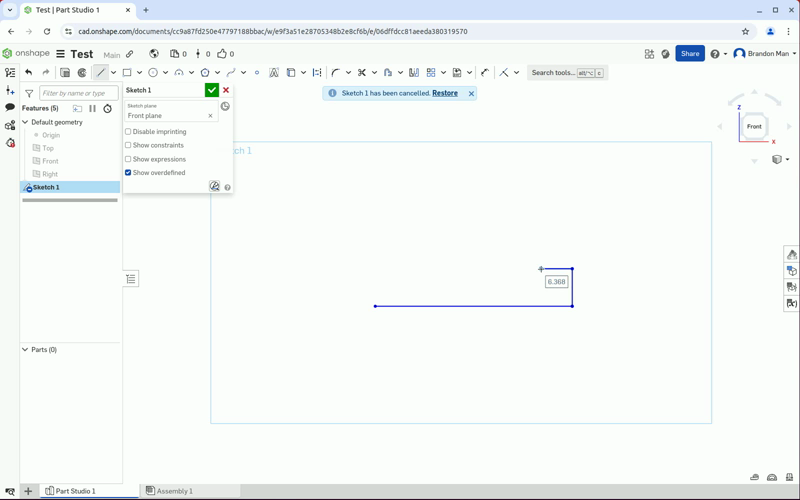
mouse_move(571, 268)
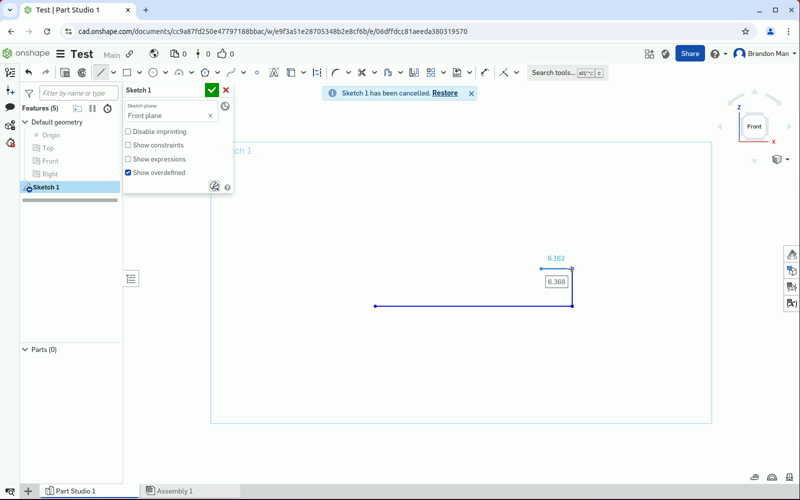
mouse_move(541, 283)
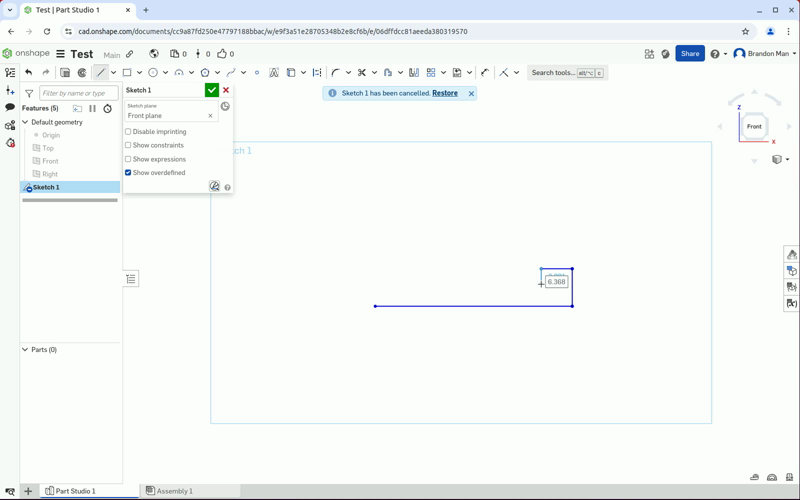
click(541, 283)
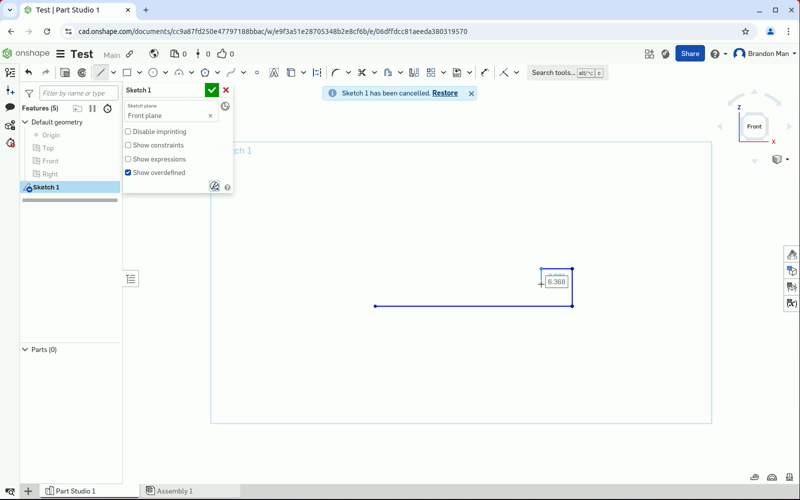
key_up(shift)
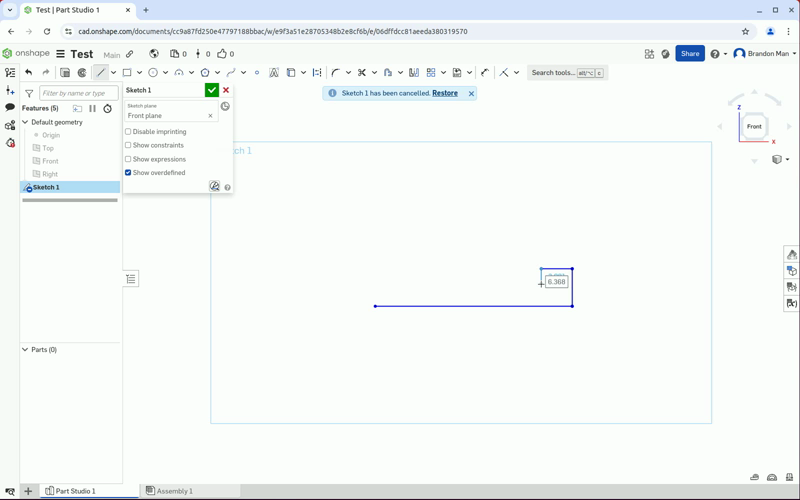
key_down(shift)
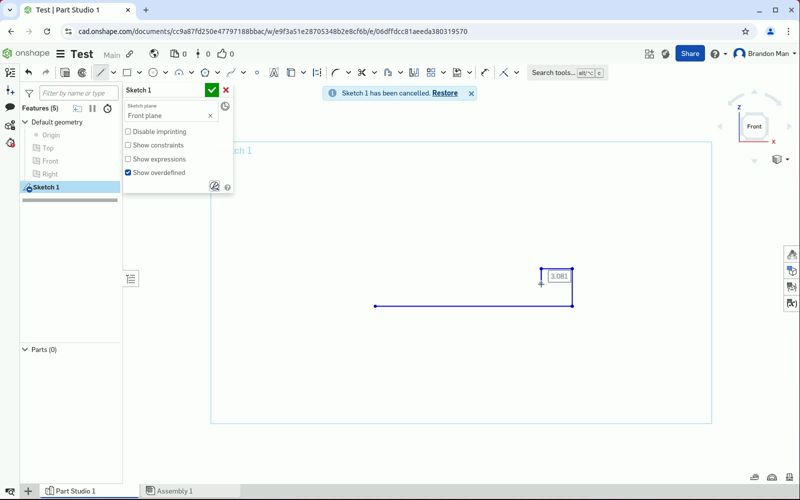
mouse_move(406, 283)
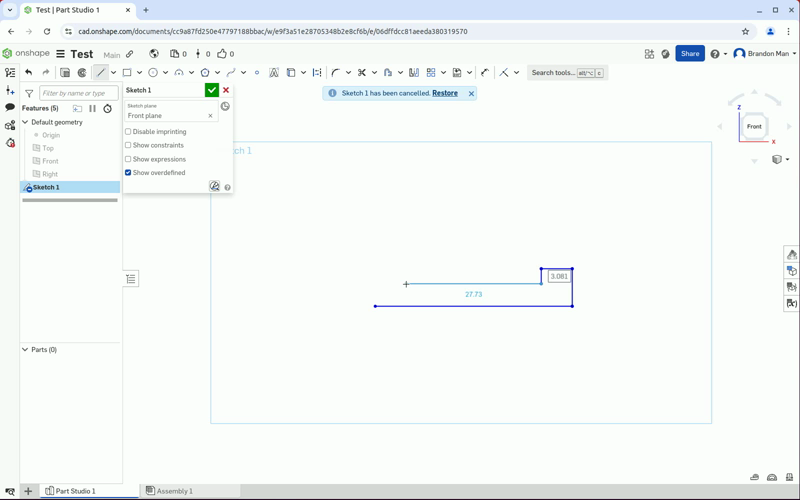
click(406, 283)
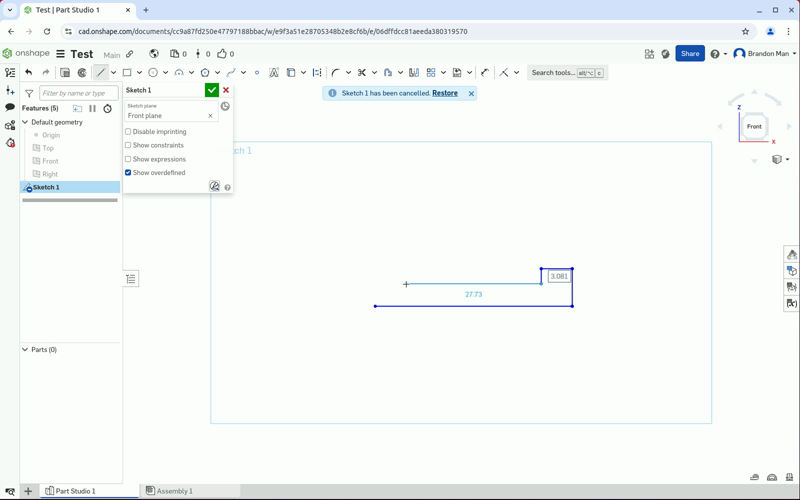
key_up(shift)
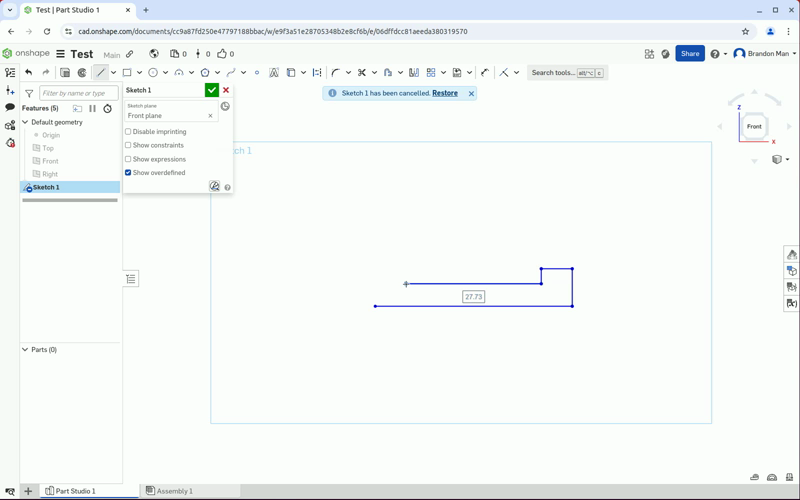
key_down(shift)
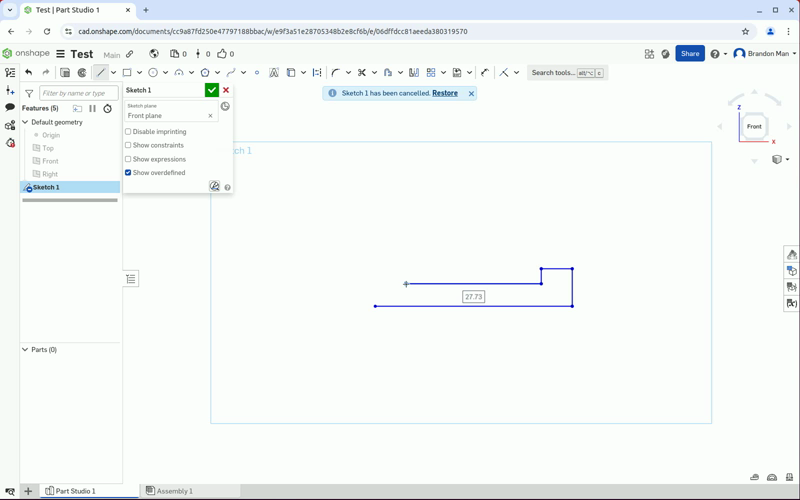
mouse_move(436, 283)
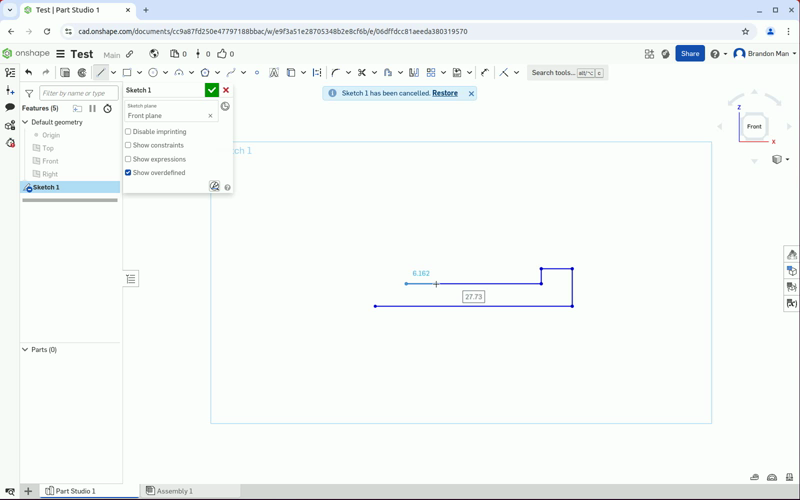
mouse_move(406, 268)
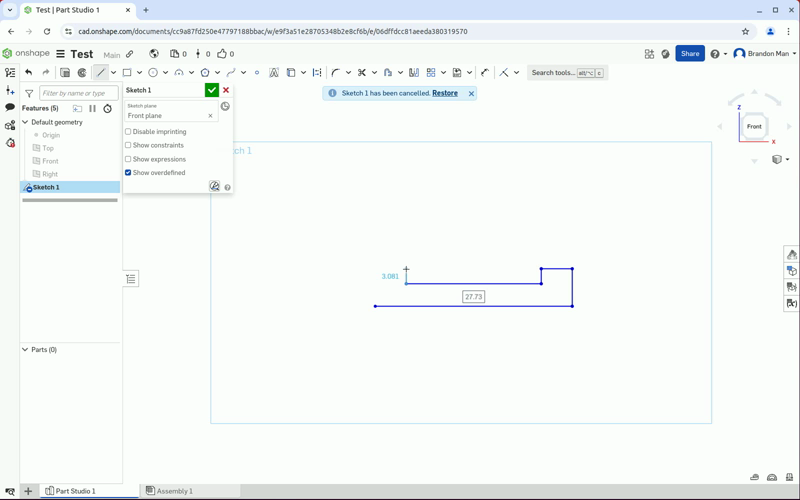
click(406, 268)
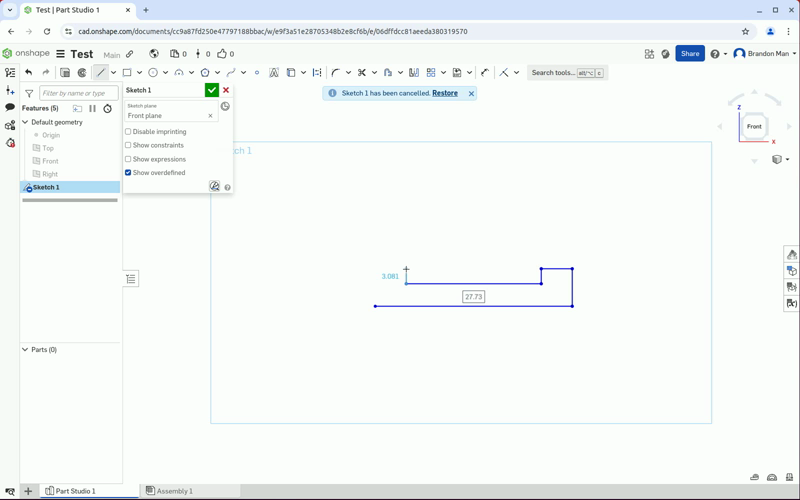
key_up(shift)
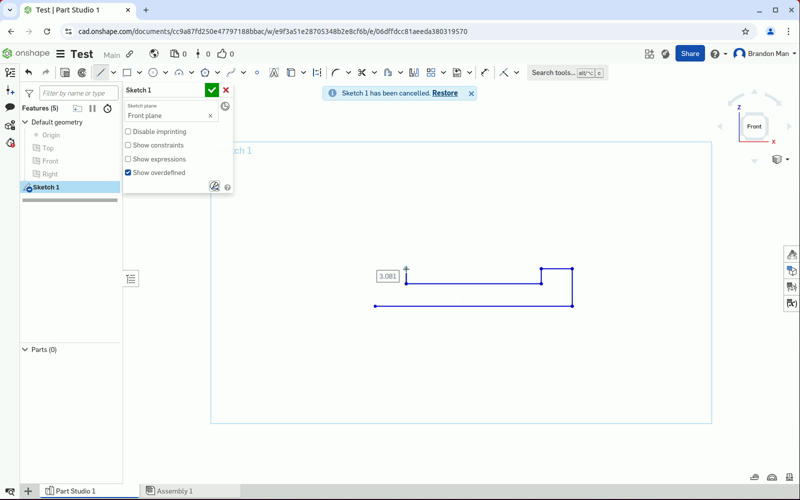
key_down(shift)
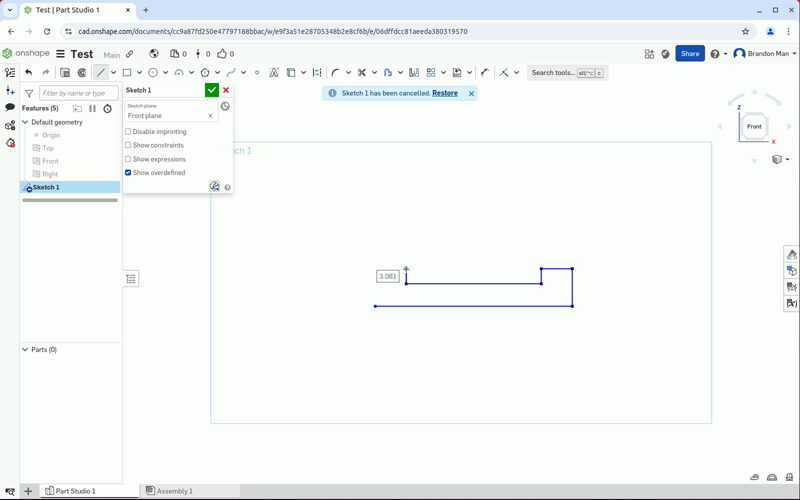
mouse_move(436, 268)
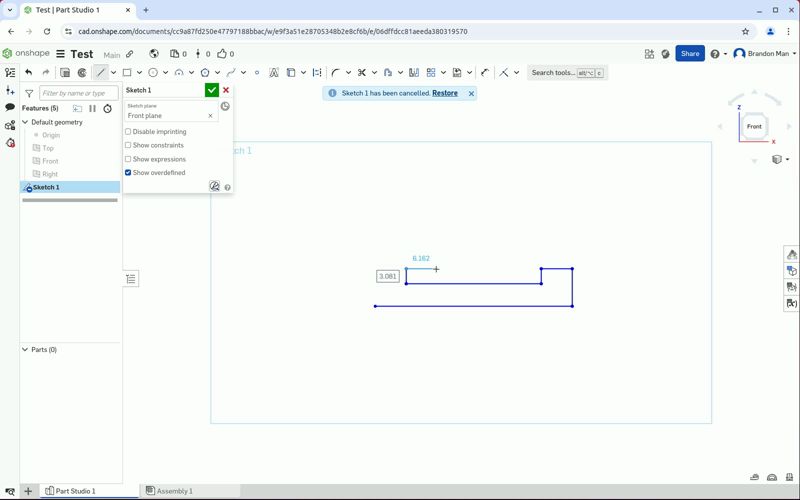
mouse_move(375, 268)
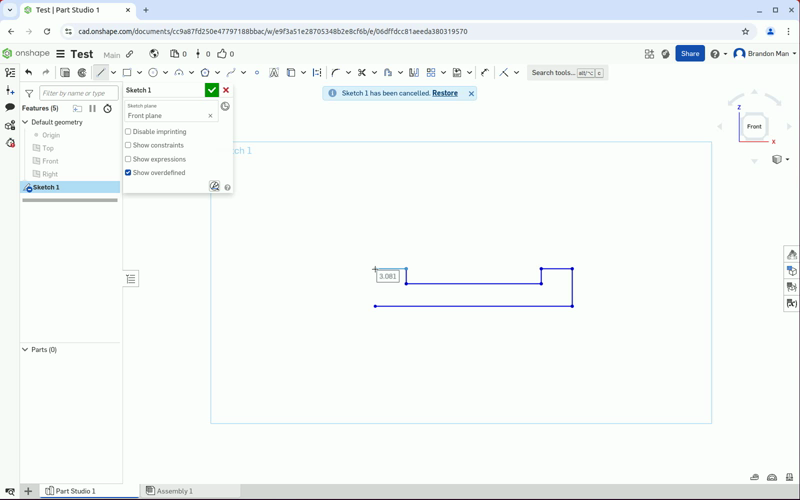
click(375, 268)
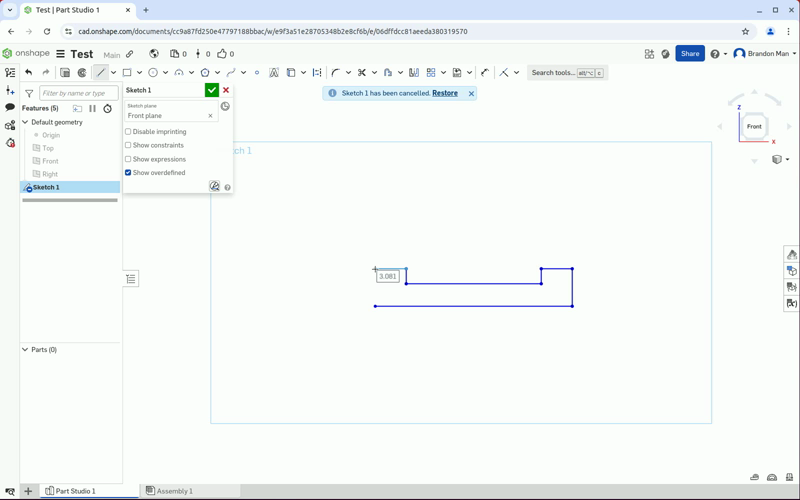
key_up(shift)
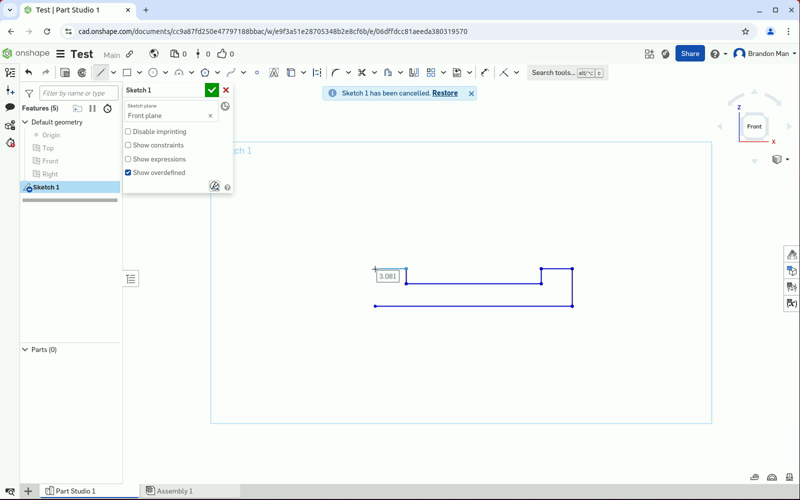
mouse_move(405, 268)
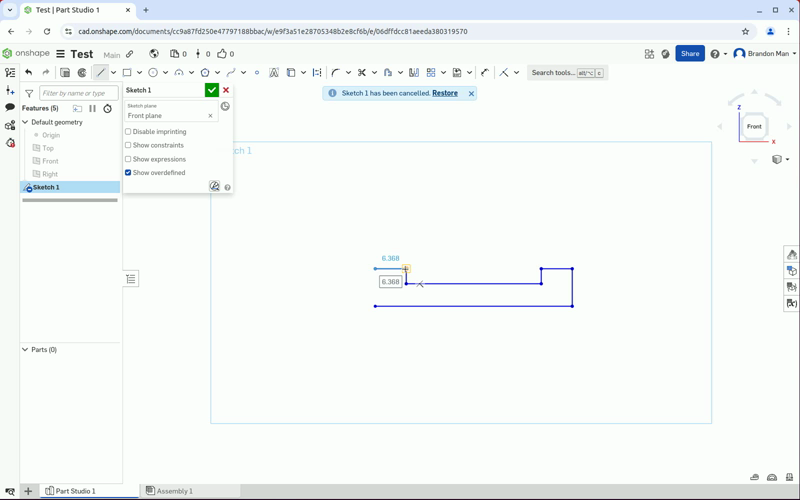
key_down(shift)
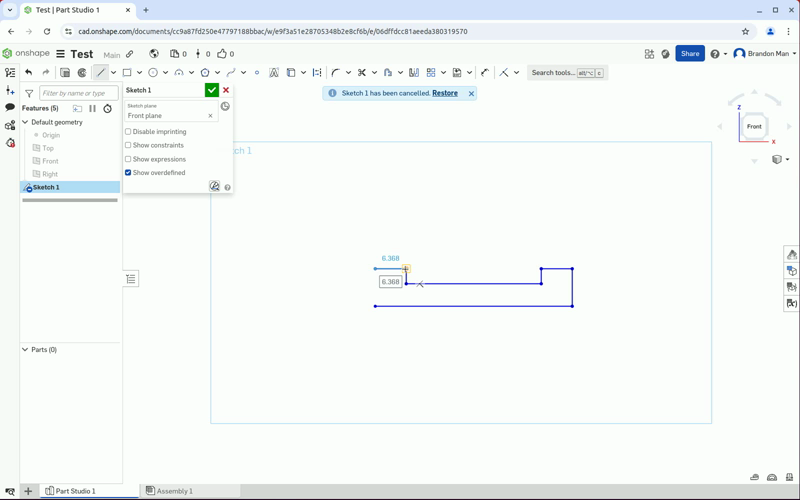
mouse_move(375, 306)
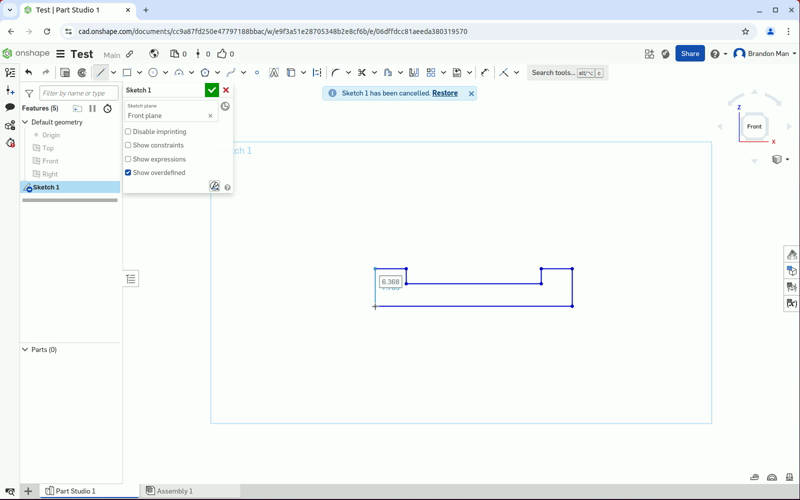
key_up(shift)
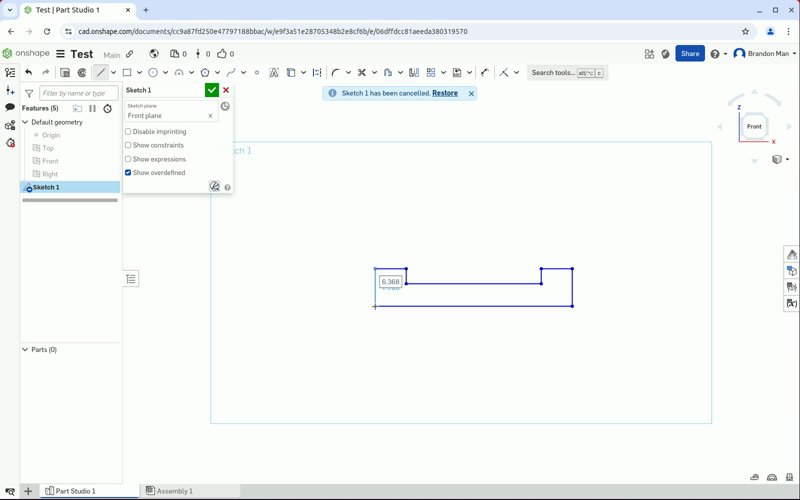
click(375, 306)
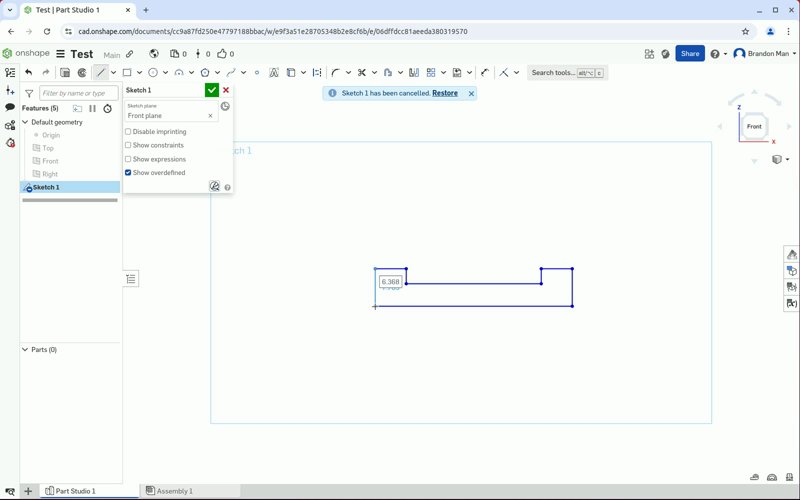
key(esc)
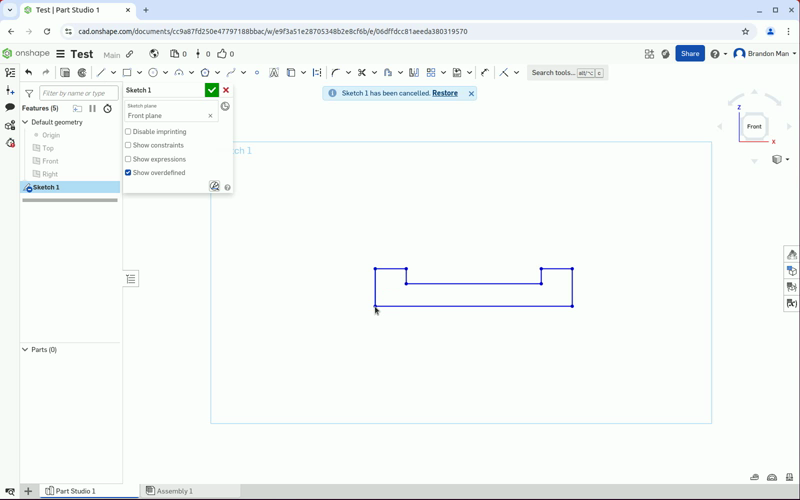
mouse_move(383, 289)
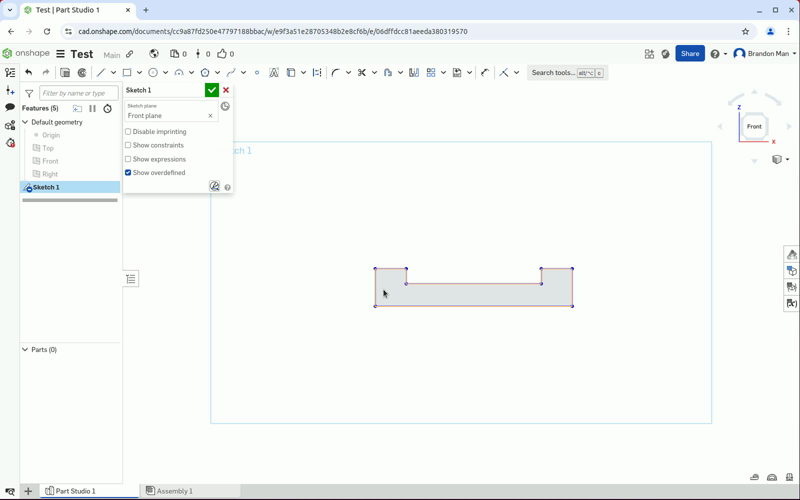
click(383, 289)
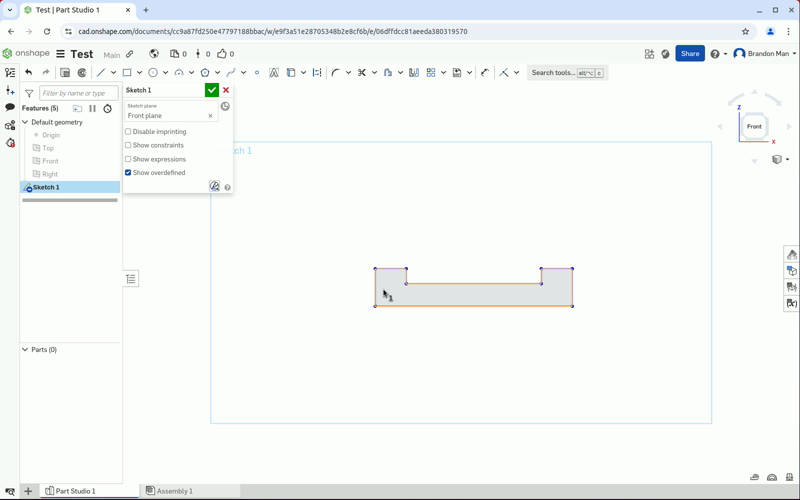
mouse_move(73, 352)
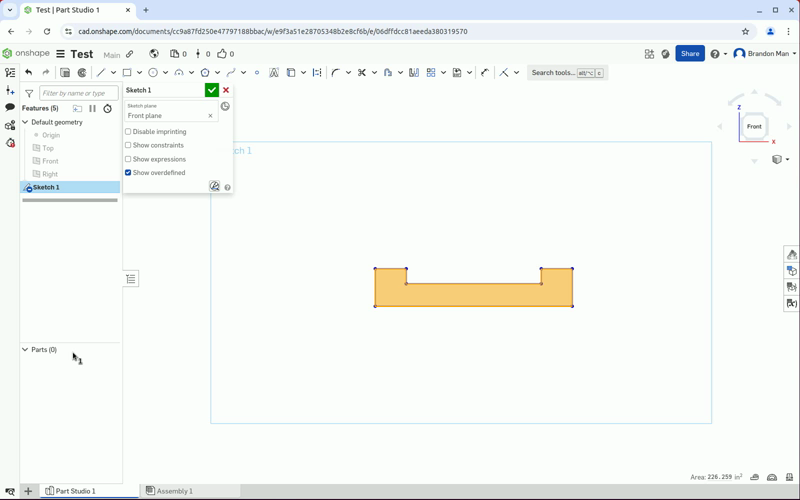
key(shift+y)
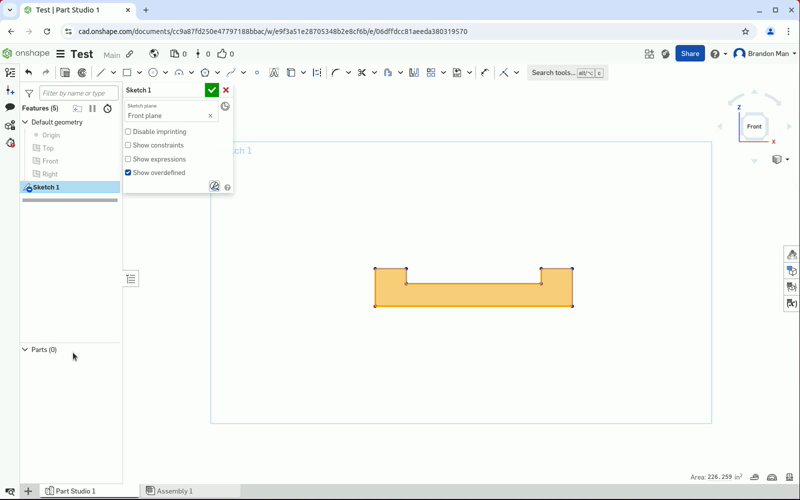
key(shift+e)
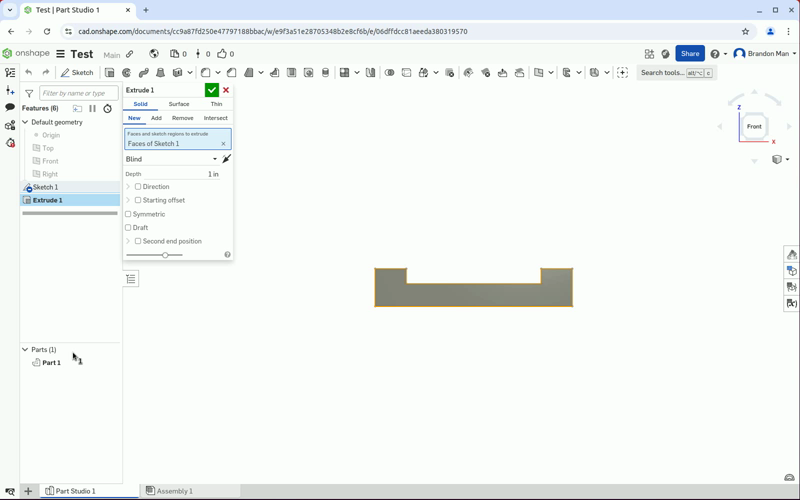
mouse_move(143, 106)
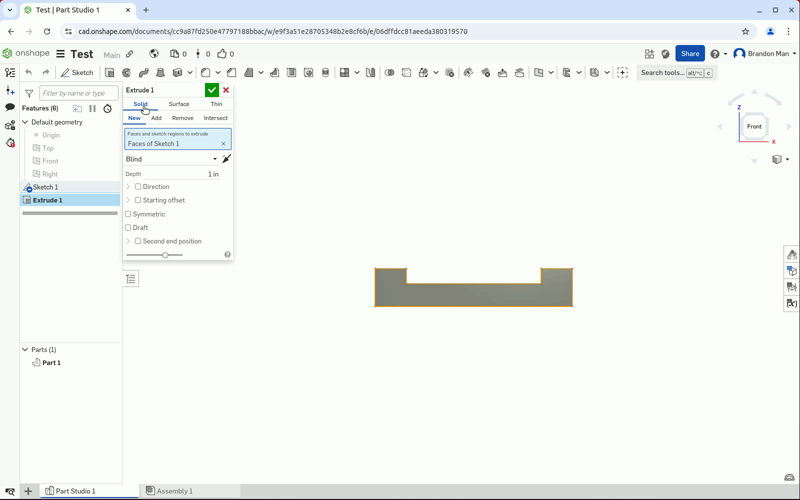
click(143, 106)
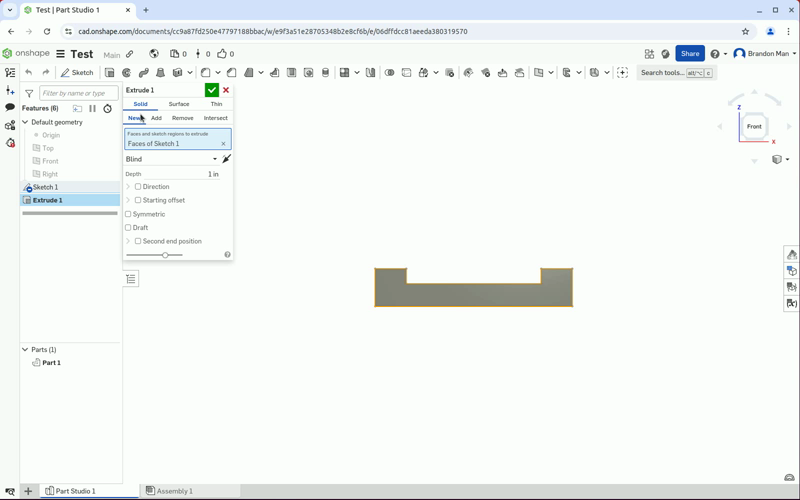
mouse_move(137, 120)
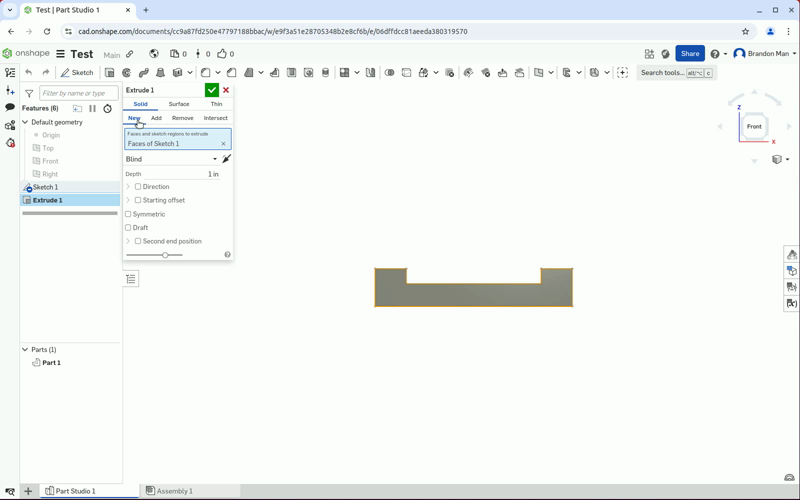
click(137, 120)
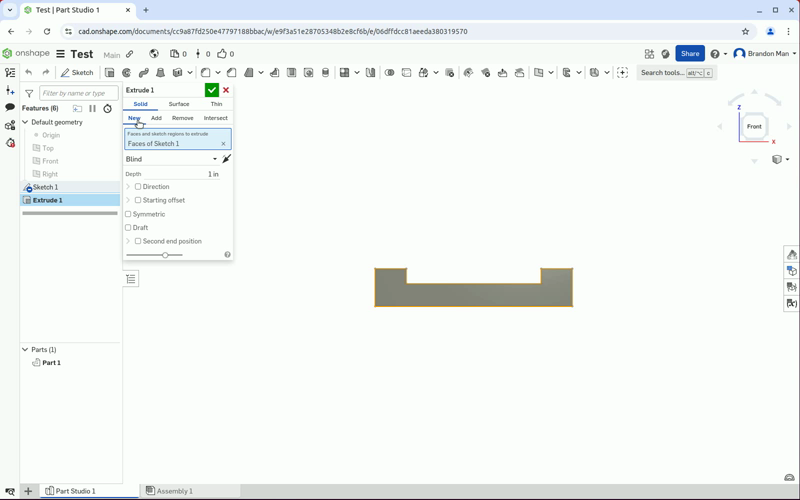
key(tab, 4)
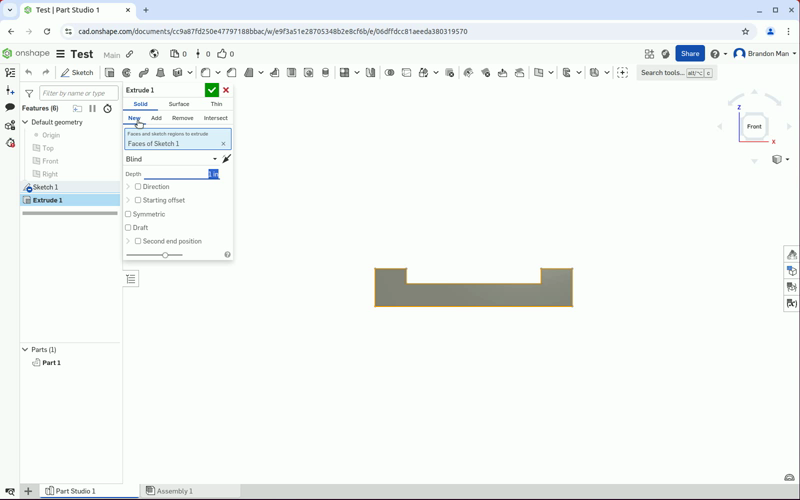
text(1.685)
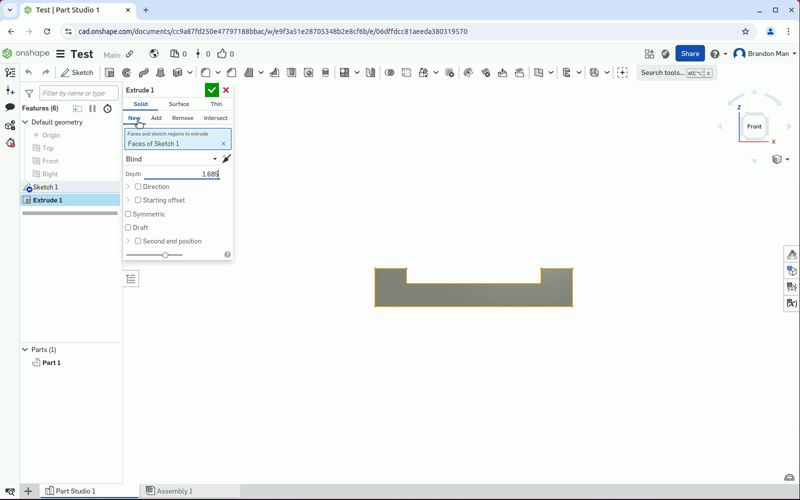
key(enter)
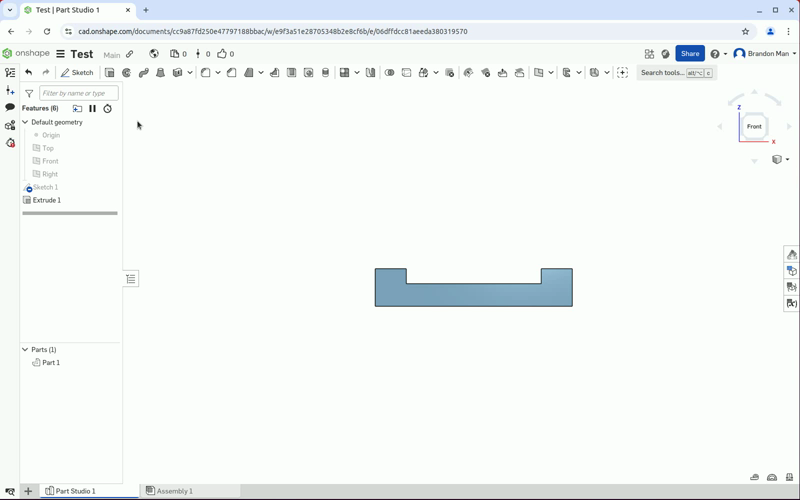
key(shift+h)
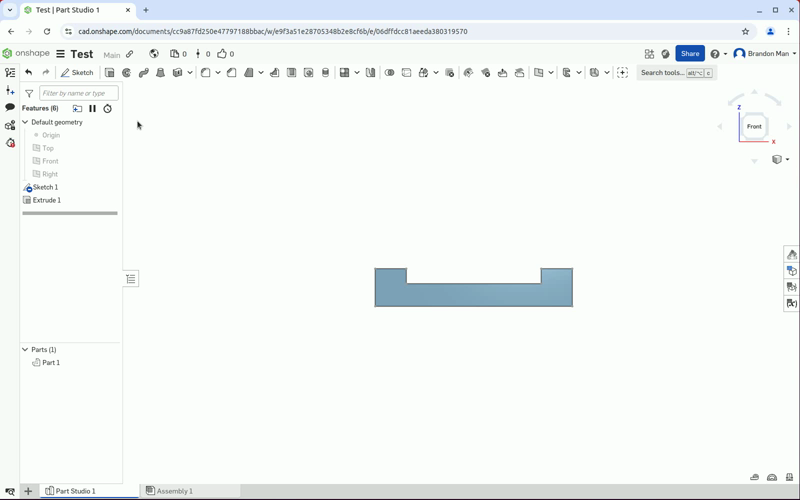
key(shift+h)
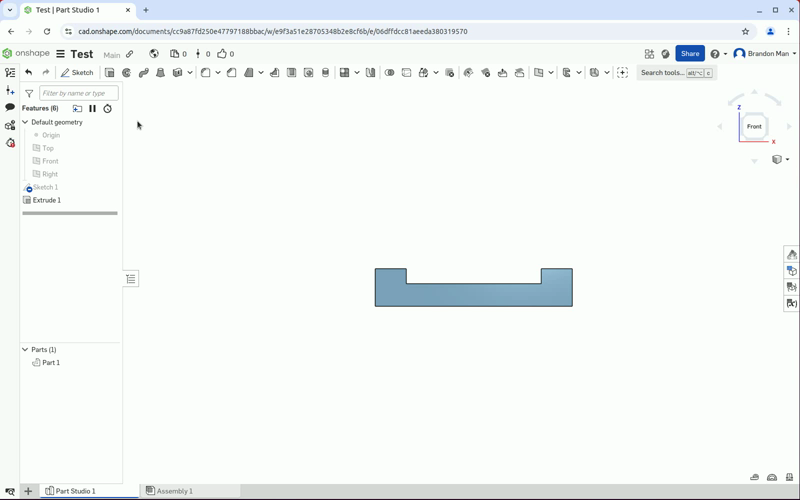
mouse_move(73, 189)
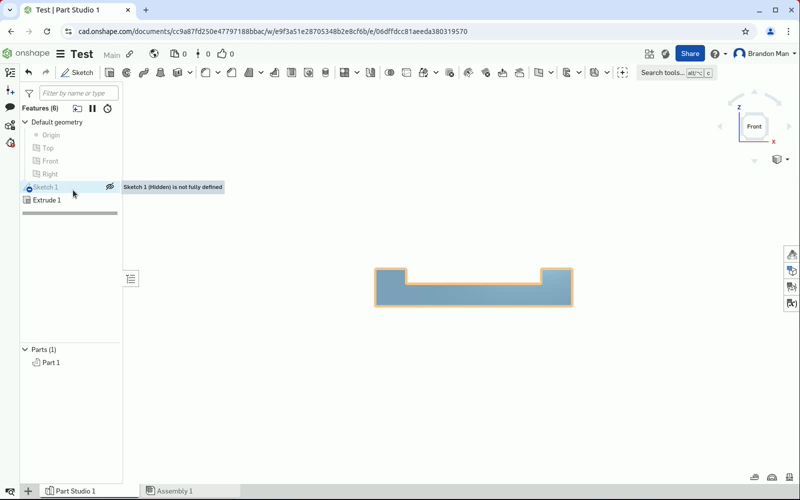
click(73, 189)
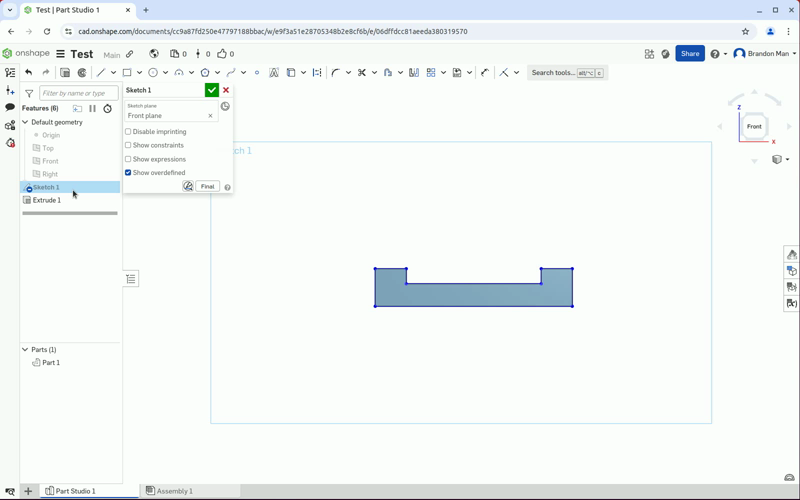
mouse_move(229, 92)
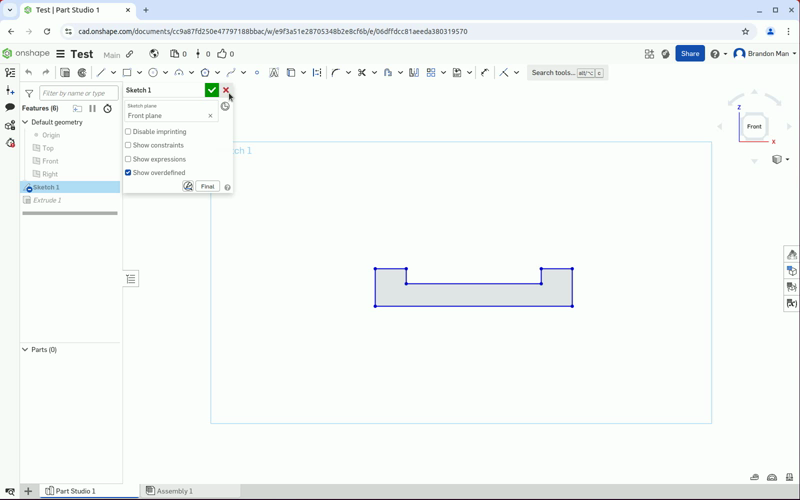
click(229, 92)
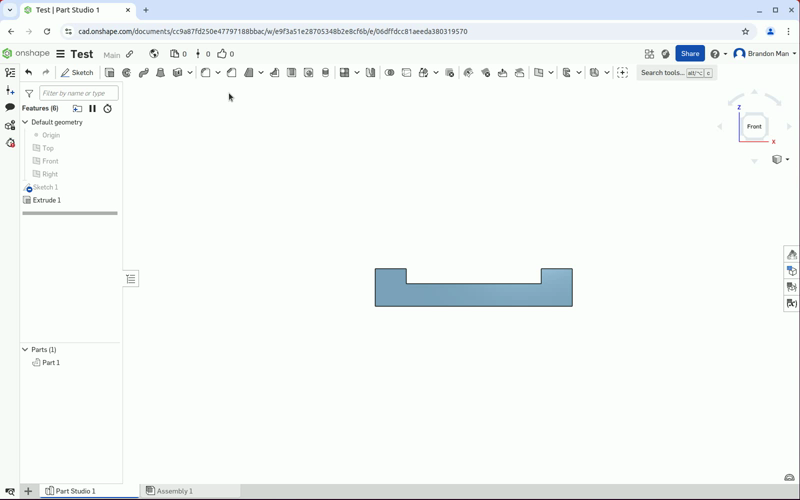
mouse_move(541, 75)
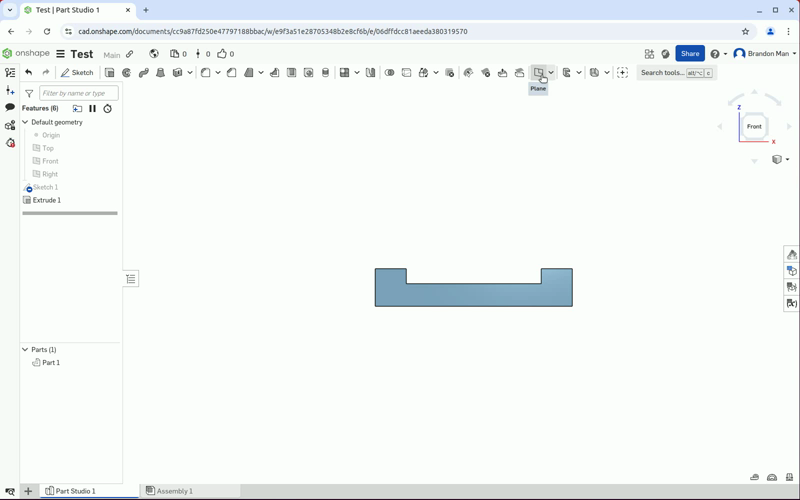
click(541, 75)
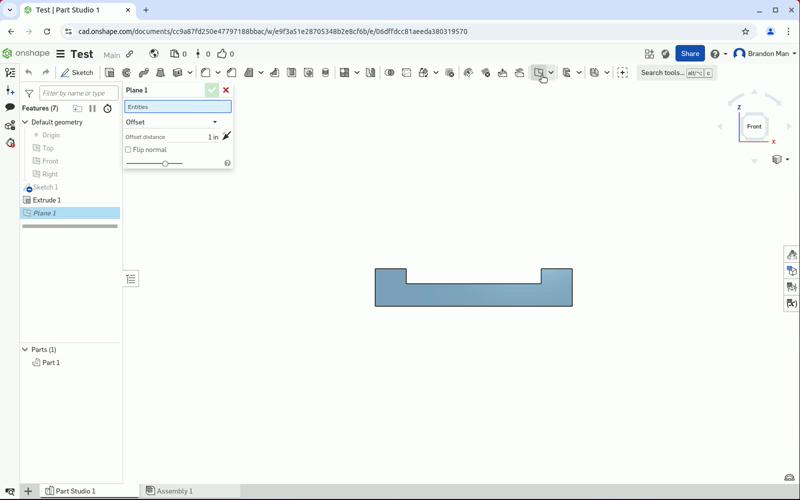
mouse_move(73, 163)
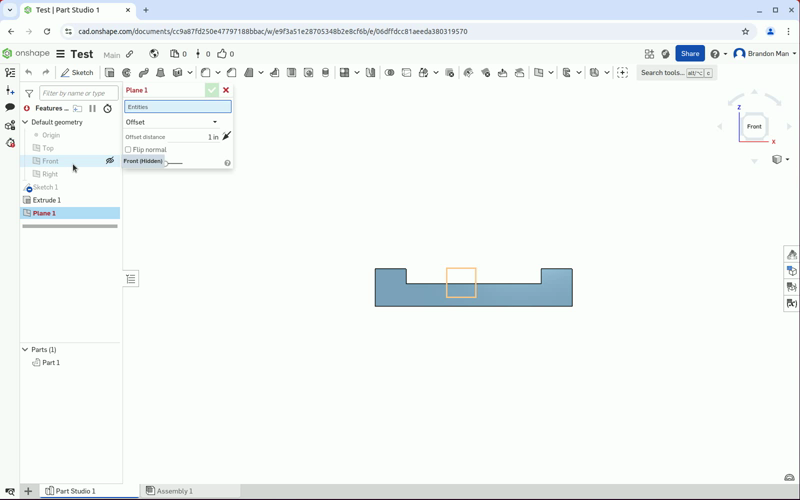
click(73, 163)
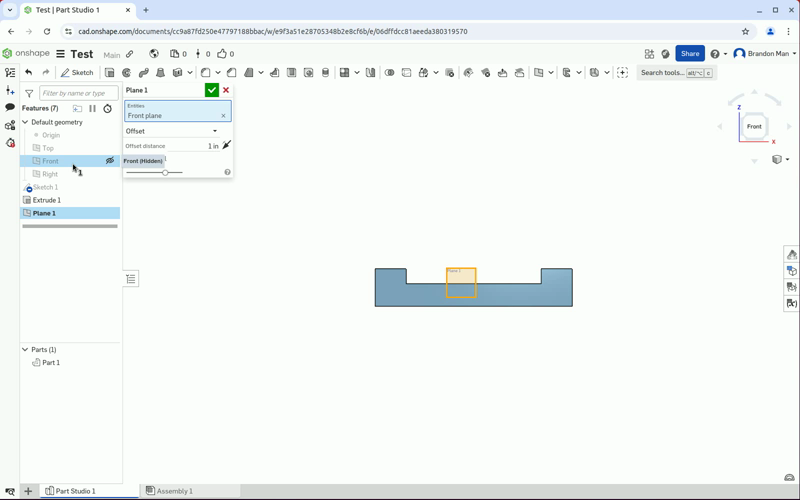
key(tab, 2)
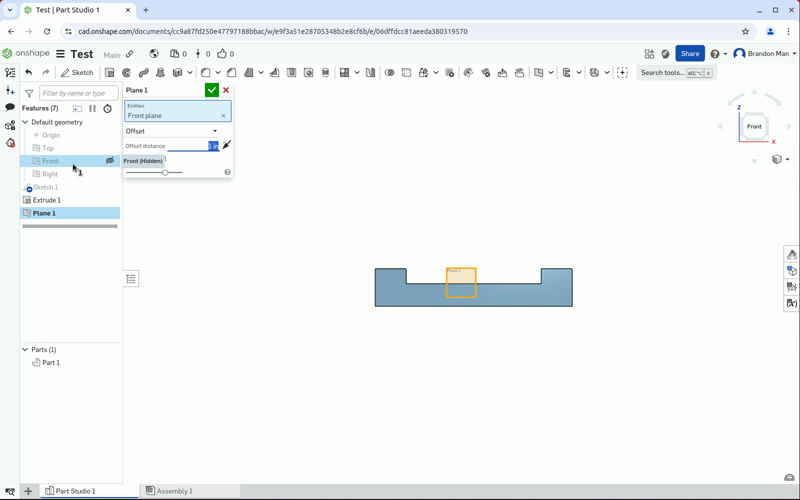
text(1.695)
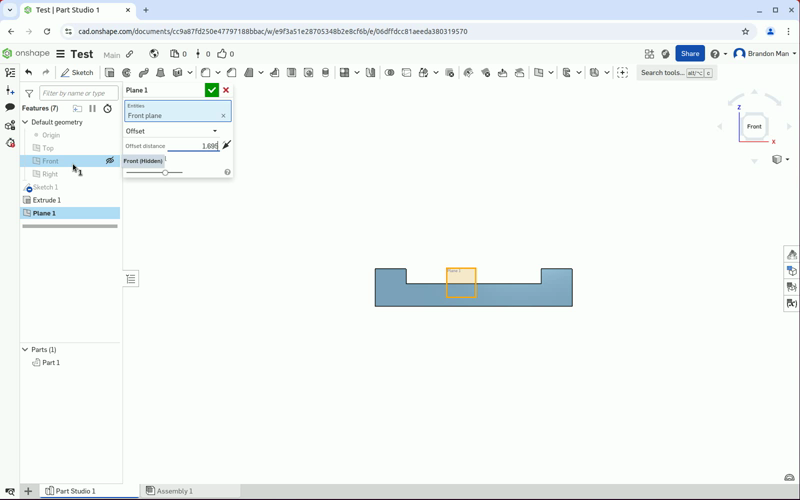
key(enter, 2)
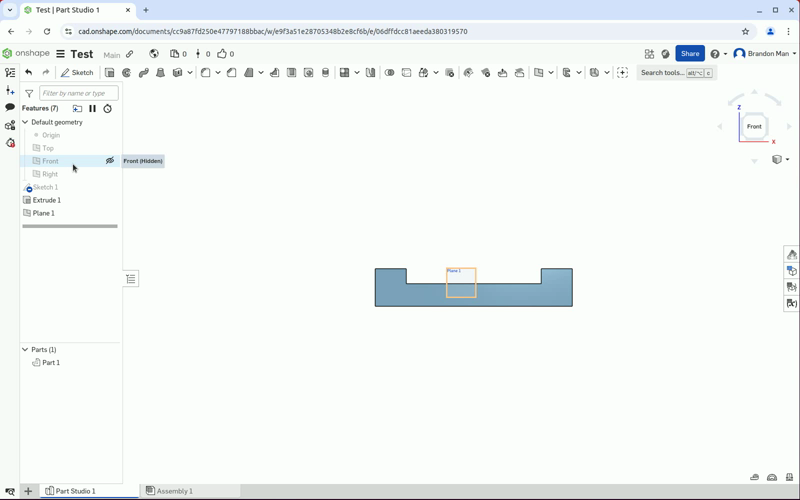
key(shift+s)
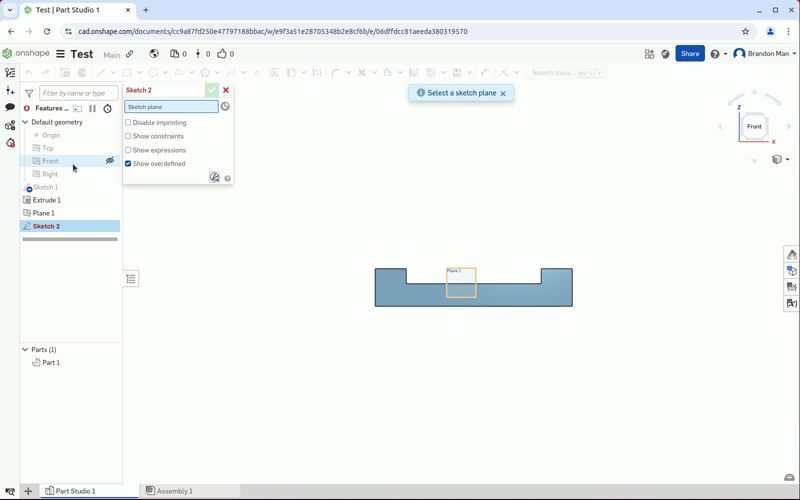
mouse_move(73, 215)
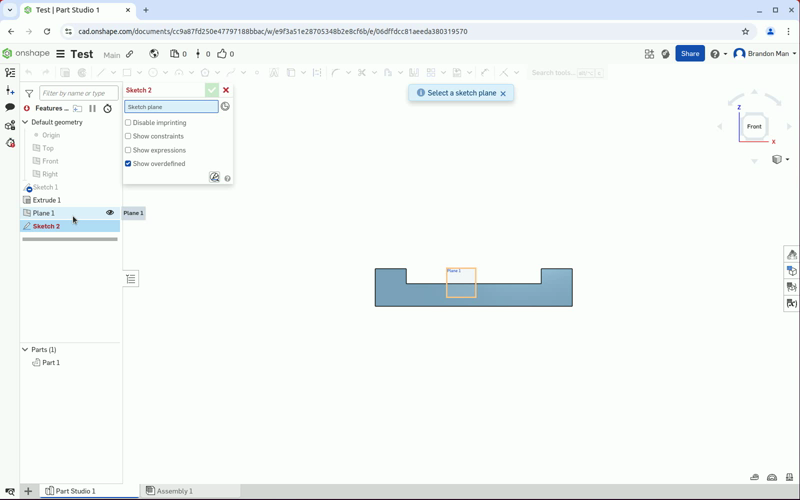
click(73, 215)
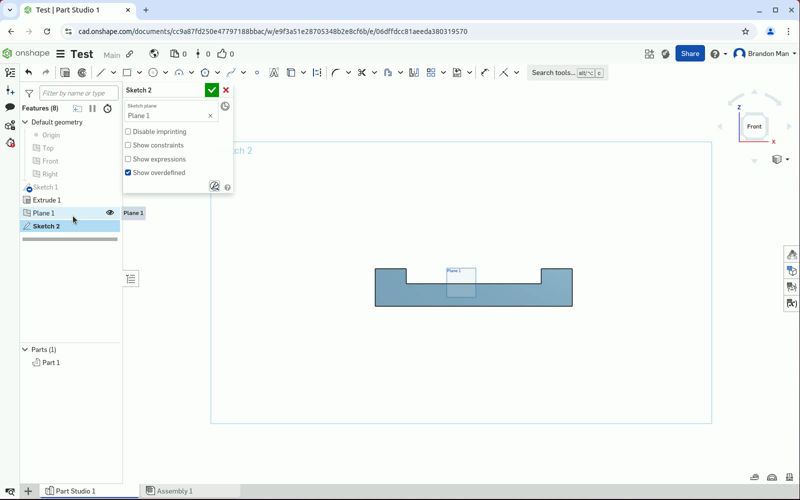
mouse_move(73, 352)
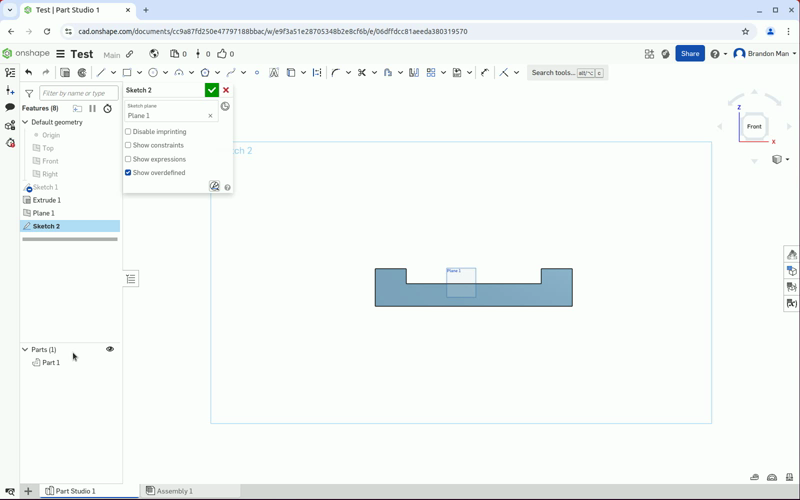
key(y)
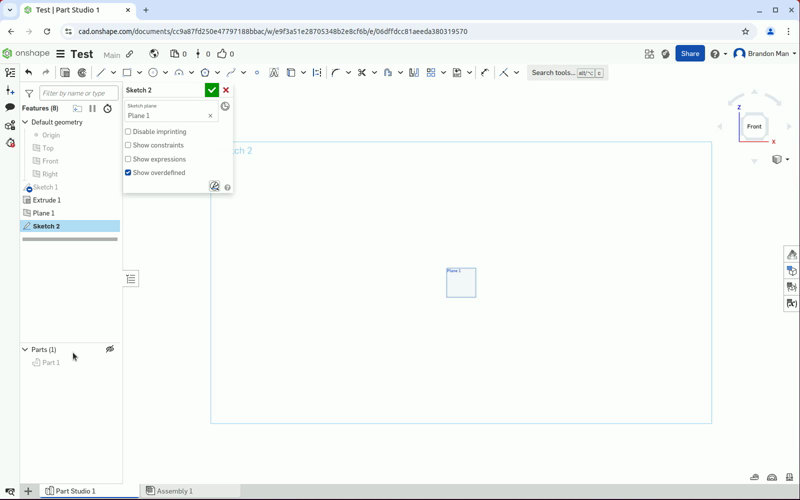
key(l)
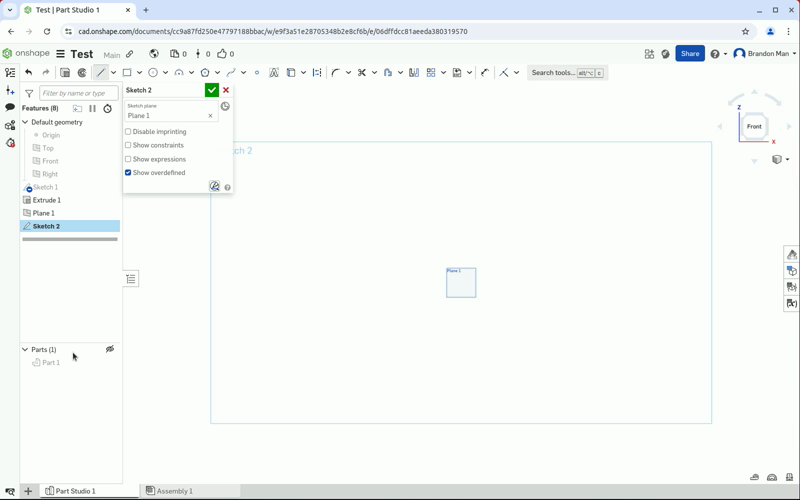
key_down(shift)
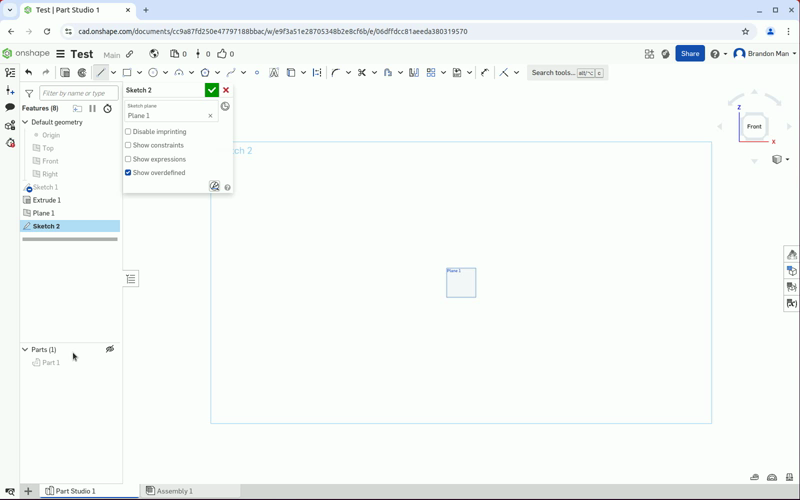
mouse_move(375, 306)
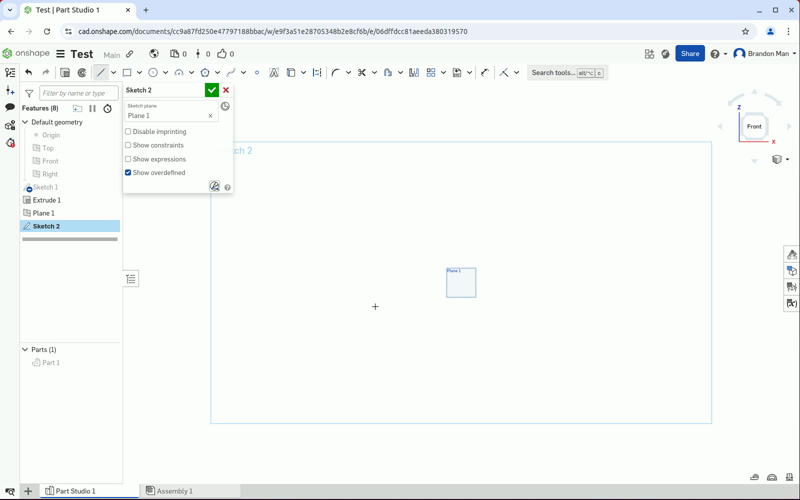
click(375, 306)
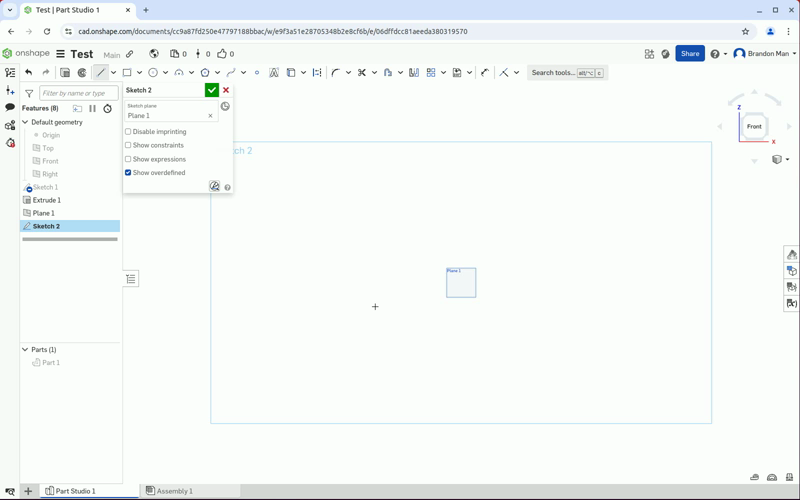
key_up(shift)
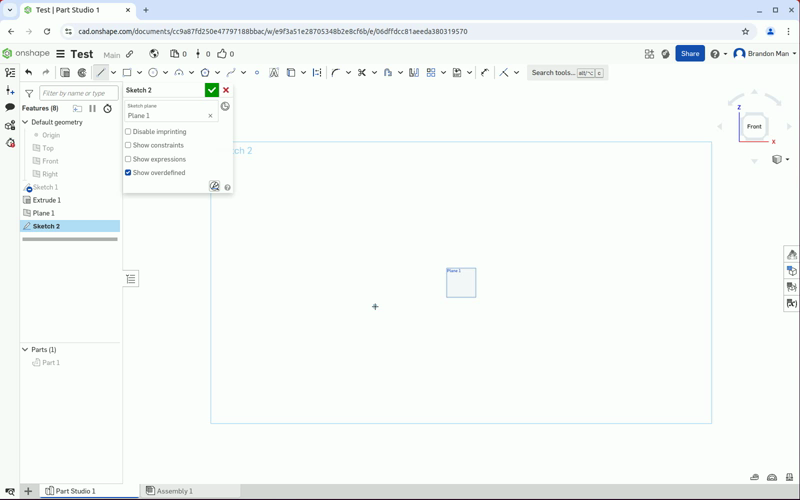
key_down(shift)
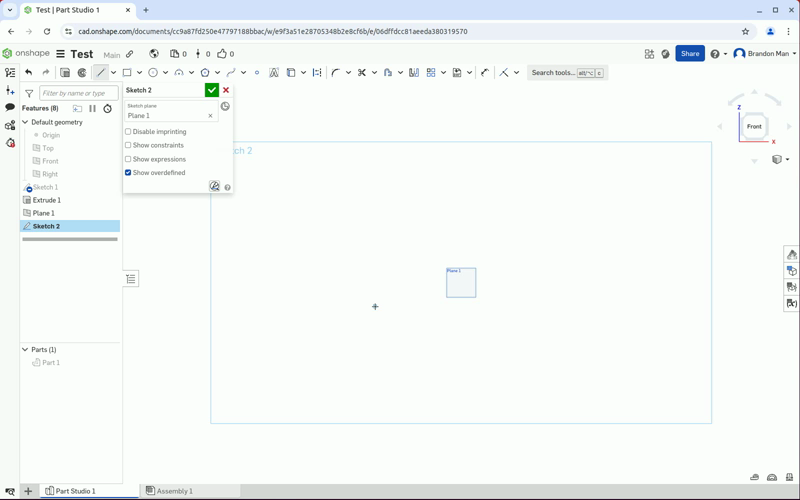
mouse_move(405, 306)
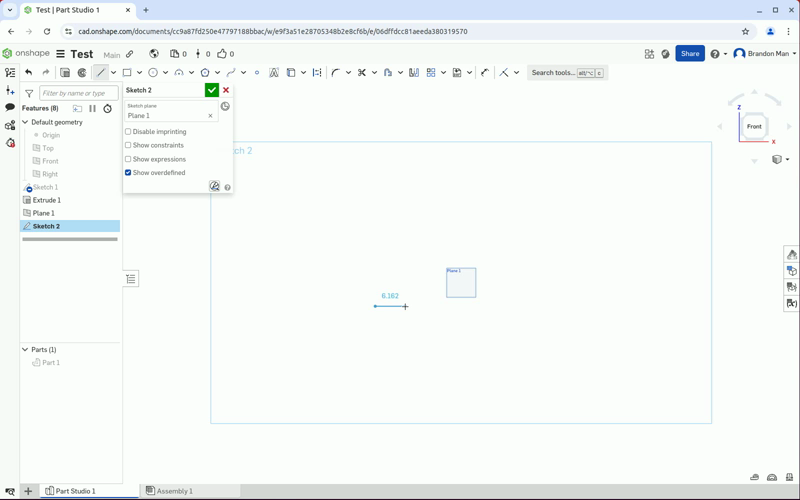
mouse_move(406, 306)
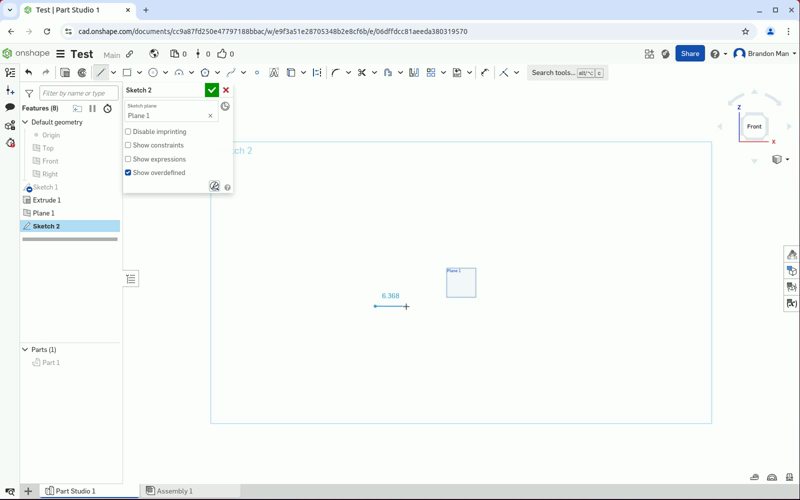
click(406, 306)
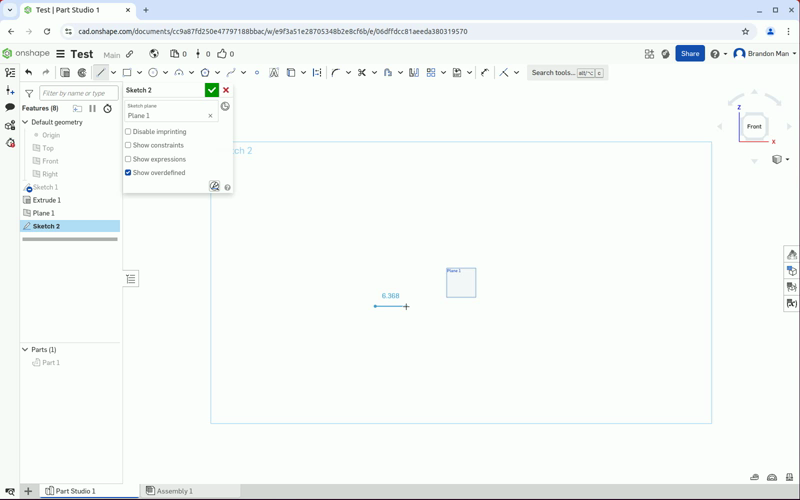
key_up(shift)
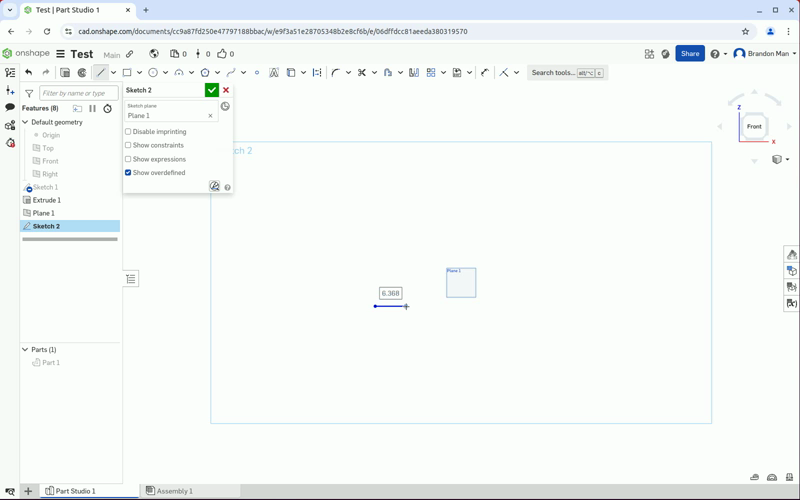
key_down(shift)
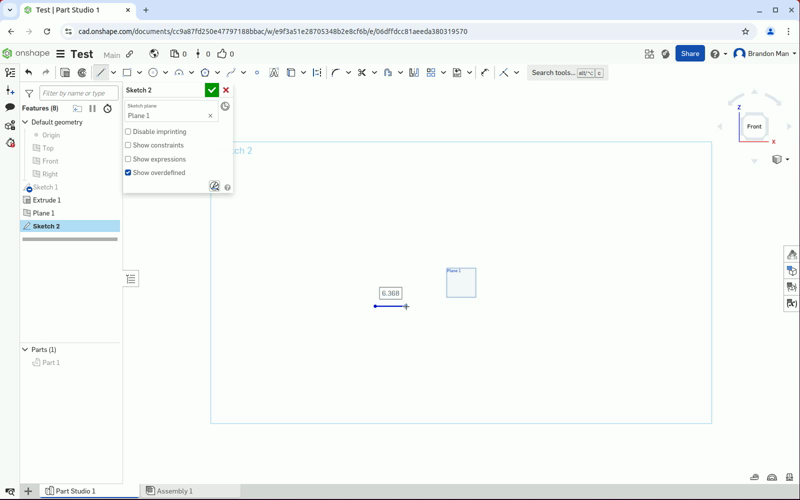
mouse_move(436, 306)
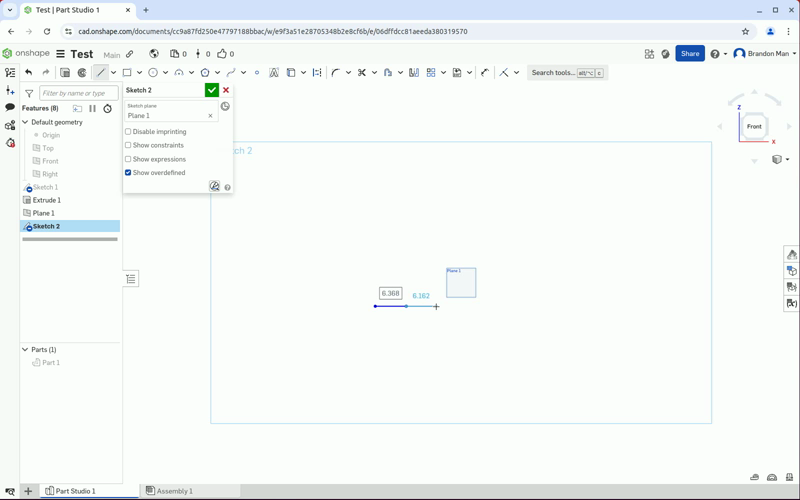
mouse_move(406, 298)
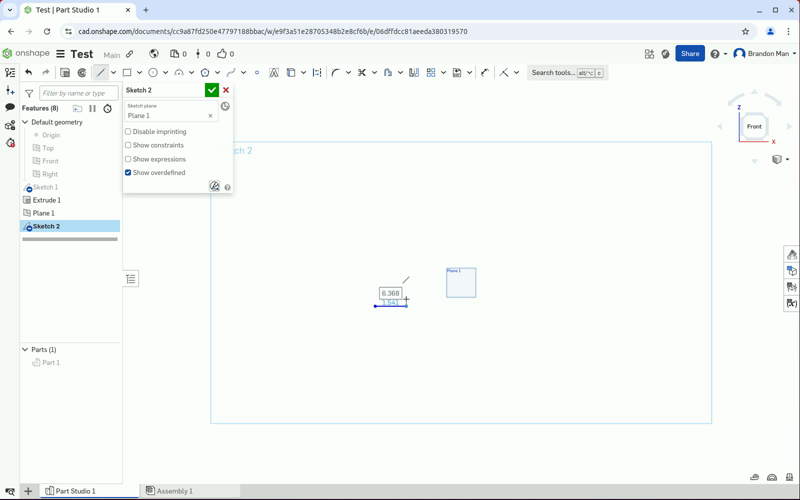
click(406, 298)
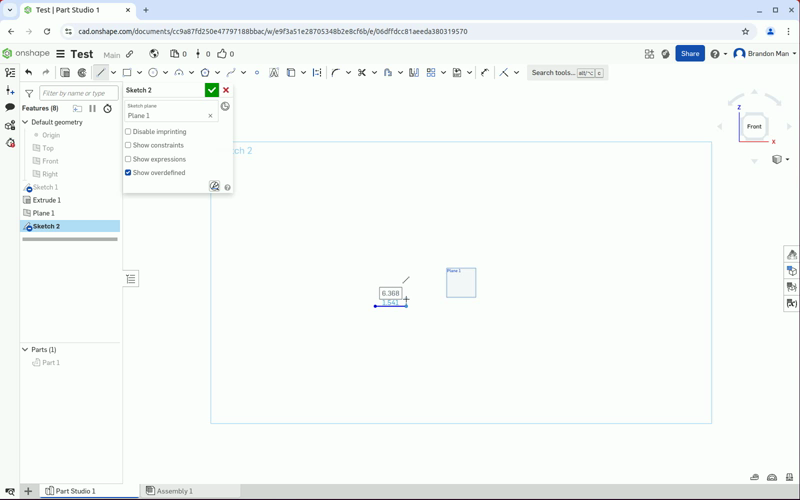
key_up(shift)
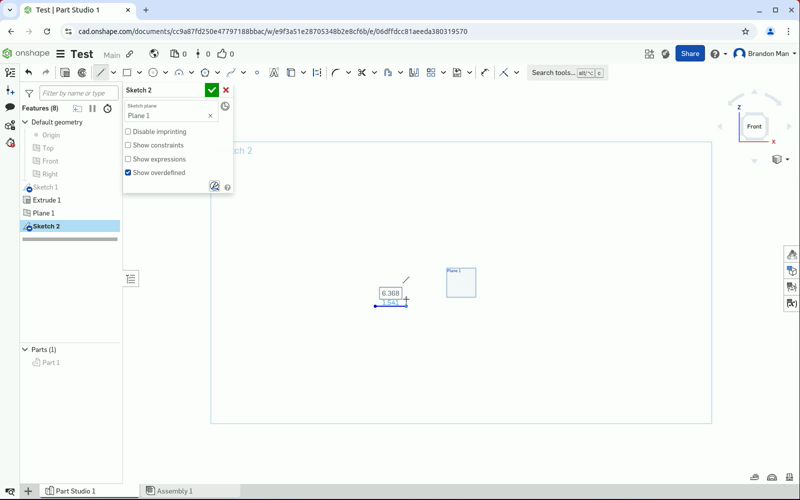
key_down(shift)
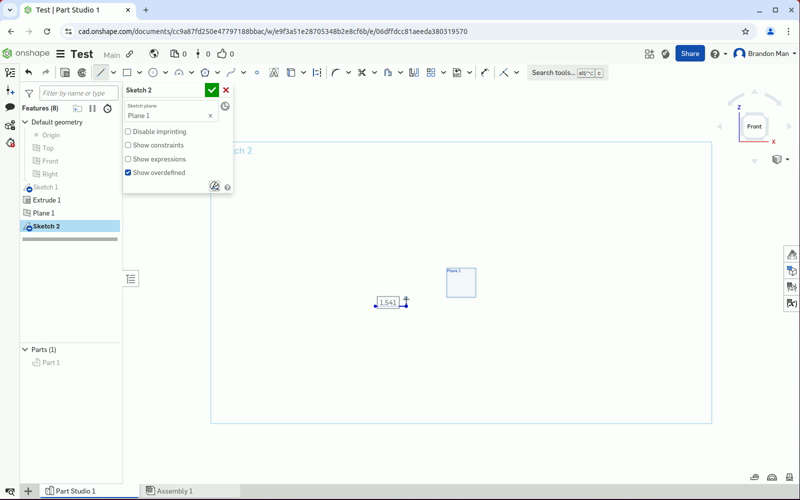
mouse_move(436, 298)
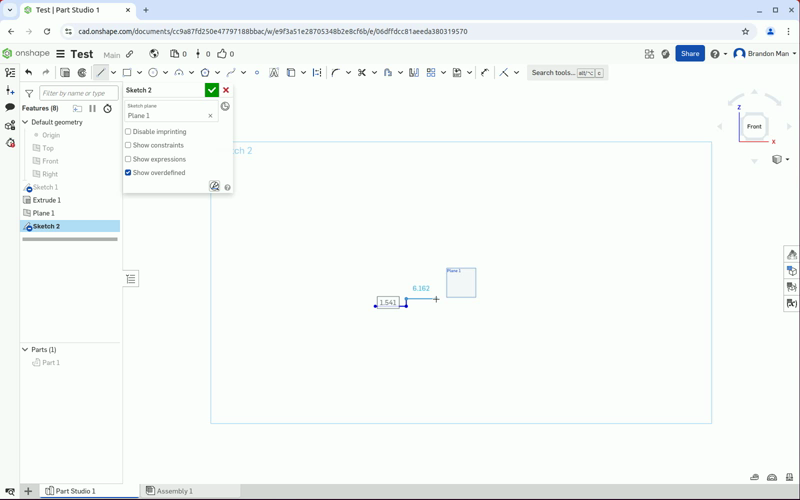
mouse_move(375, 298)
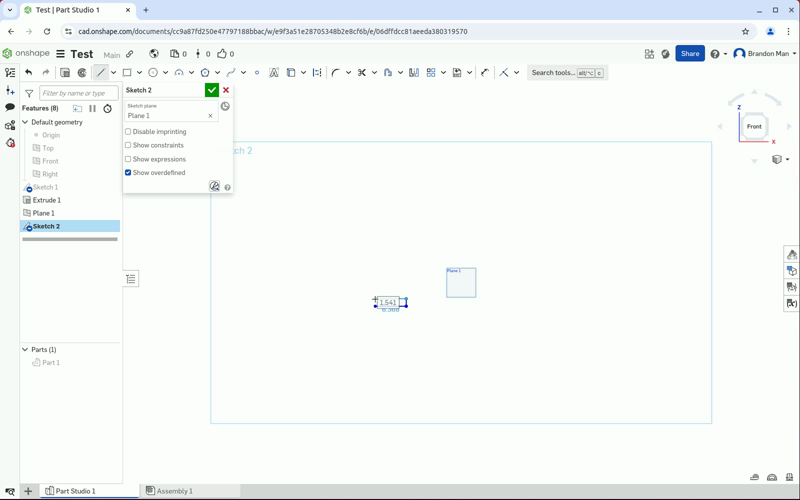
click(375, 298)
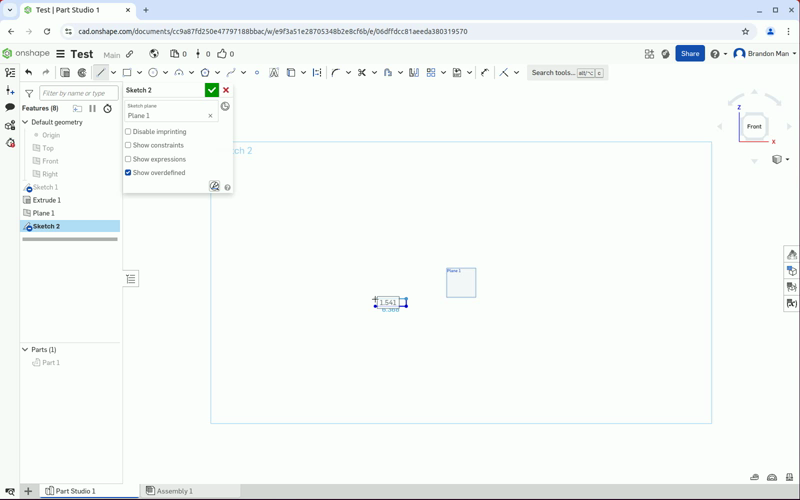
key_up(shift)
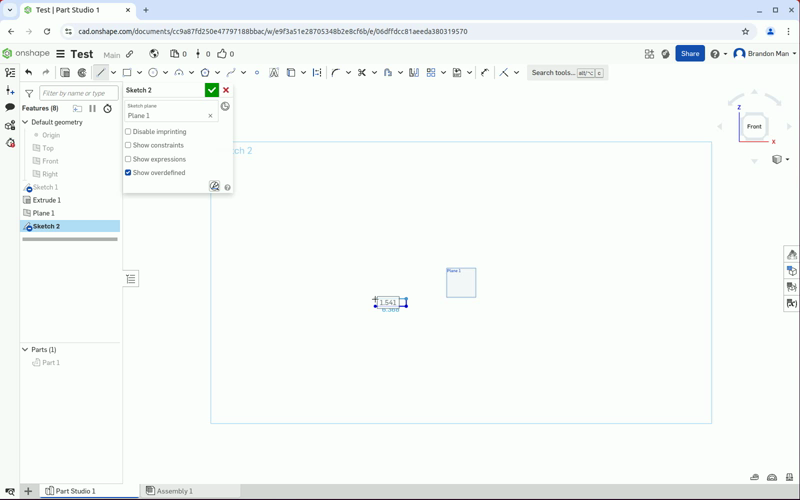
mouse_move(405, 298)
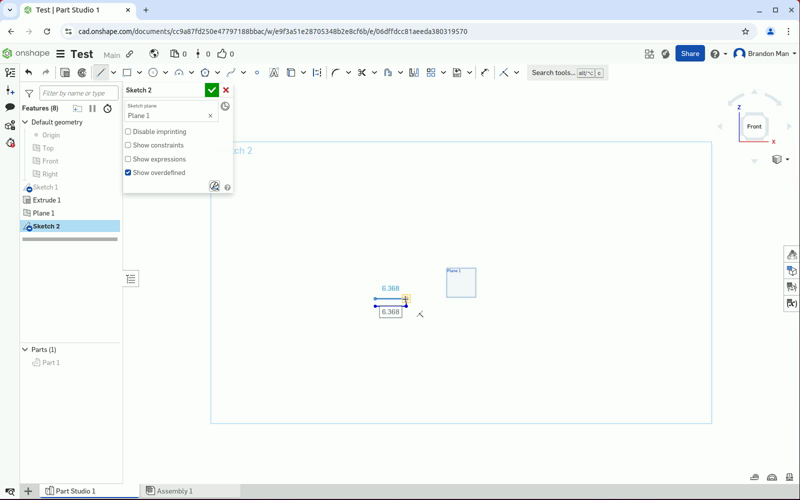
key_down(shift)
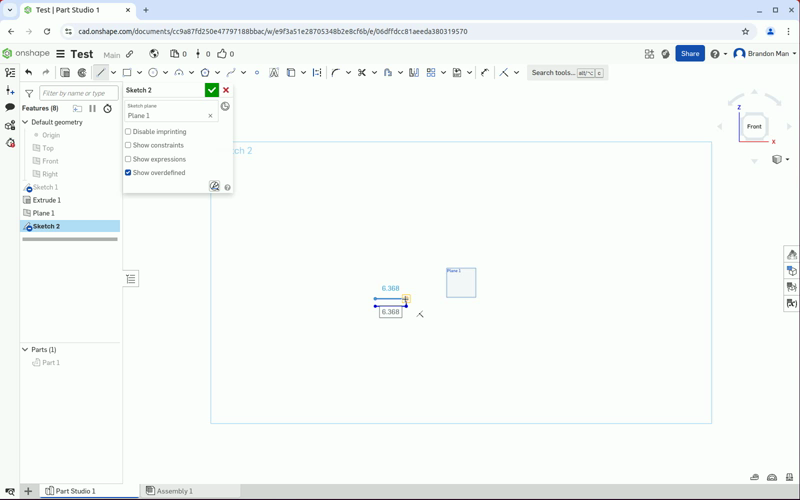
mouse_move(375, 306)
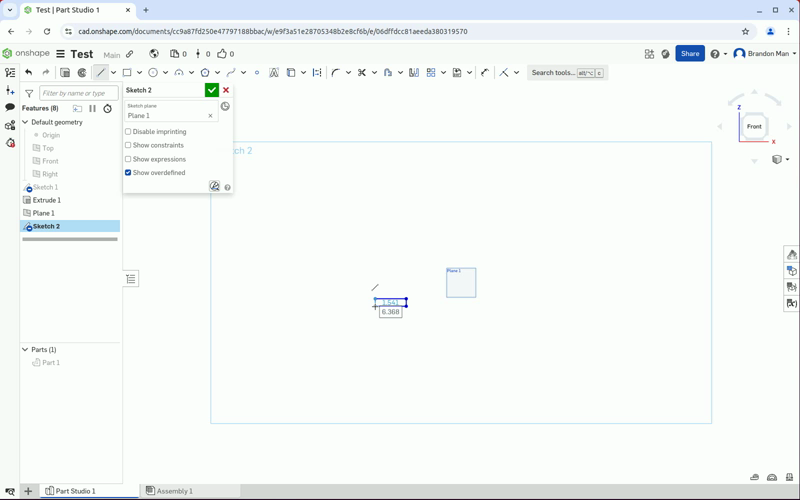
key_up(shift)
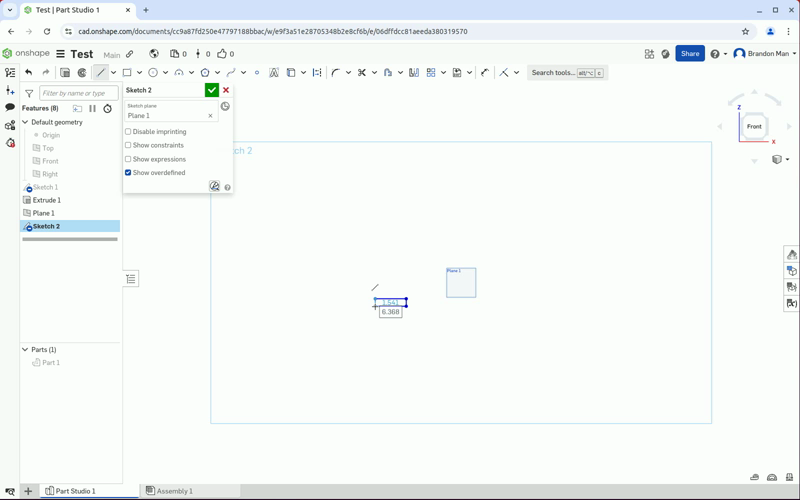
click(375, 306)
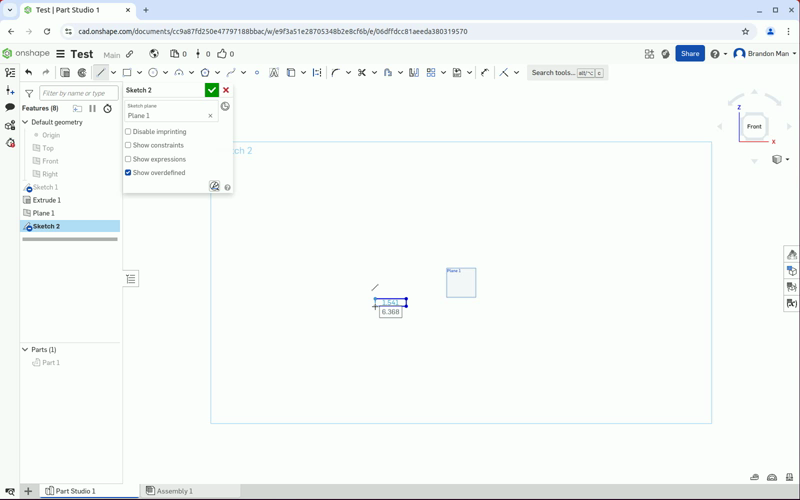
key(esc)
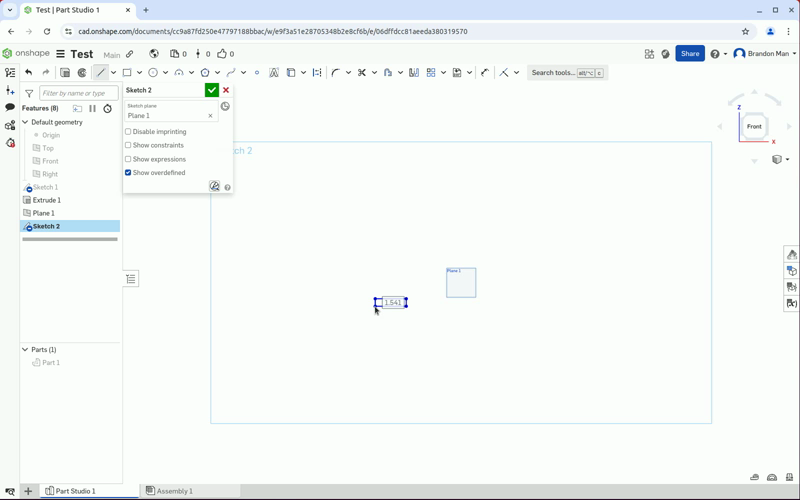
mouse_move(383, 305)
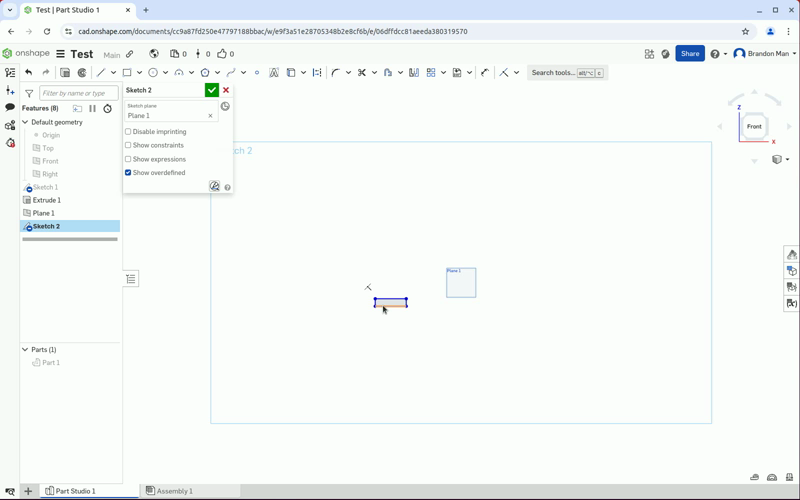
scroll(6)
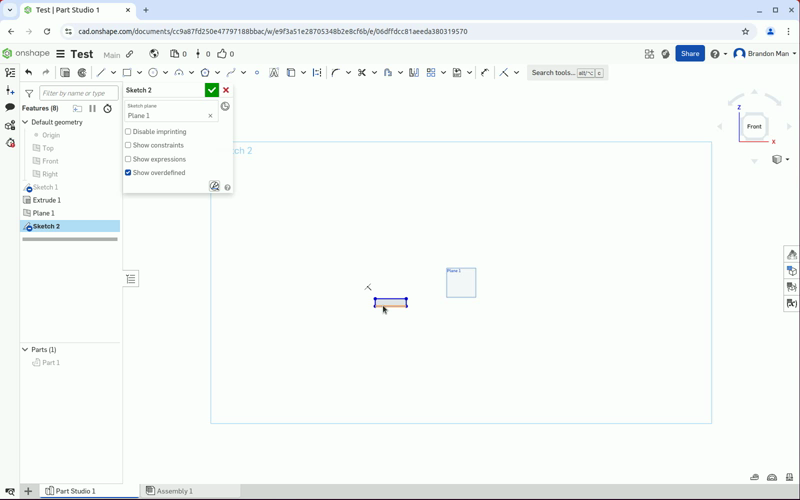
scroll(6)
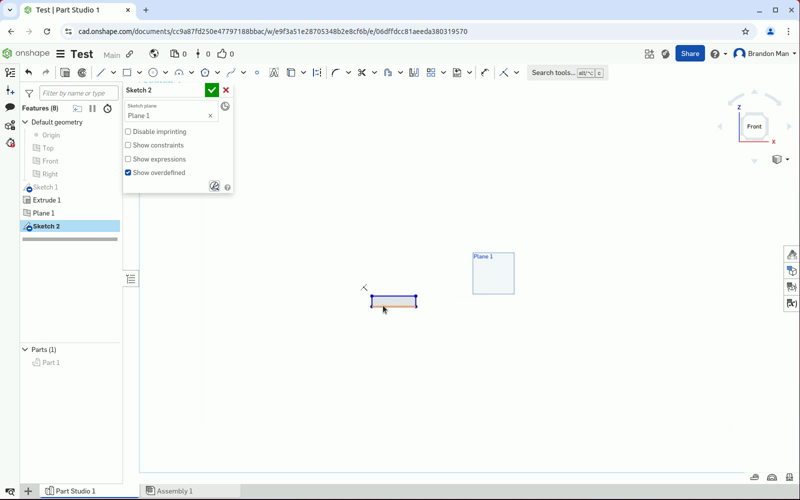
scroll(6)
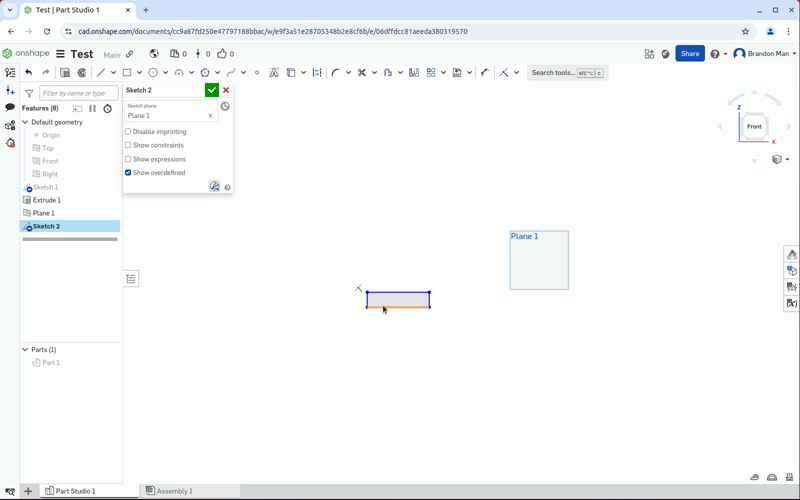
scroll(6)
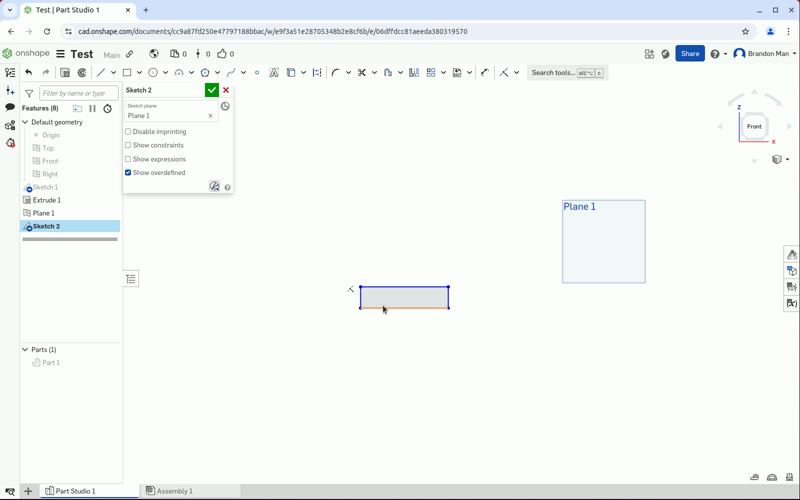
scroll(6)
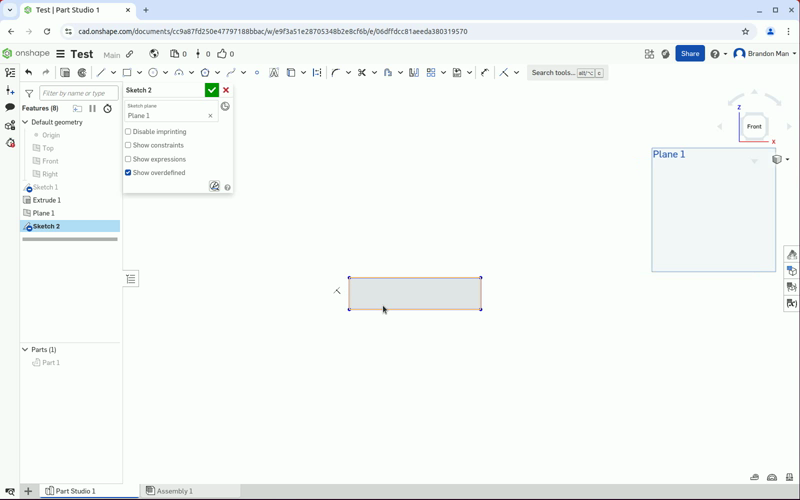
scroll(6)
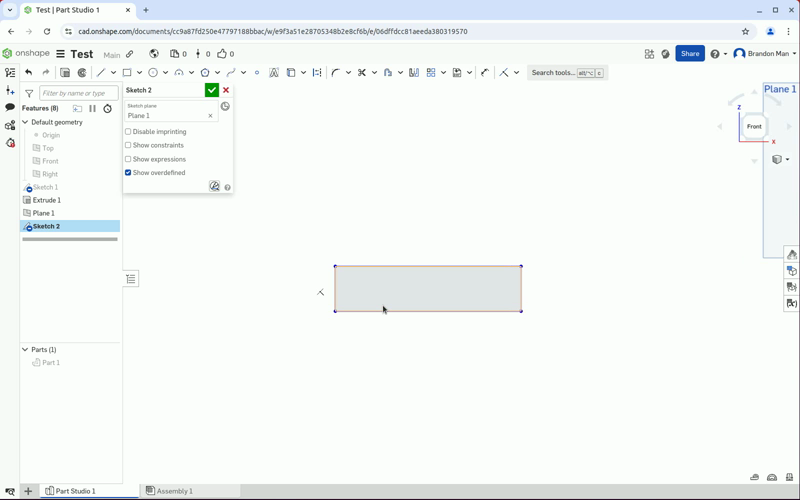
scroll(6)
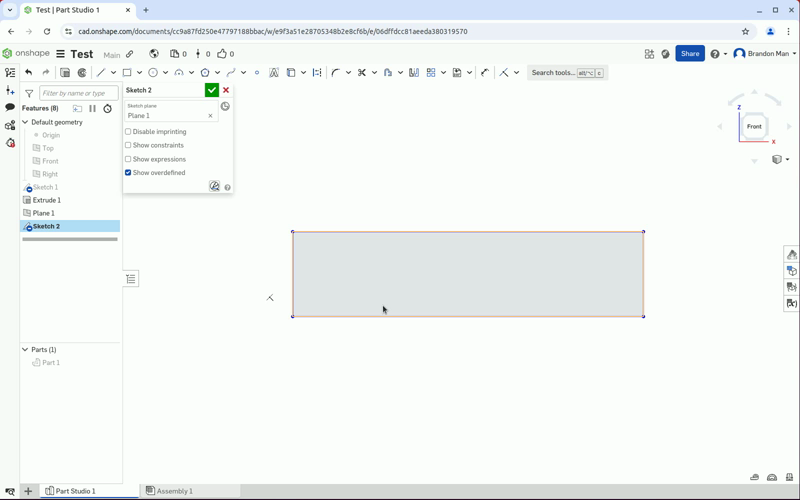
click(383, 305)
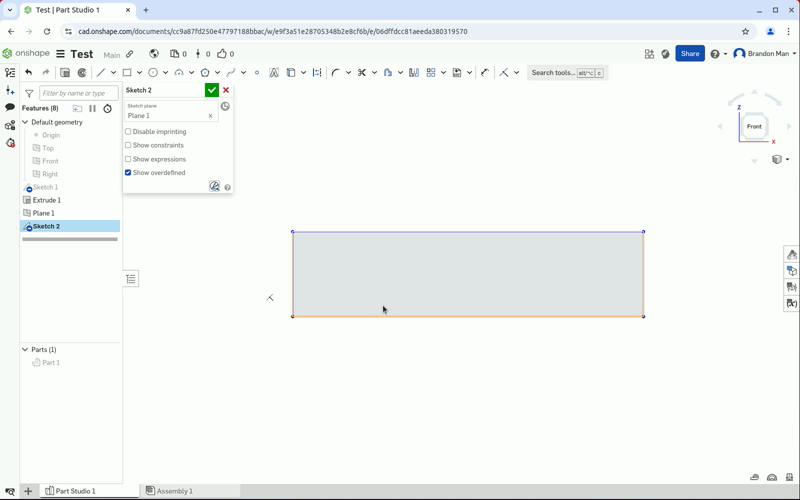
scroll(-6)
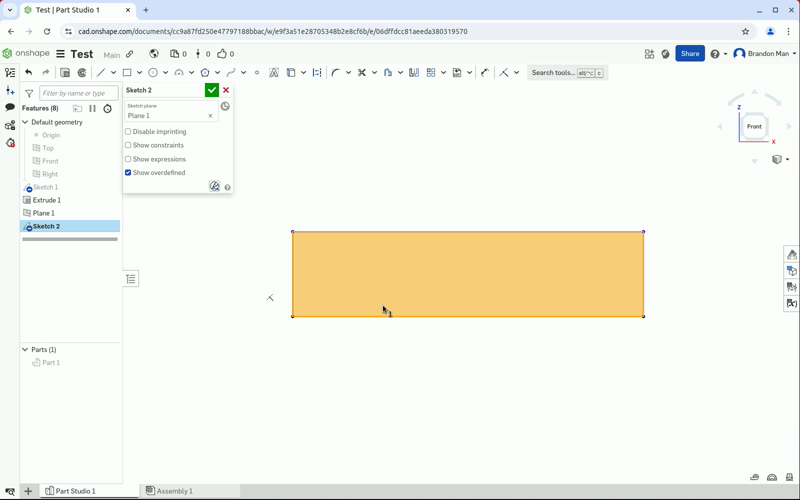
scroll(-6)
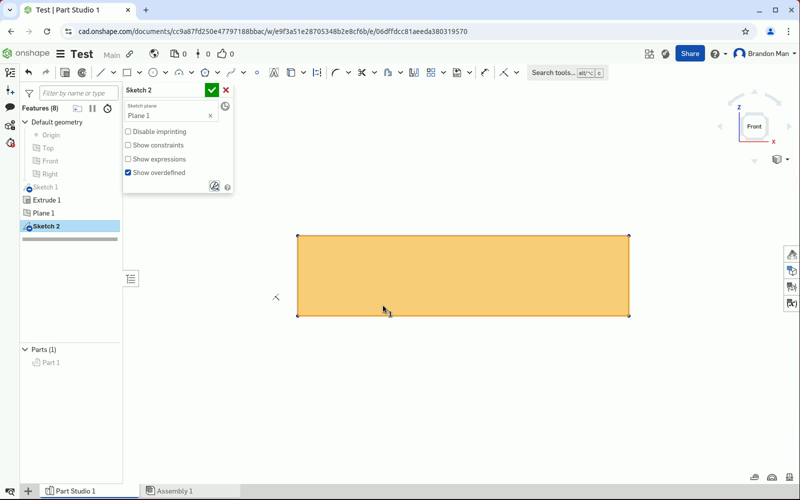
scroll(-6)
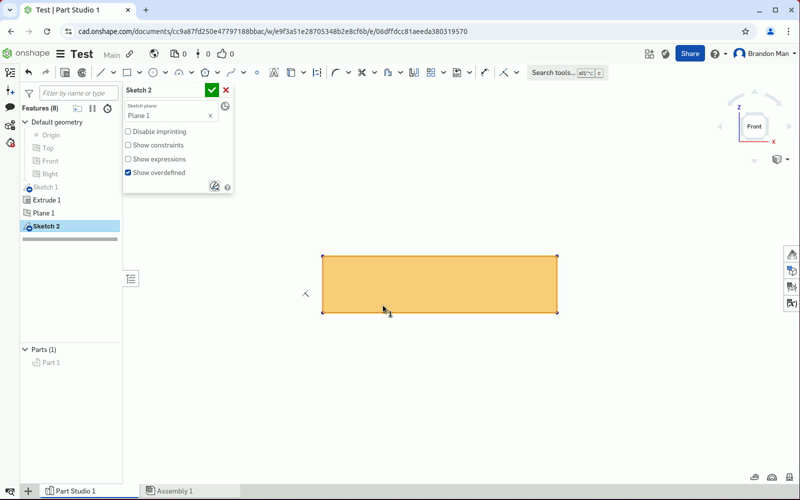
scroll(-6)
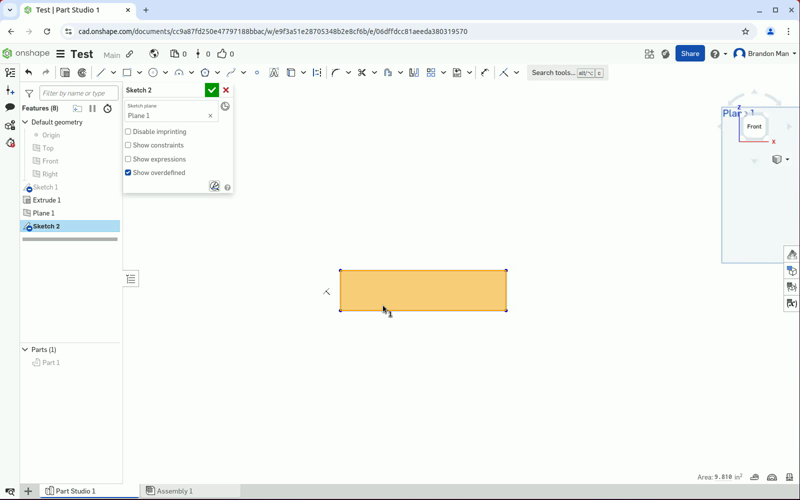
scroll(-6)
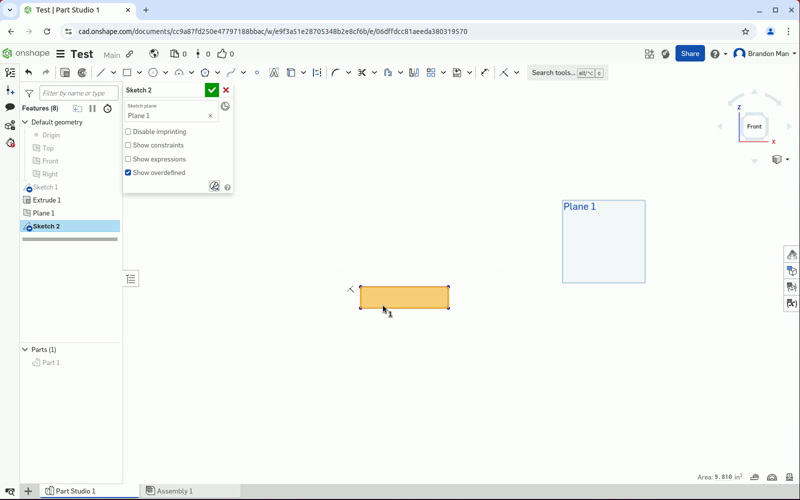
scroll(-6)
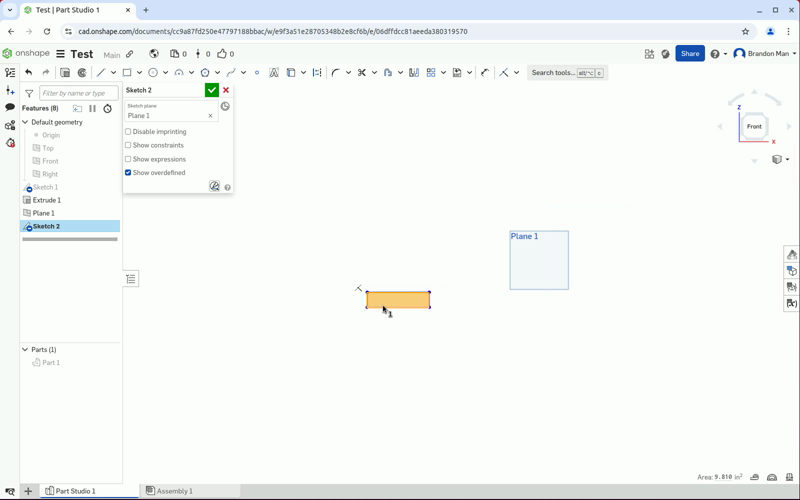
scroll(-6)
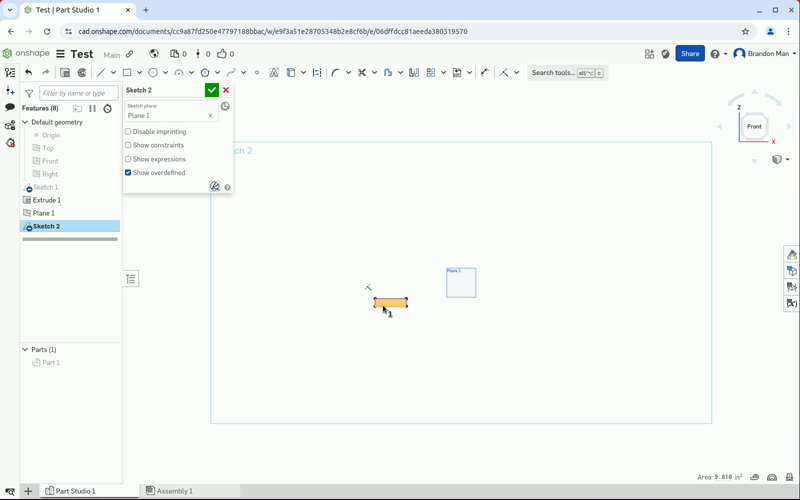
mouse_move(73, 352)
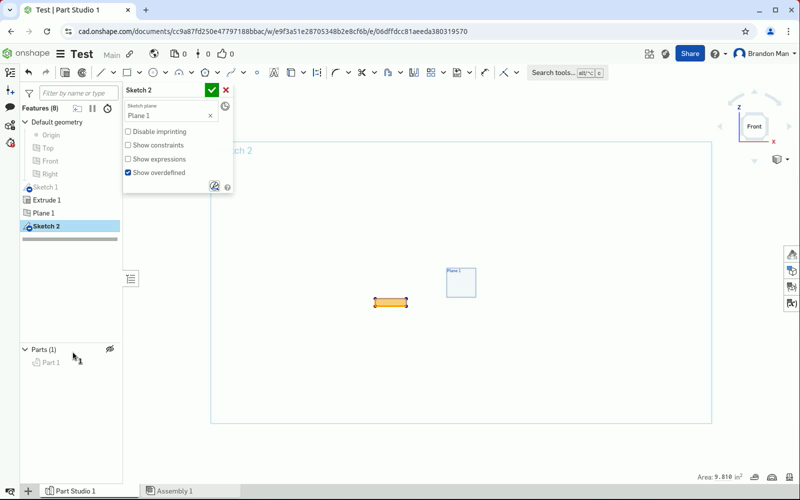
key(shift+y)
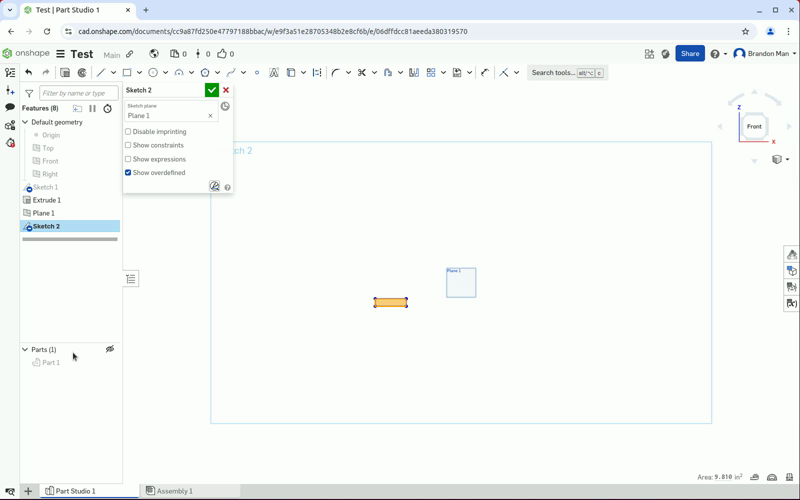
key(shift+e)
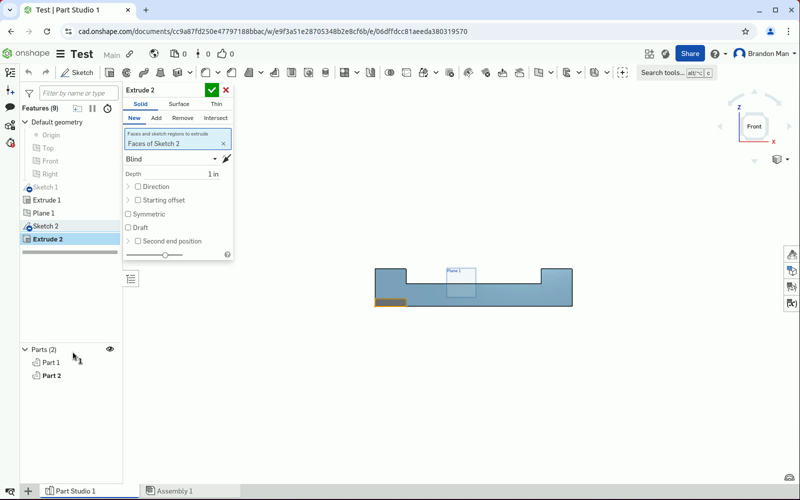
mouse_move(143, 106)
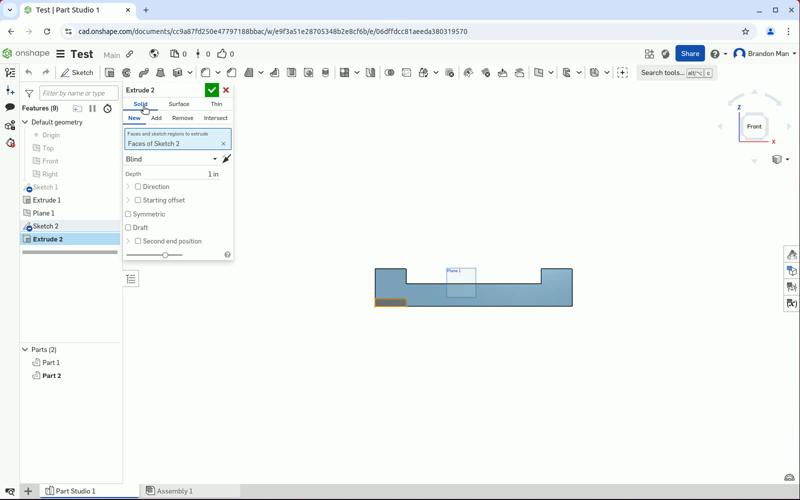
click(143, 106)
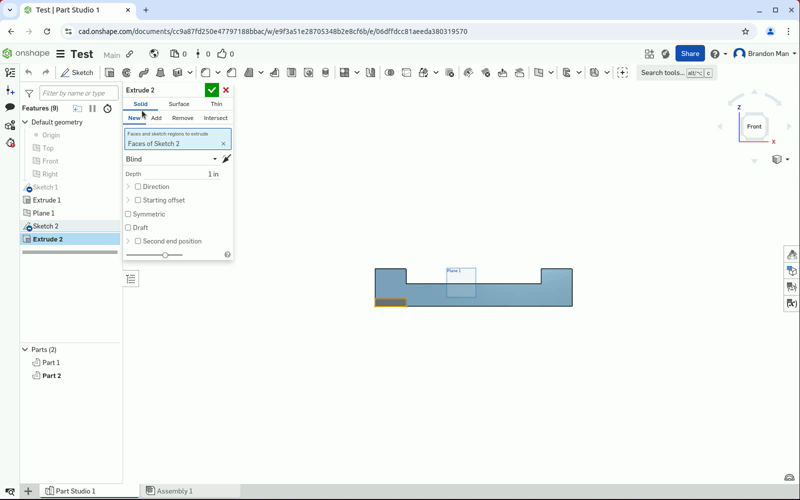
mouse_move(137, 120)
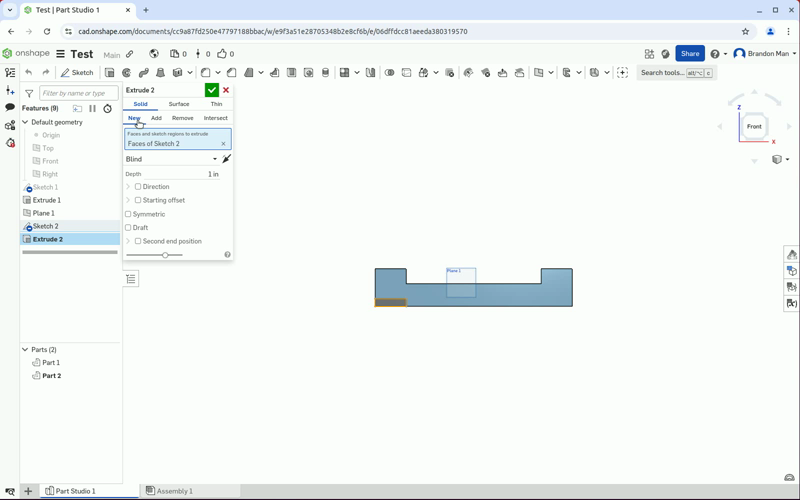
click(137, 120)
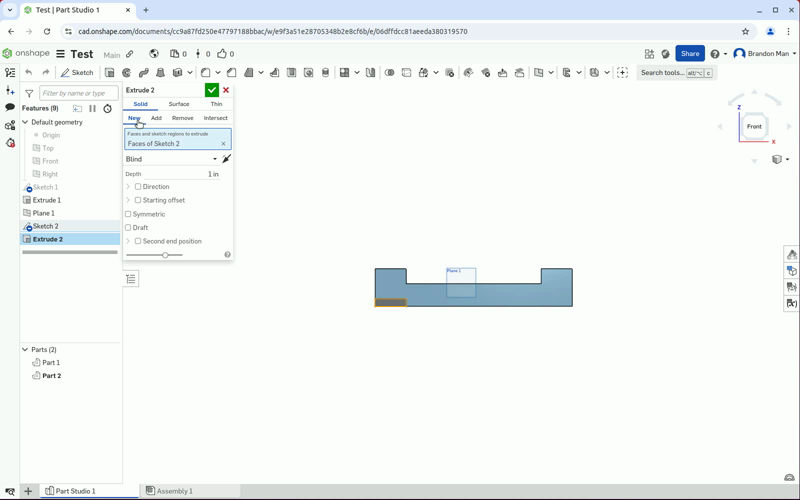
key(tab, 4)
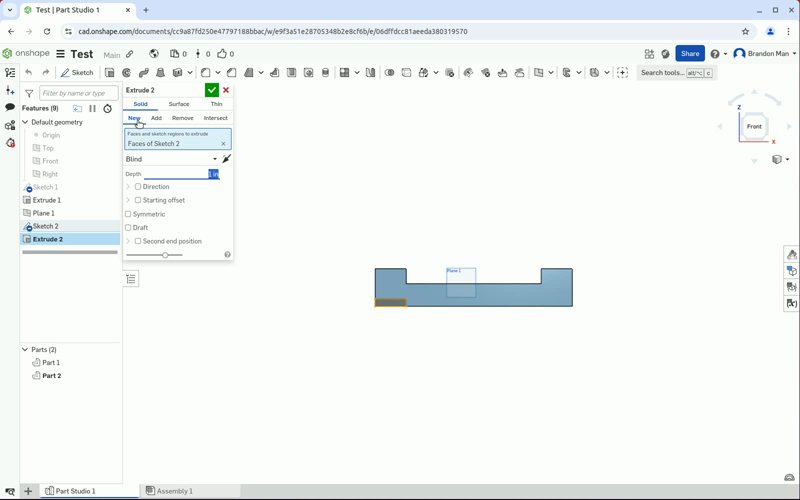
text(6.258)
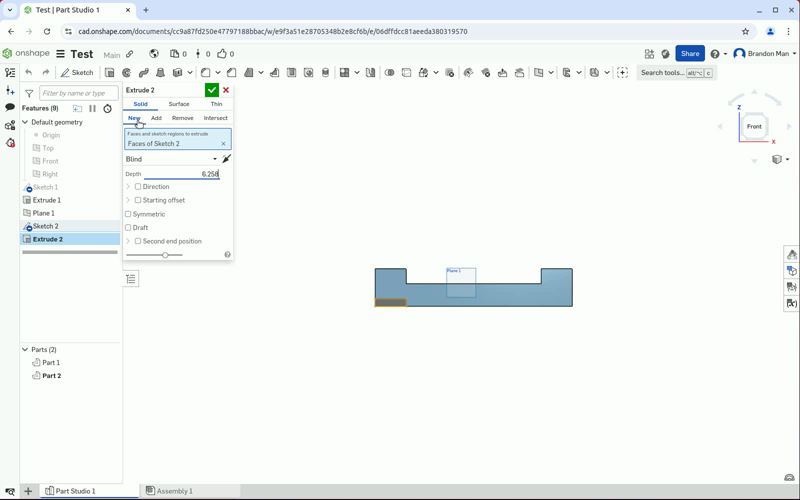
key(enter)
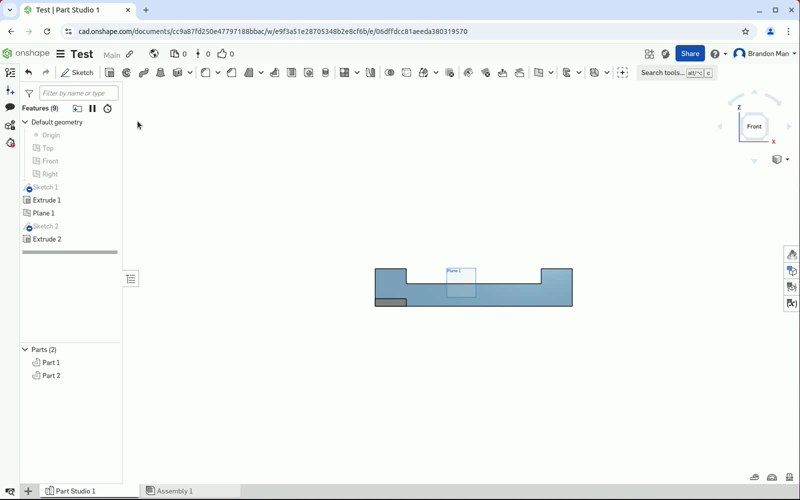
key(shift+h)
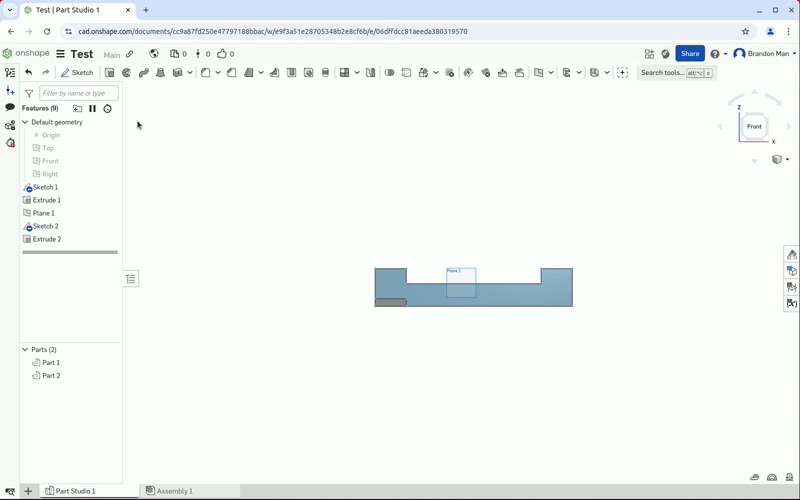
key(shift+h)
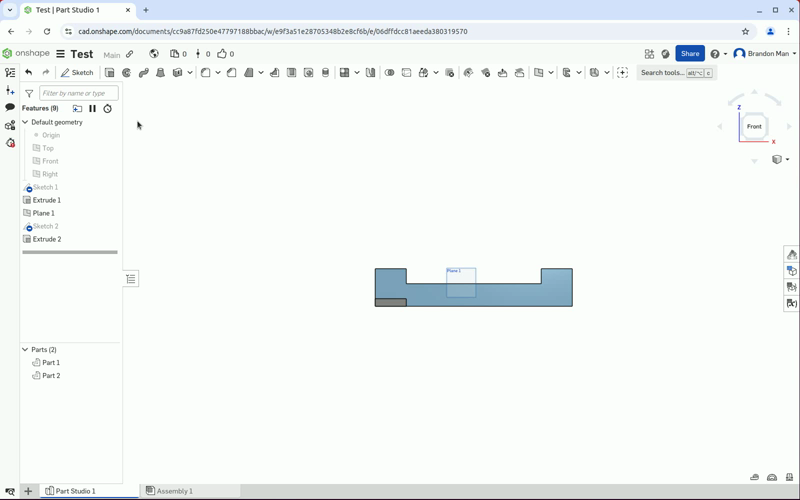
mouse_move(73, 189)
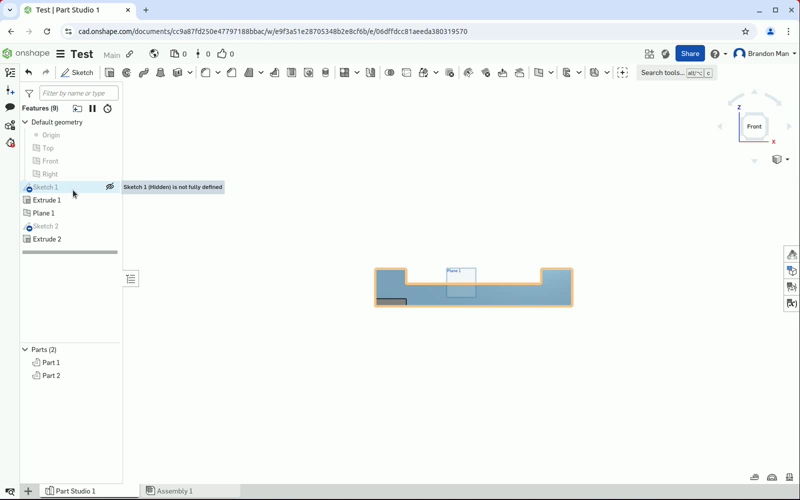
click(73, 189)
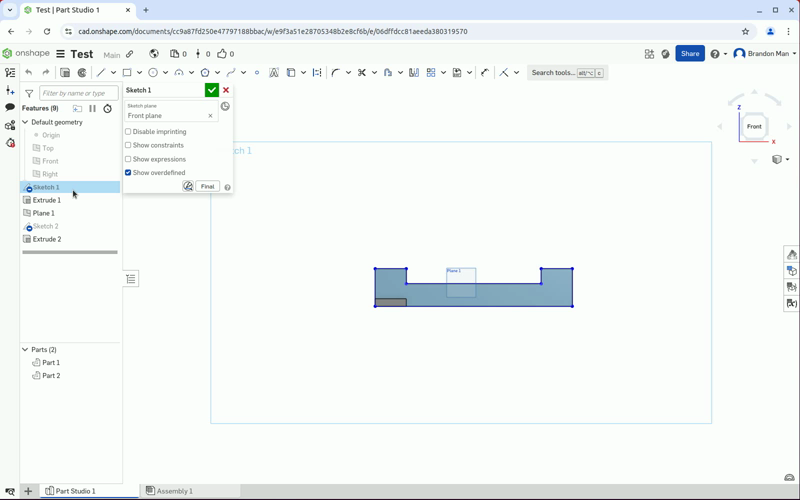
mouse_move(229, 92)
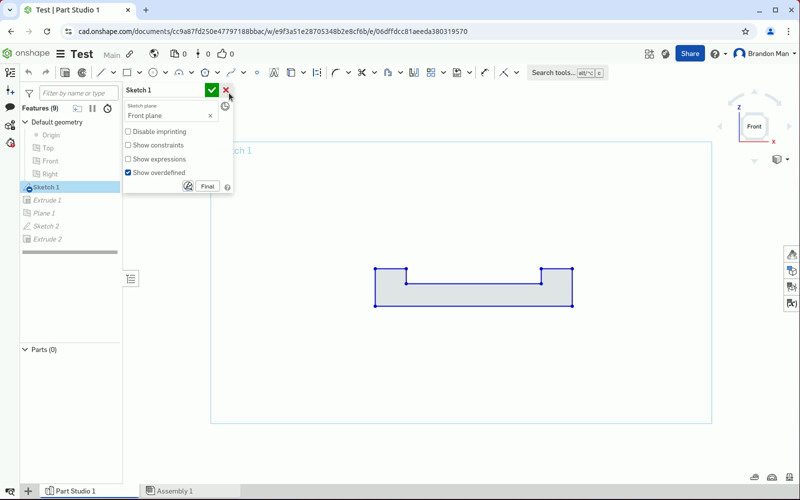
click(229, 92)
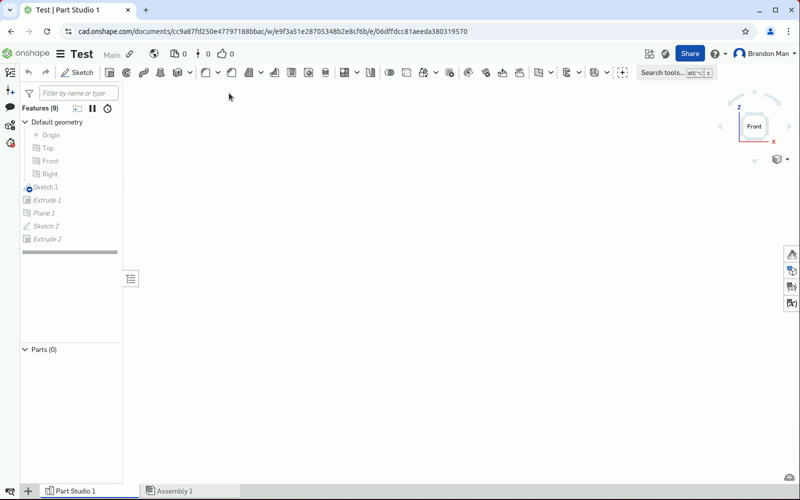
key(shift+s)
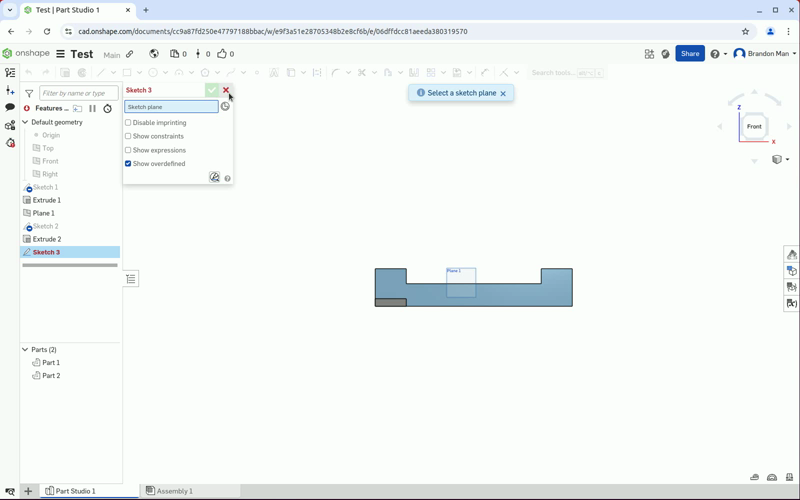
mouse_move(73, 215)
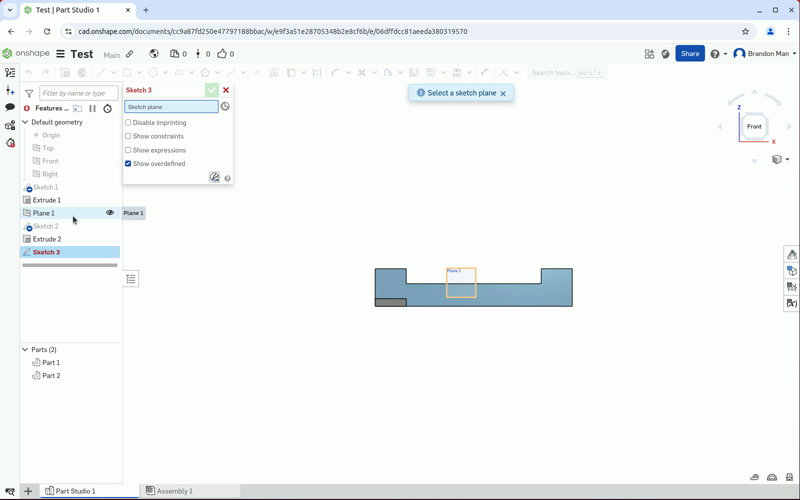
click(73, 215)
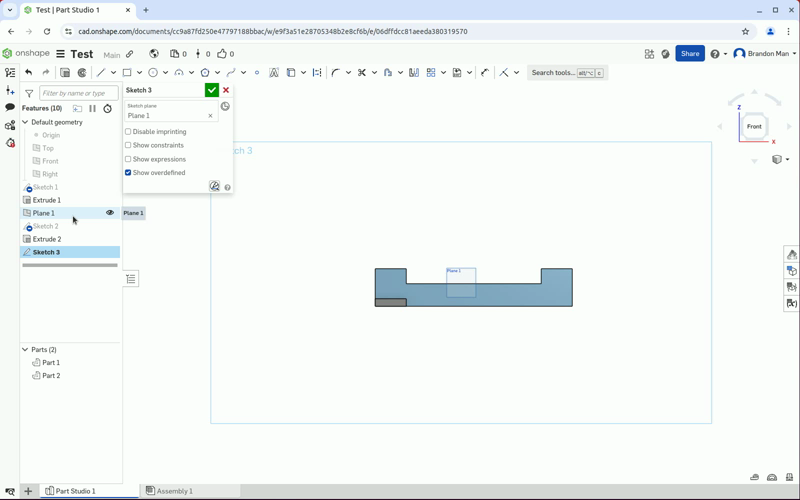
mouse_move(73, 352)
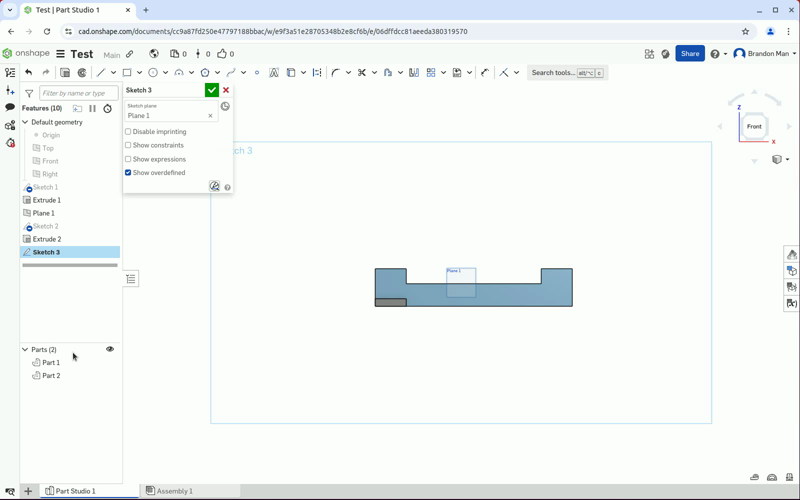
key(y)
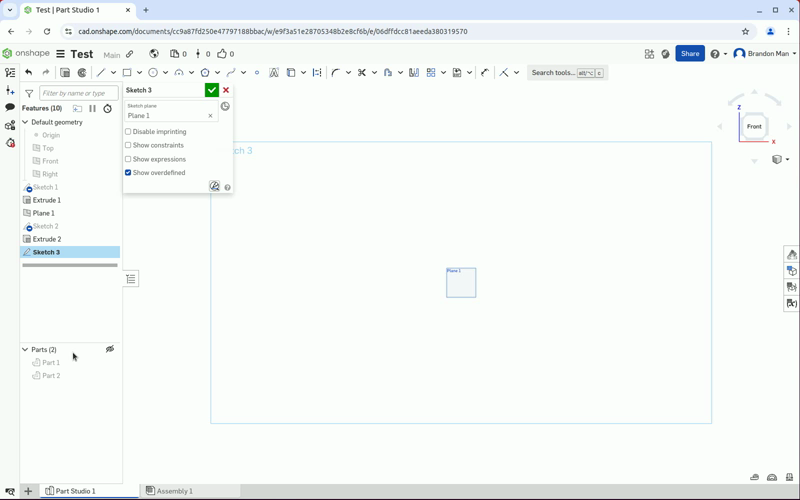
key(l)
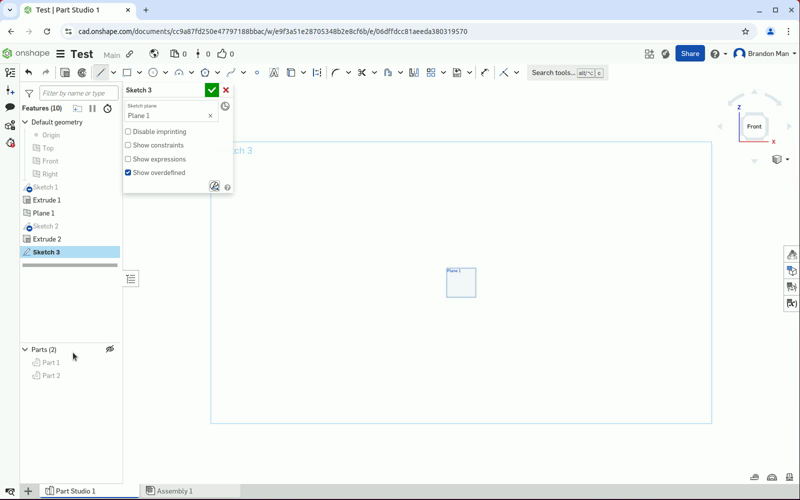
key_down(shift)
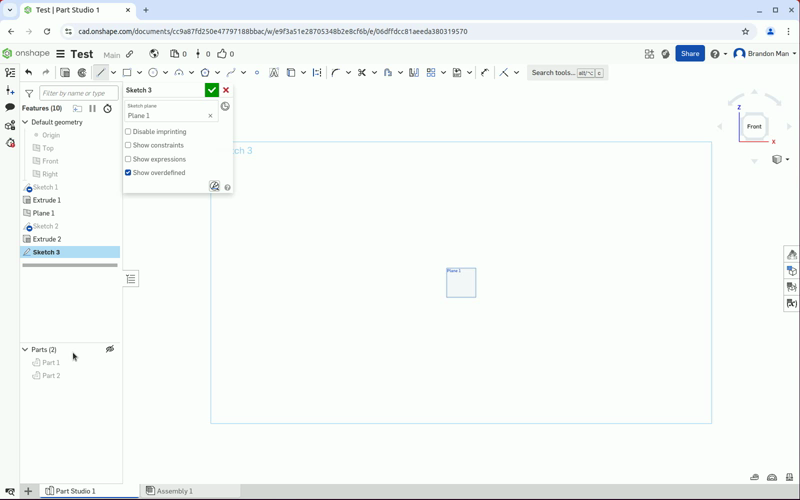
mouse_move(542, 306)
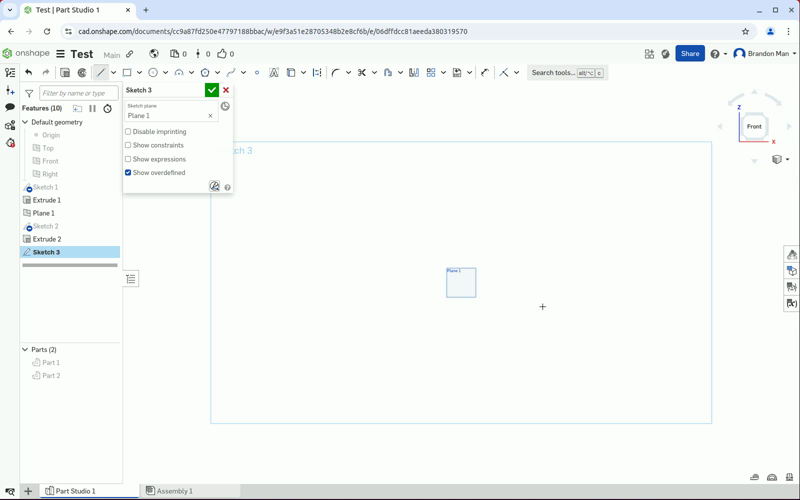
click(542, 306)
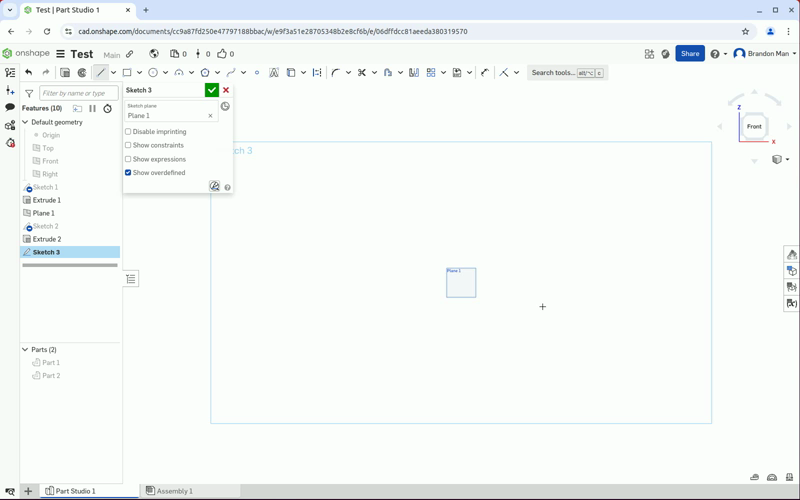
key_up(shift)
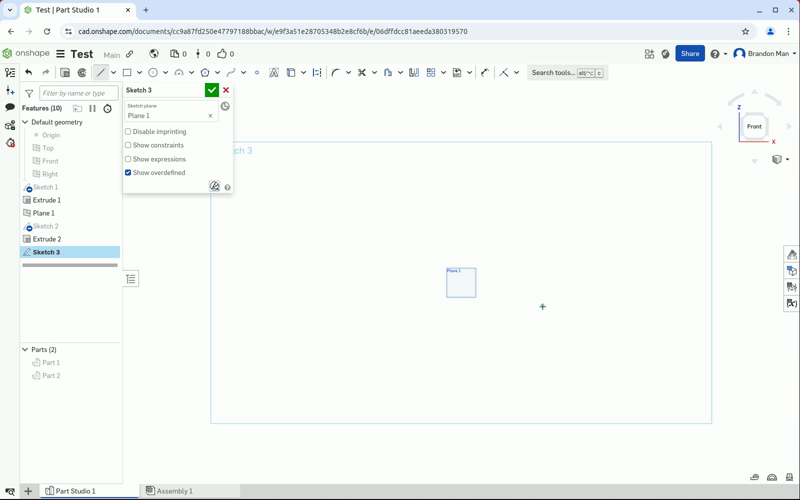
key_down(shift)
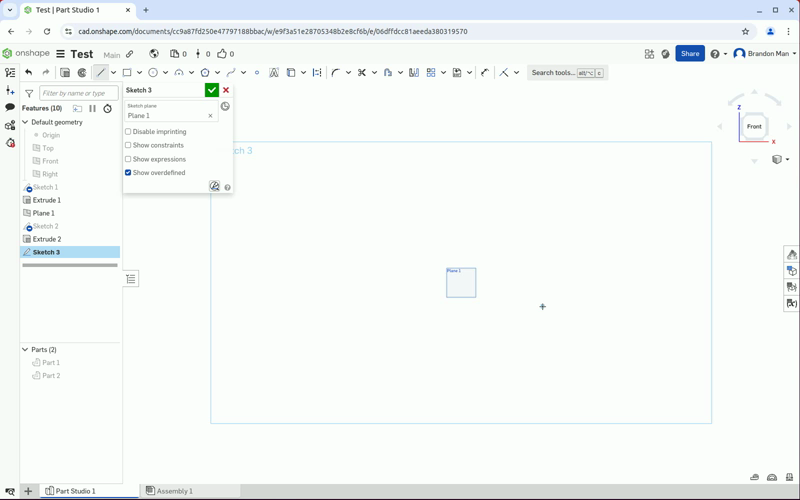
mouse_move(572, 306)
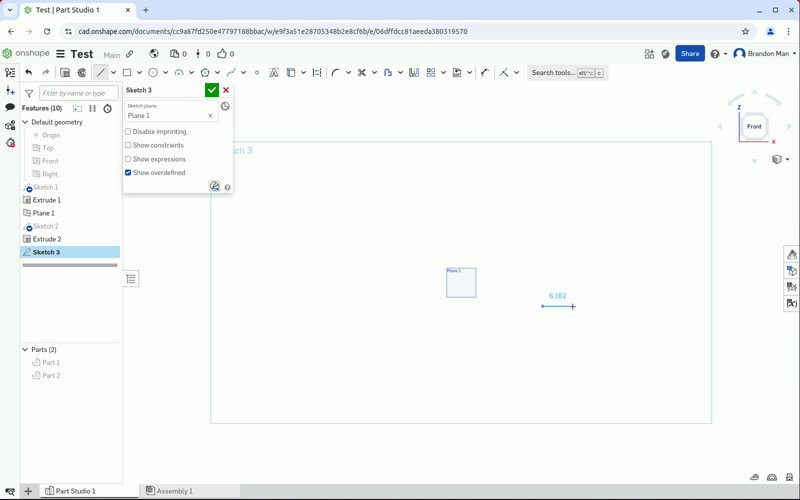
mouse_move(574, 306)
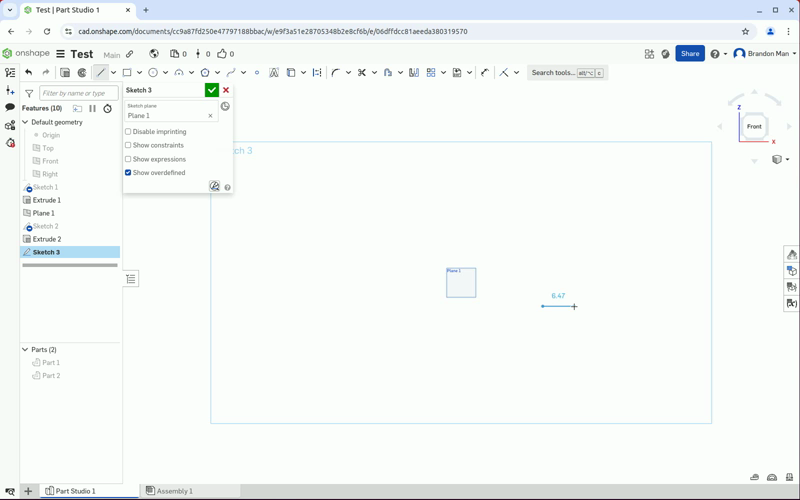
click(574, 306)
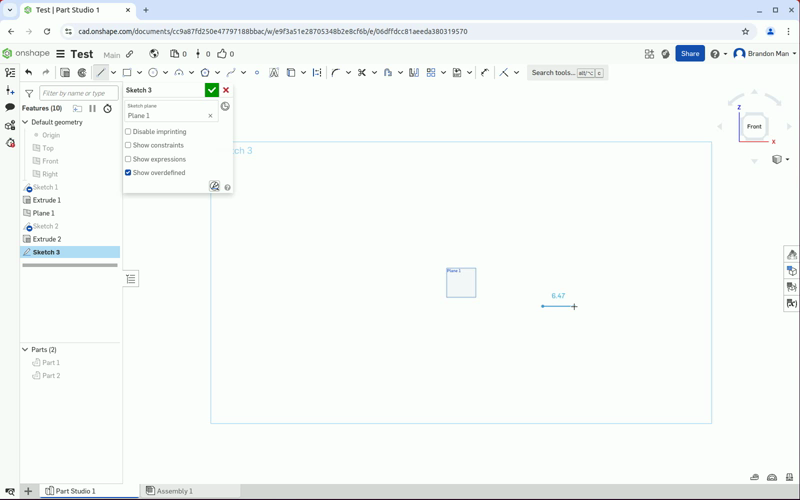
key_up(shift)
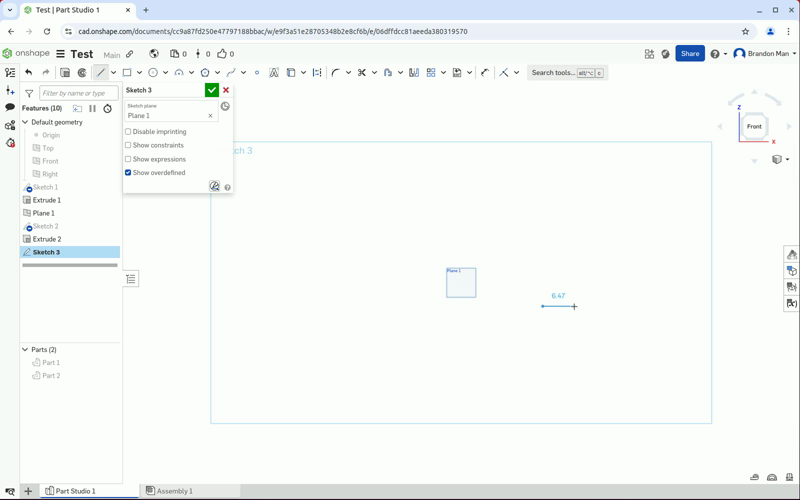
key_down(shift)
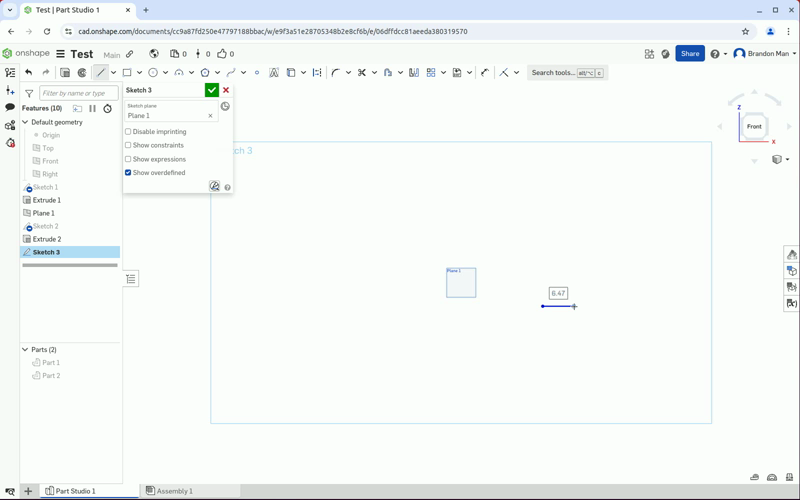
mouse_move(589, 306)
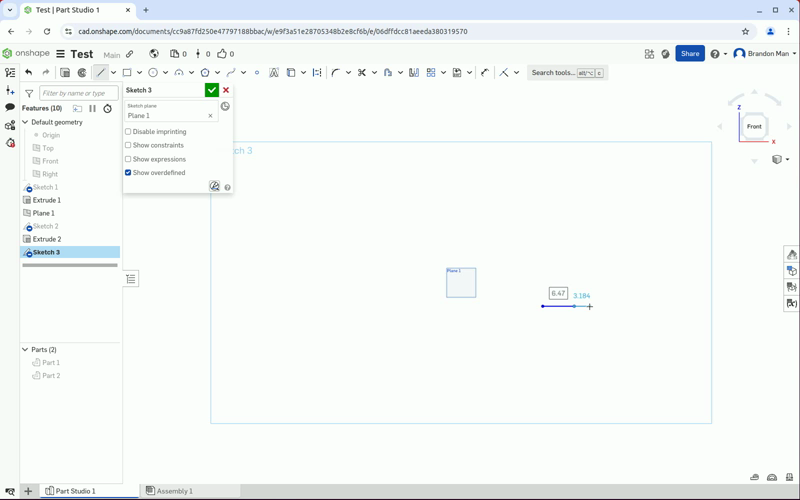
mouse_move(574, 298)
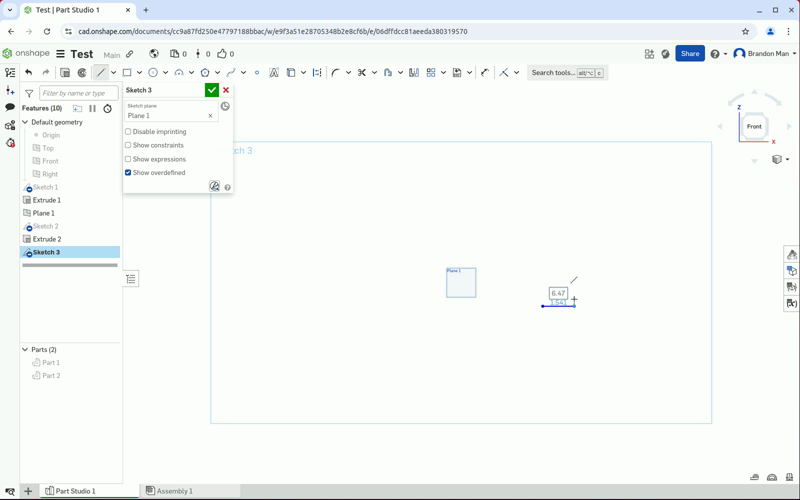
click(574, 298)
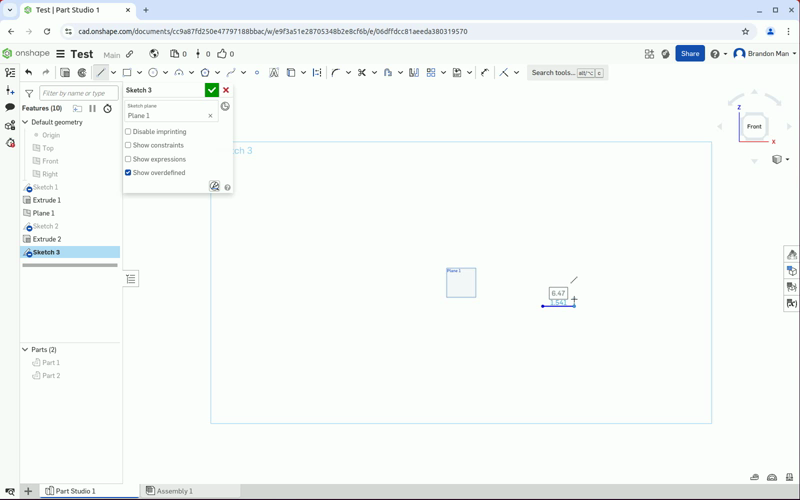
key_up(shift)
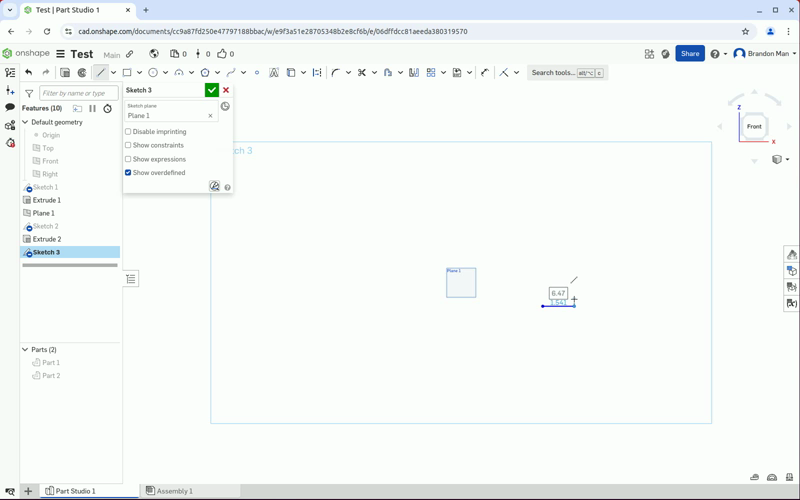
key_down(shift)
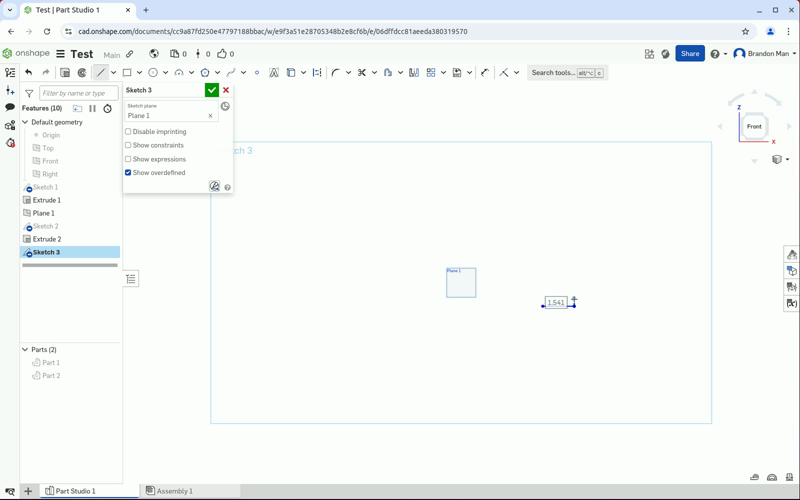
mouse_move(589, 298)
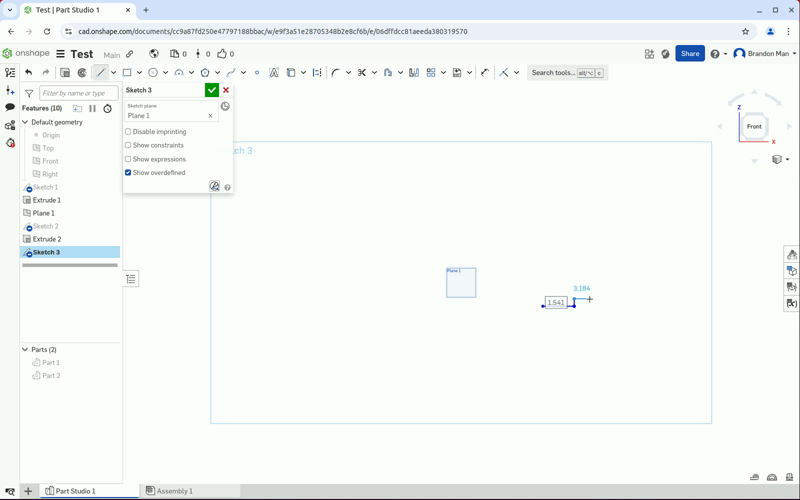
mouse_move(542, 298)
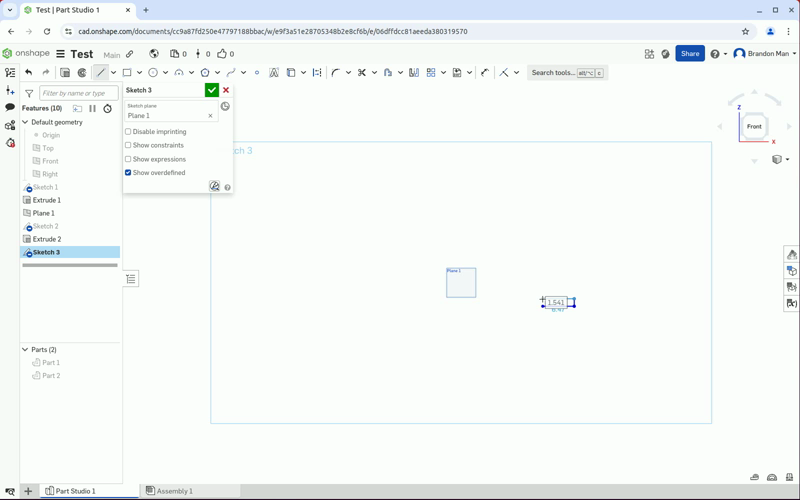
click(542, 298)
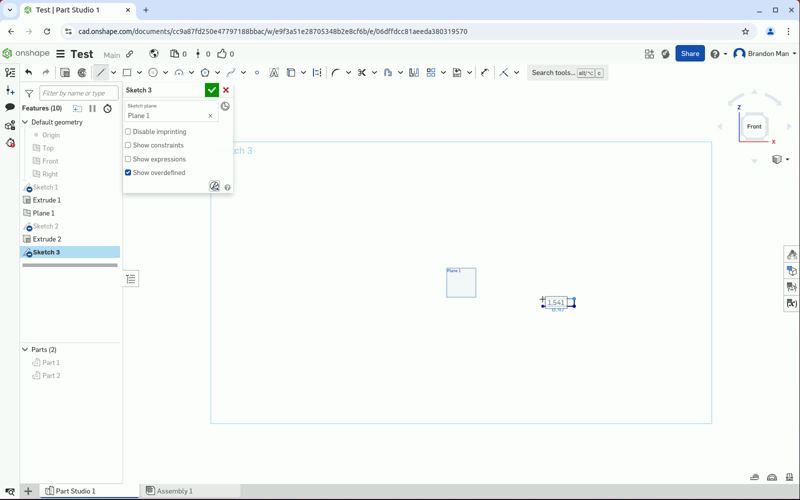
key_up(shift)
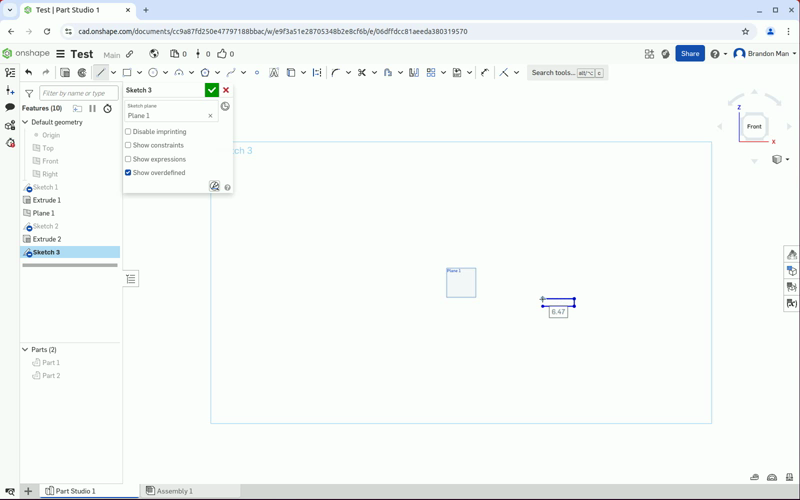
mouse_move(572, 298)
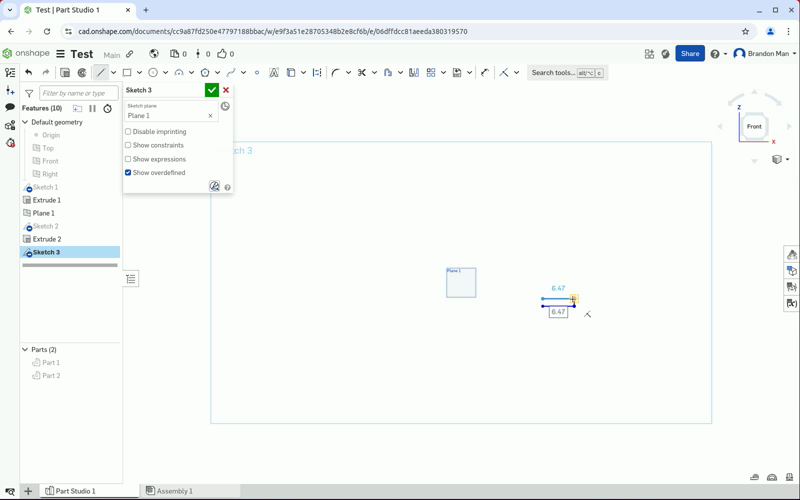
key_down(shift)
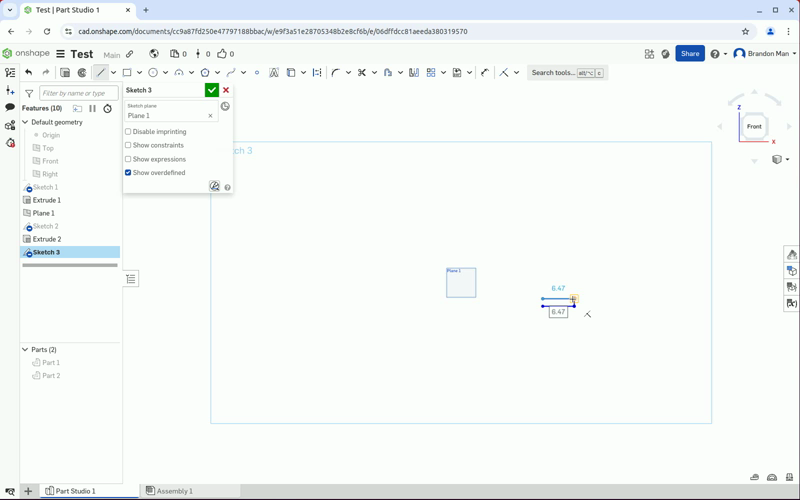
mouse_move(542, 306)
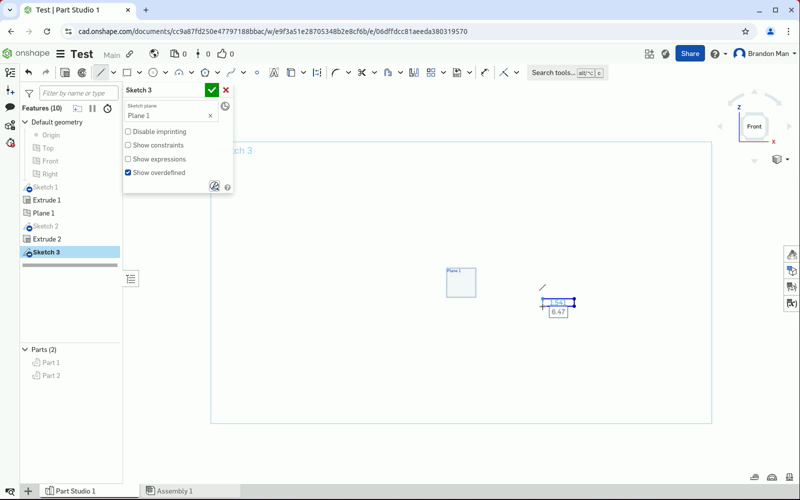
key_up(shift)
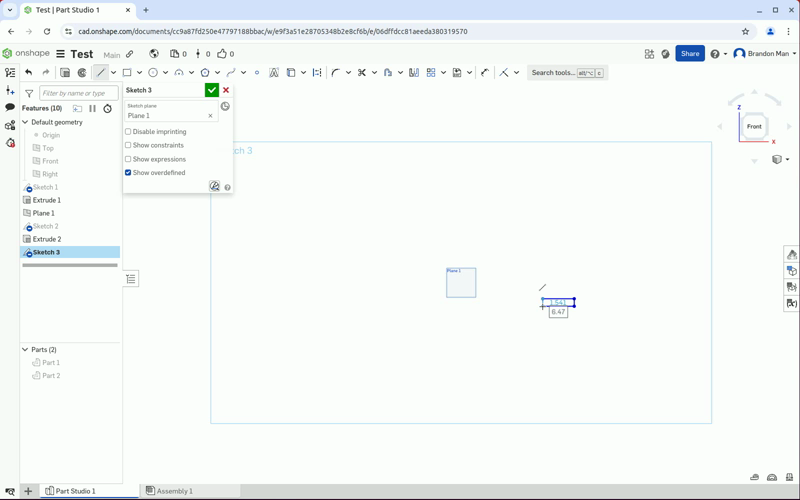
click(542, 306)
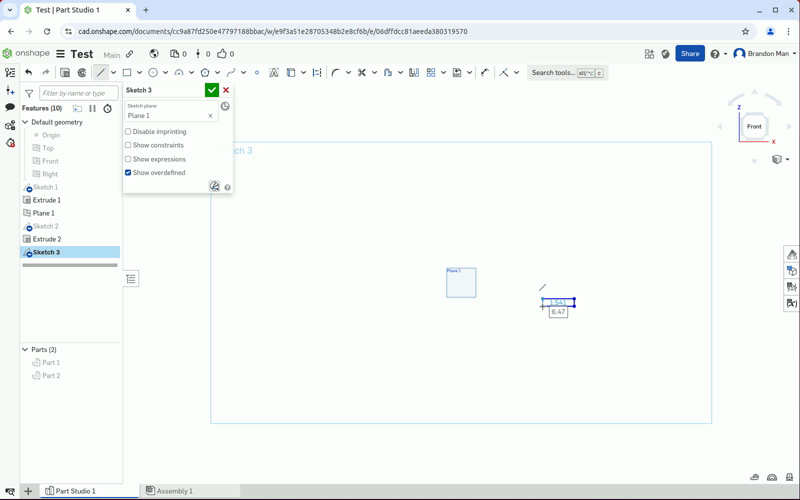
key(esc)
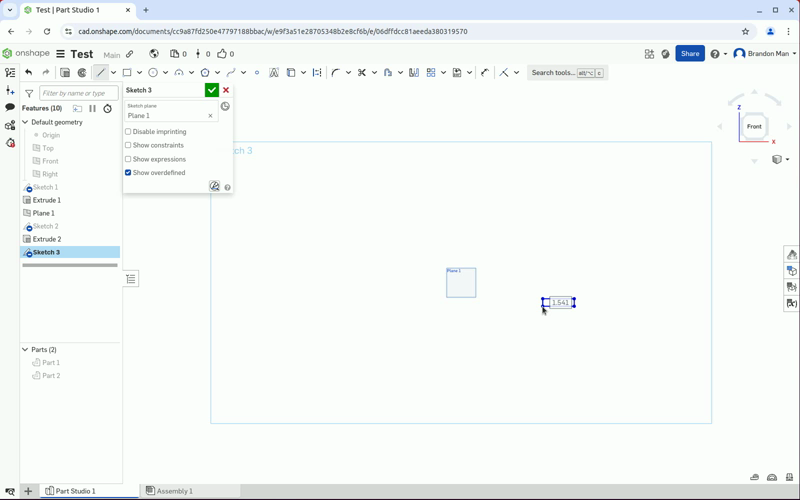
mouse_move(554, 303)
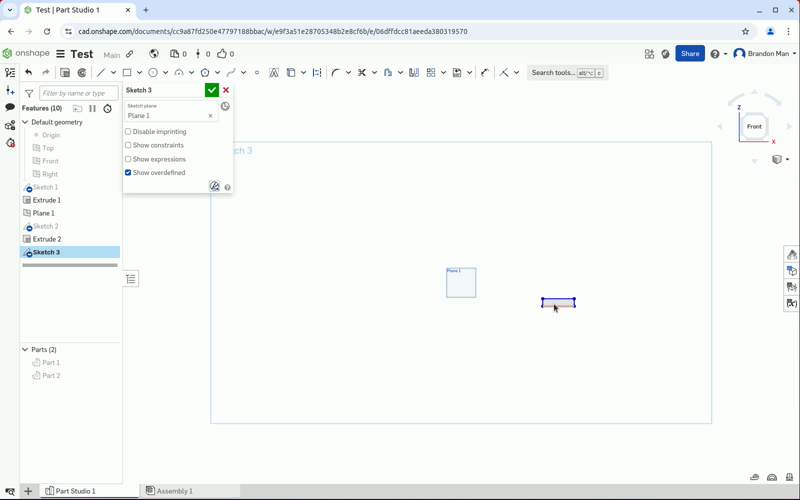
scroll(6)
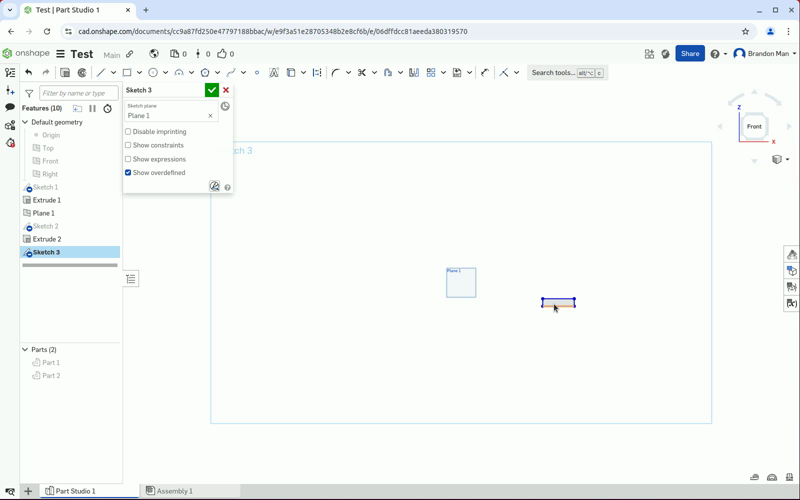
scroll(6)
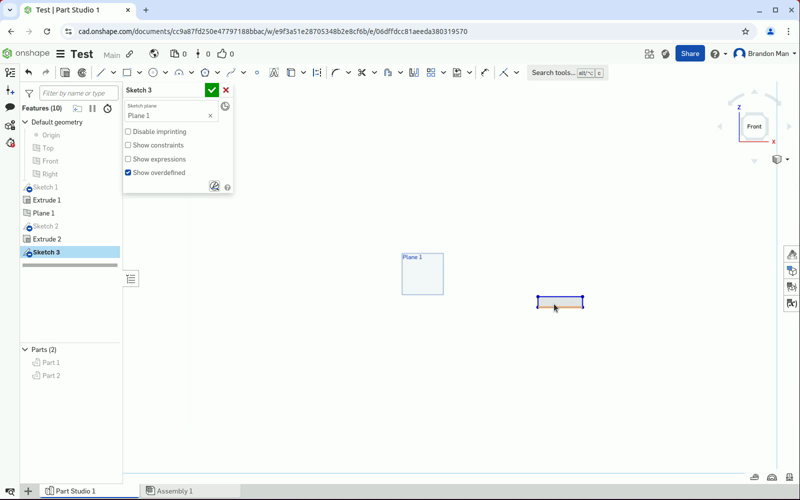
scroll(6)
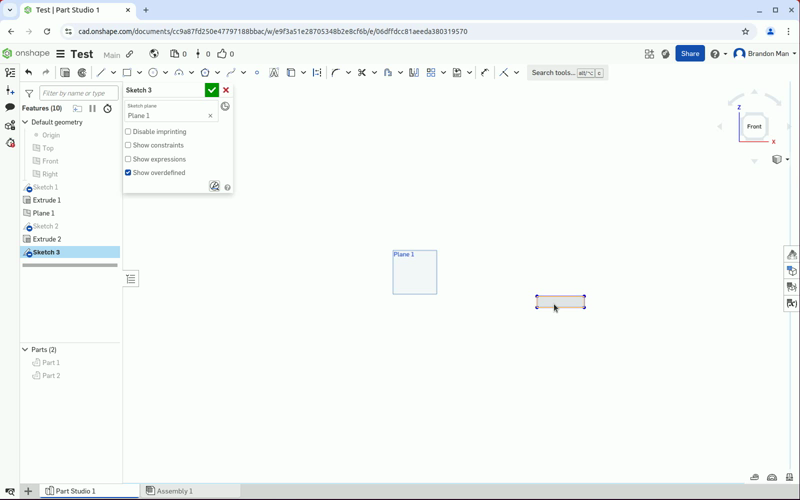
scroll(6)
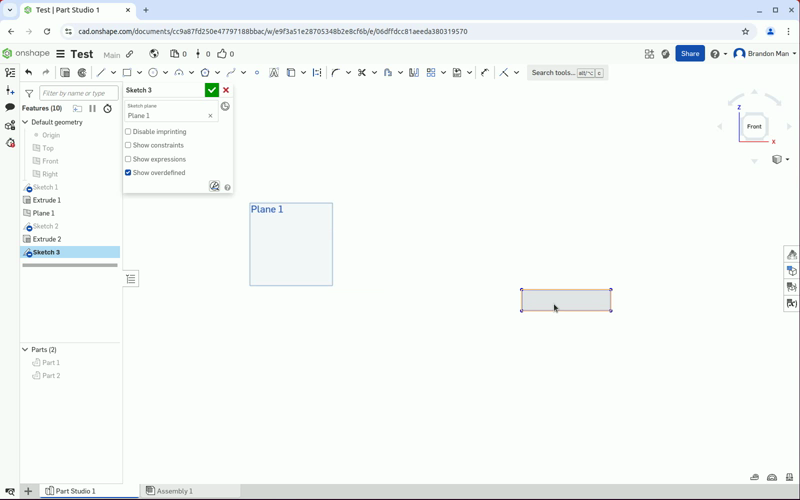
scroll(6)
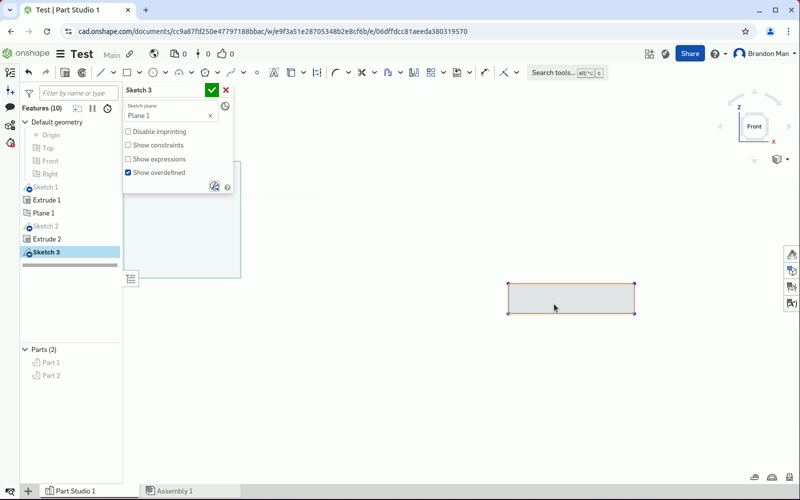
scroll(6)
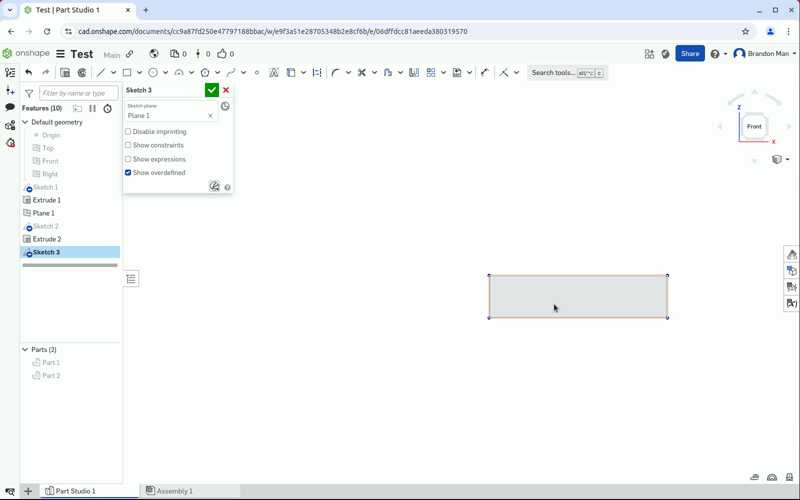
scroll(6)
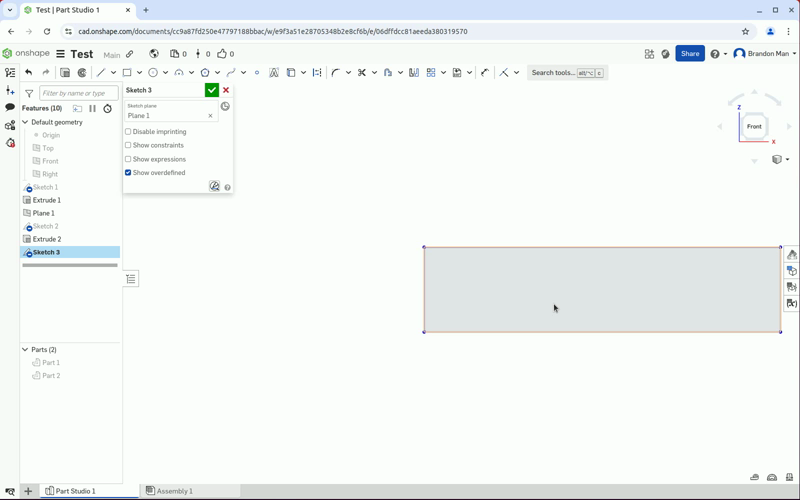
click(554, 303)
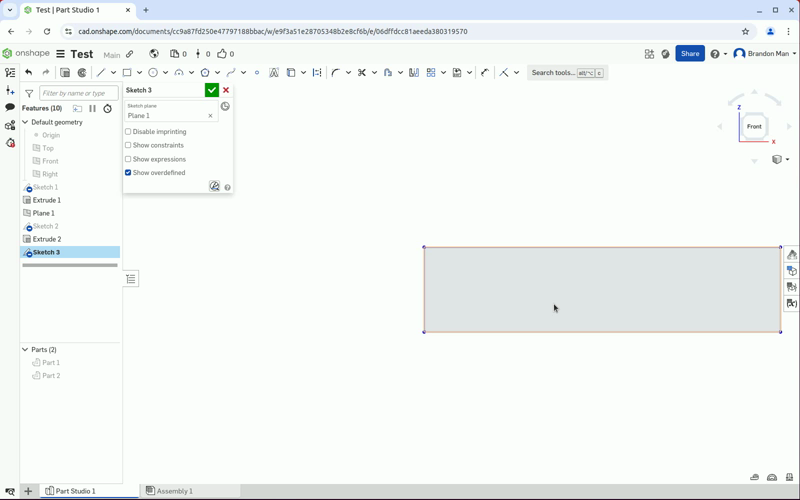
scroll(-6)
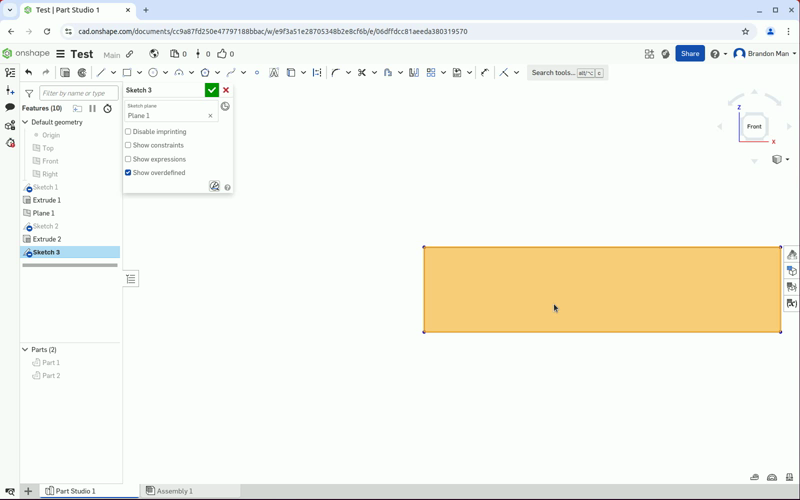
scroll(-6)
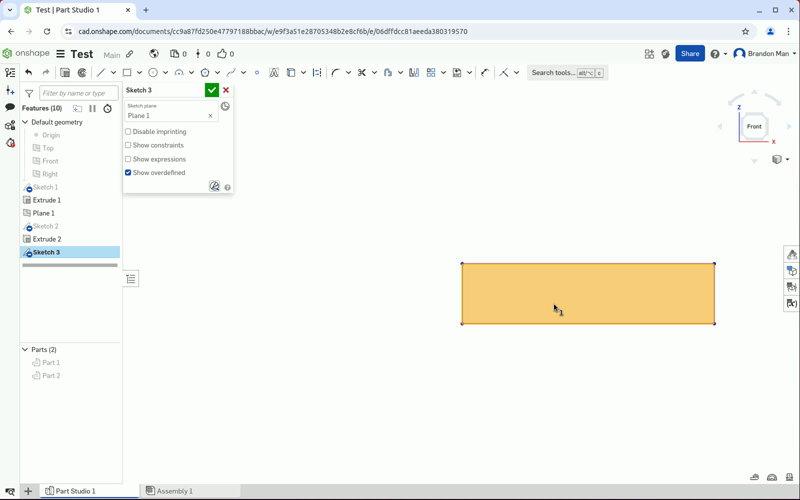
scroll(-6)
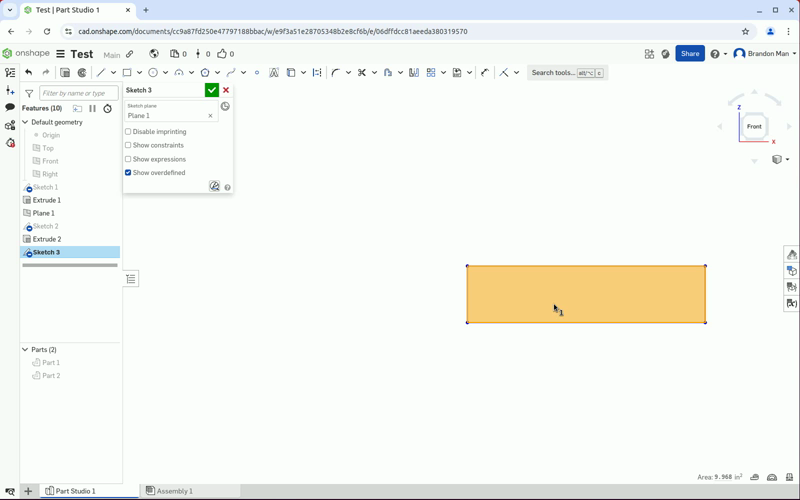
scroll(-6)
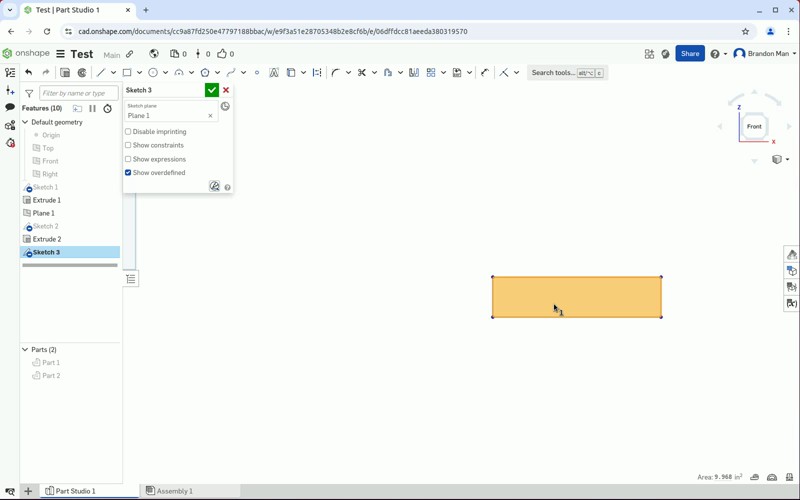
scroll(-6)
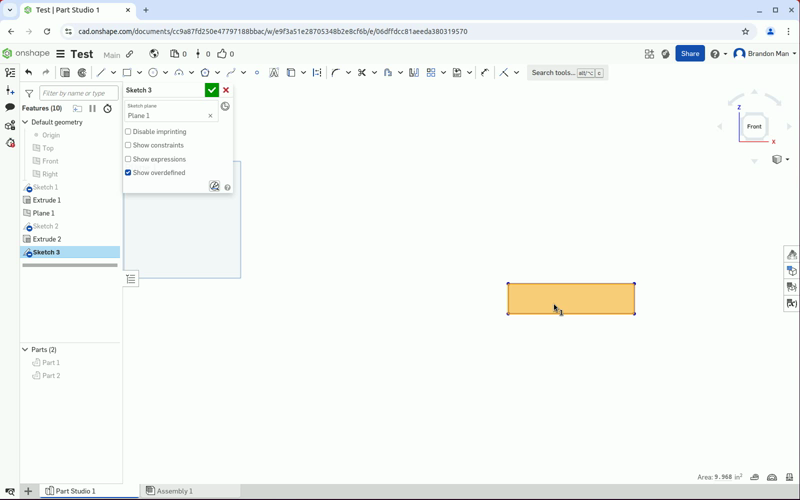
scroll(-6)
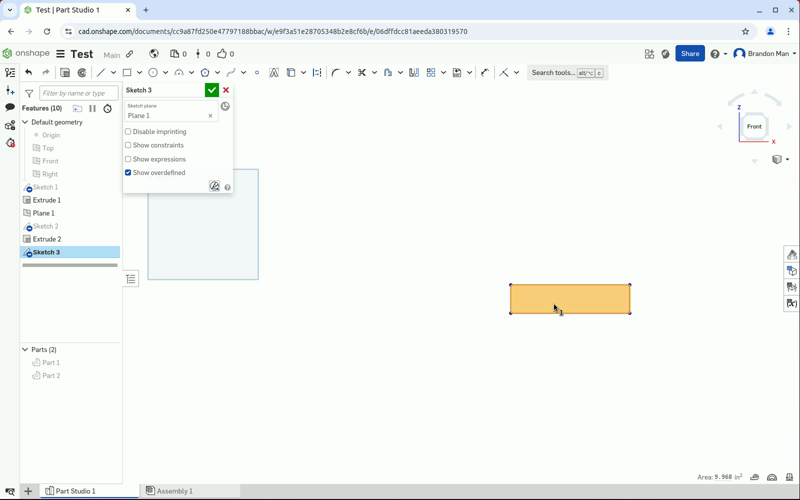
scroll(-6)
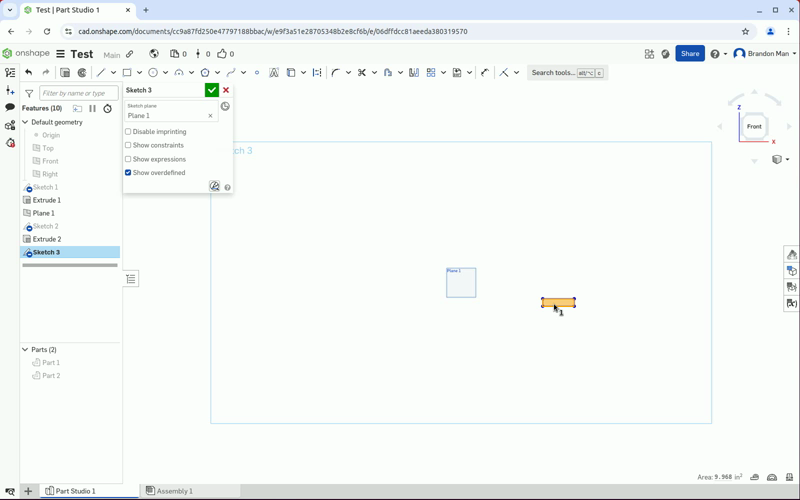
mouse_move(73, 352)
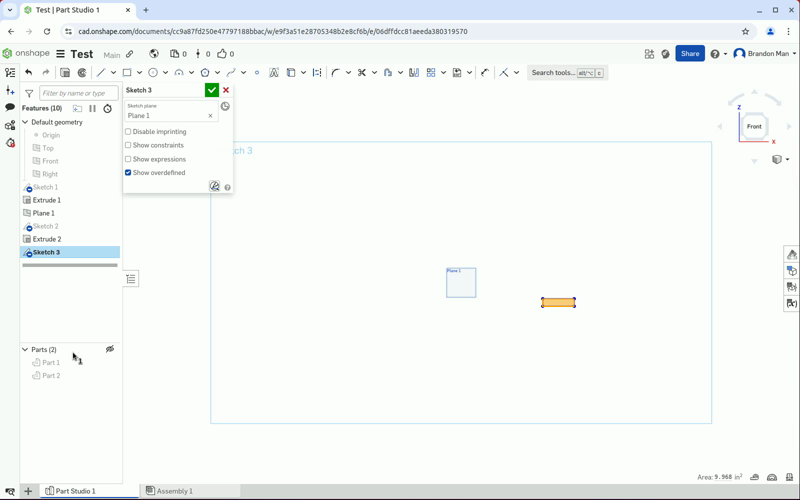
key(shift+y)
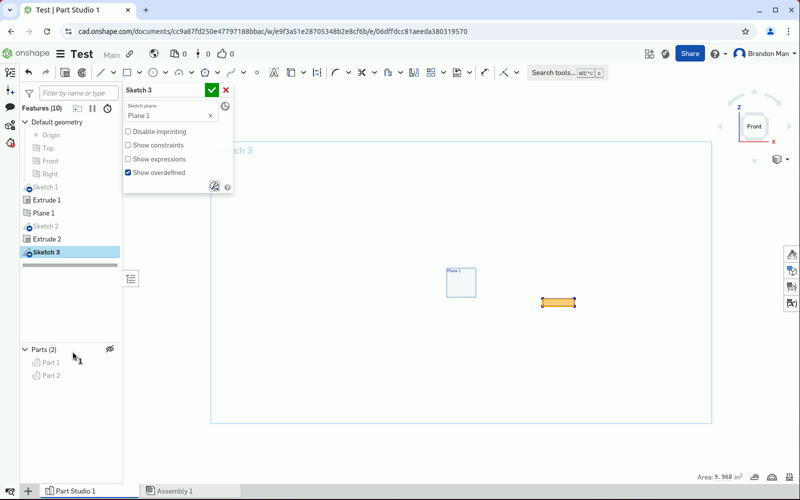
key(shift+e)
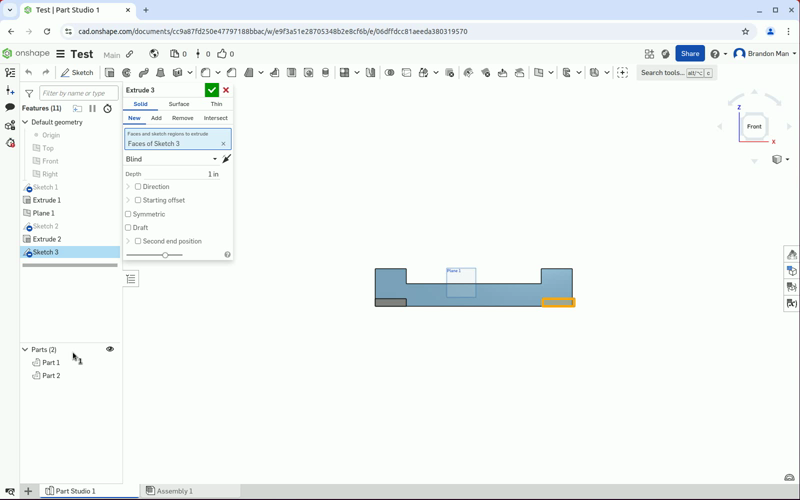
mouse_move(143, 106)
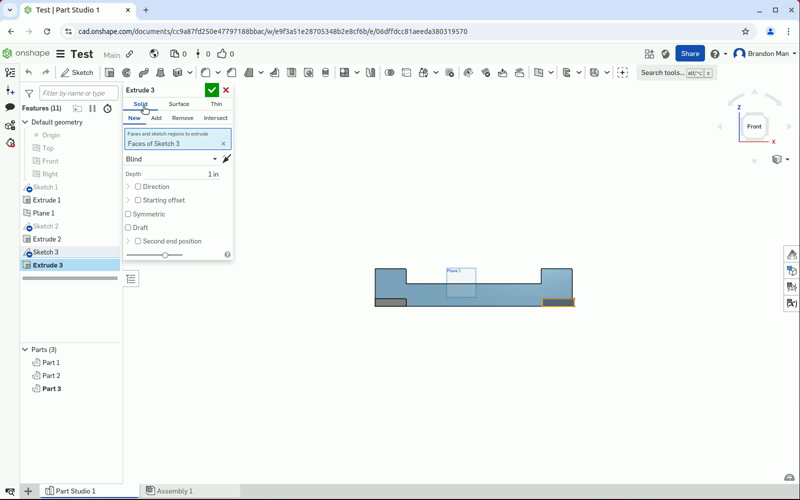
click(143, 106)
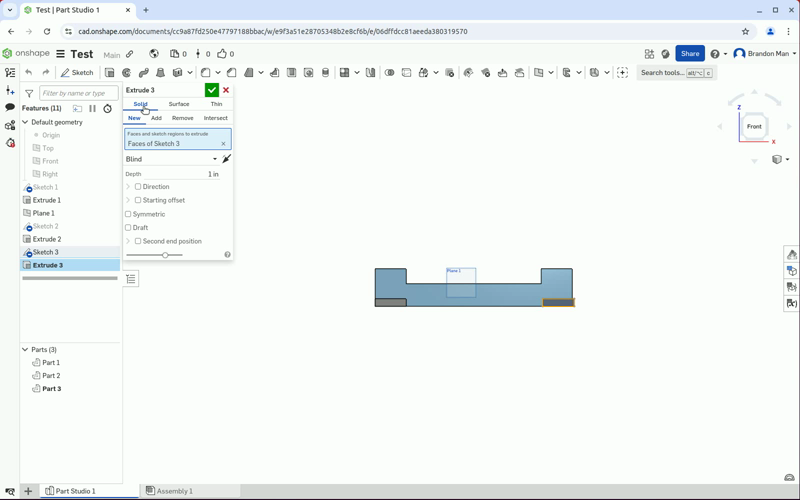
mouse_move(137, 120)
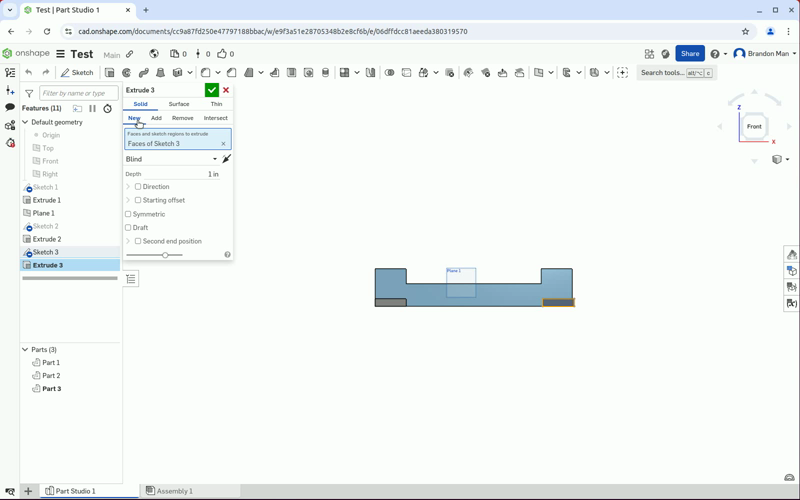
click(137, 120)
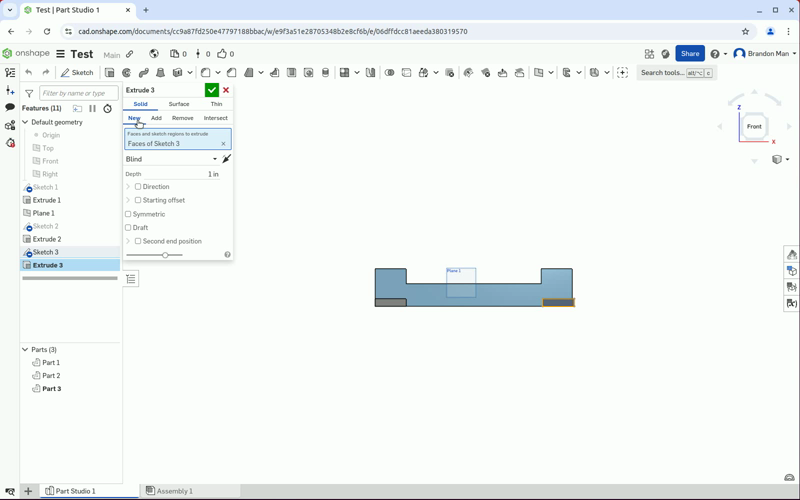
key(tab, 4)
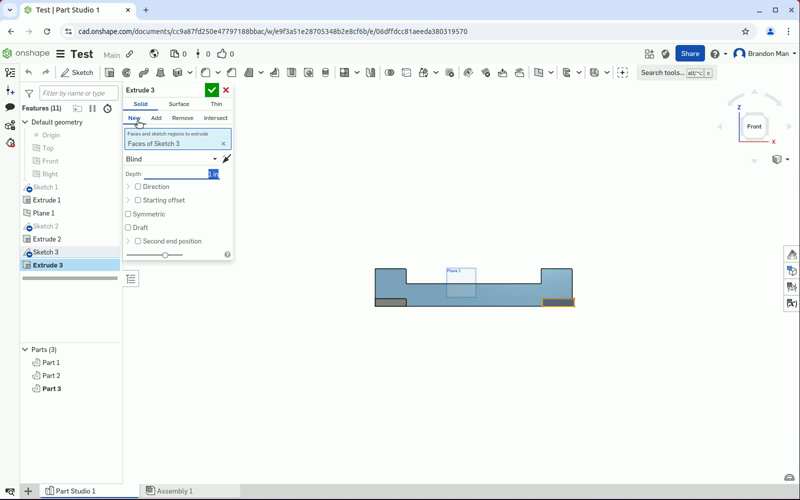
text(6.258)
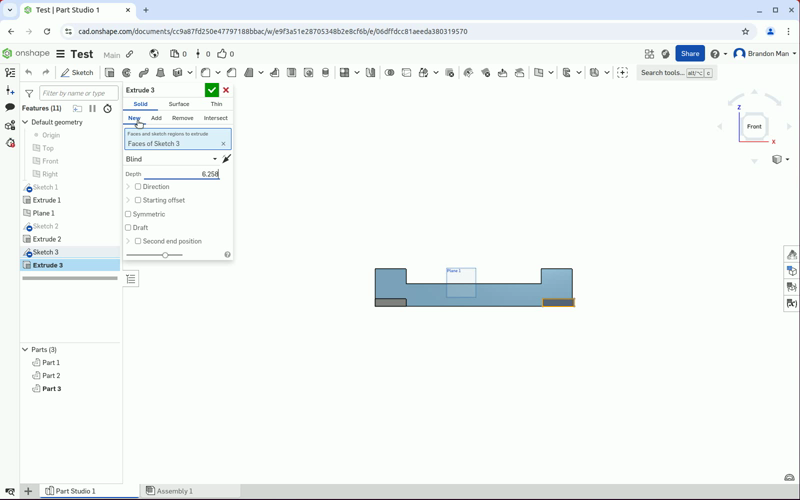
key(enter)
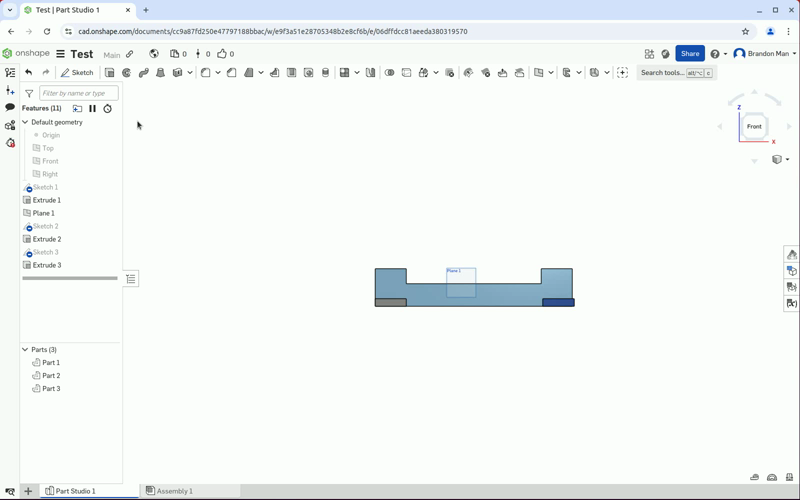
key(shift+h)
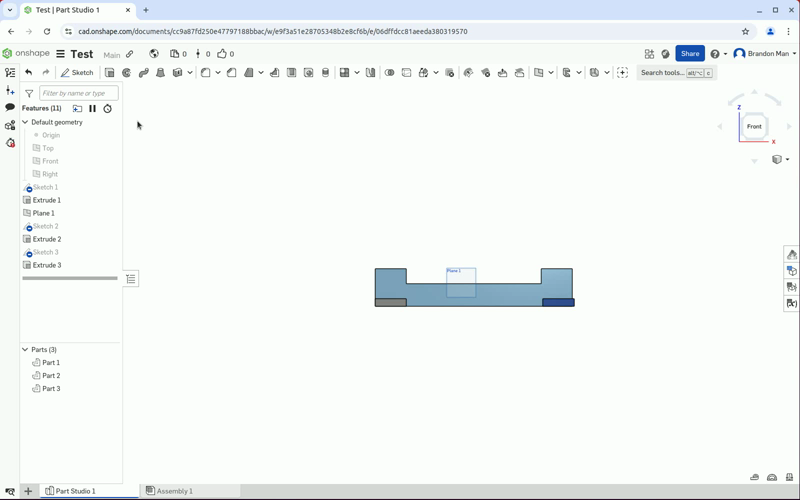
key(shift+h)
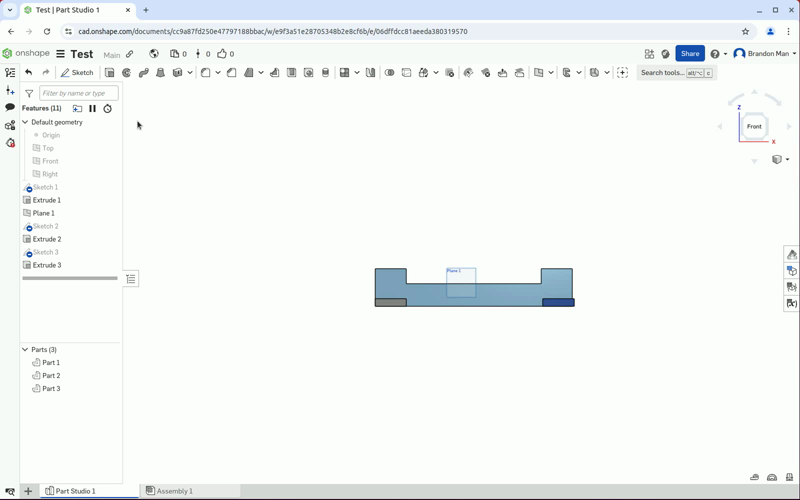
key(shift+7)
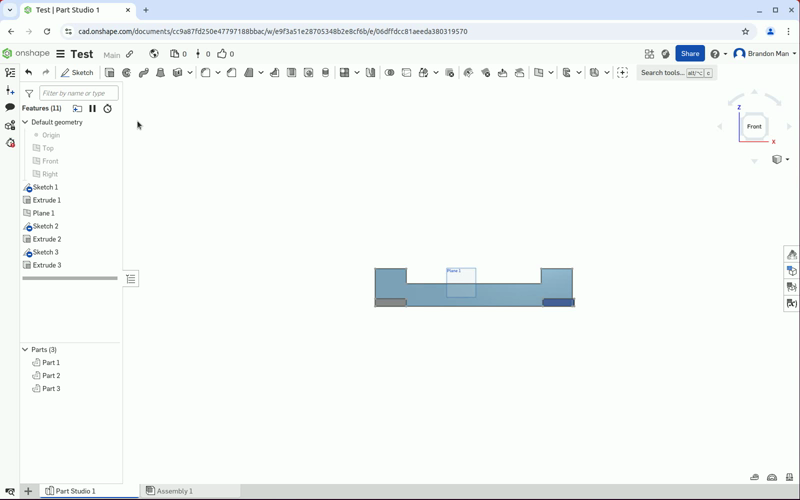
key(left, 2)
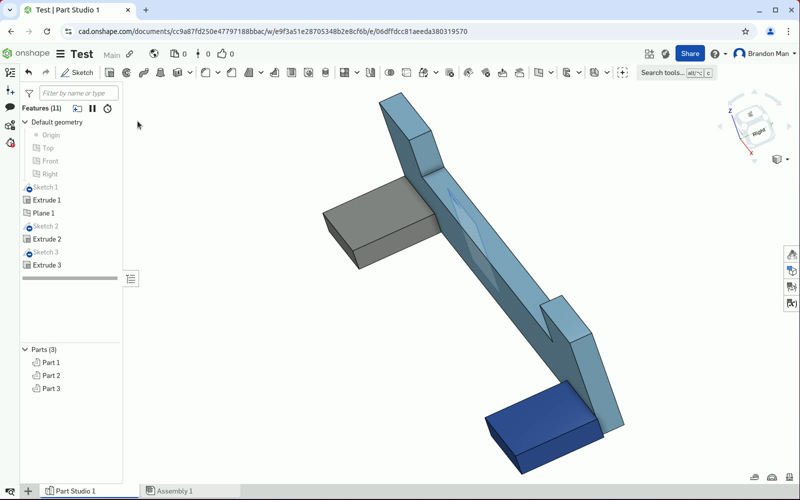
key(down, 2)
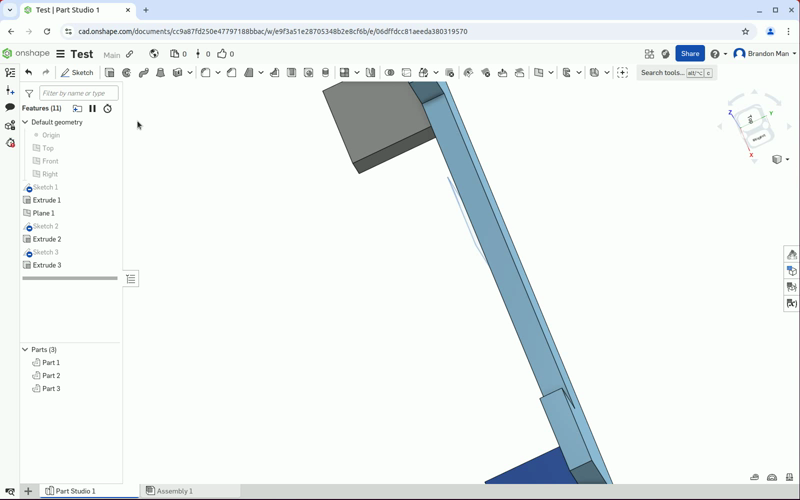
key(up, 2)
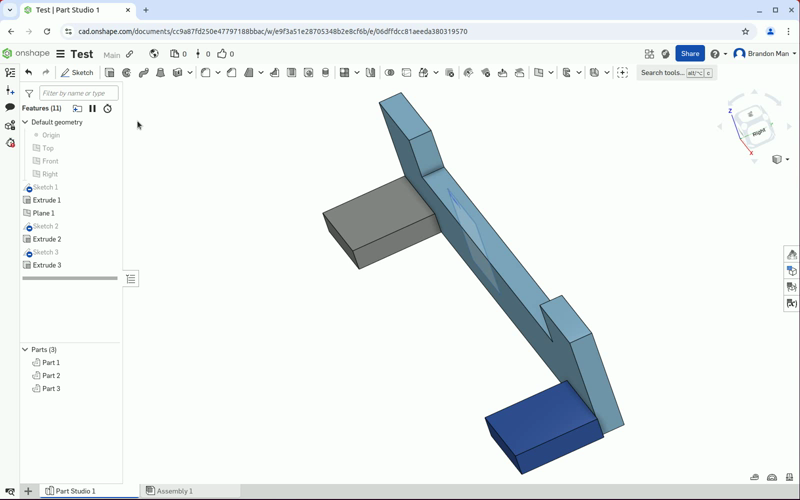
key(right, 2)
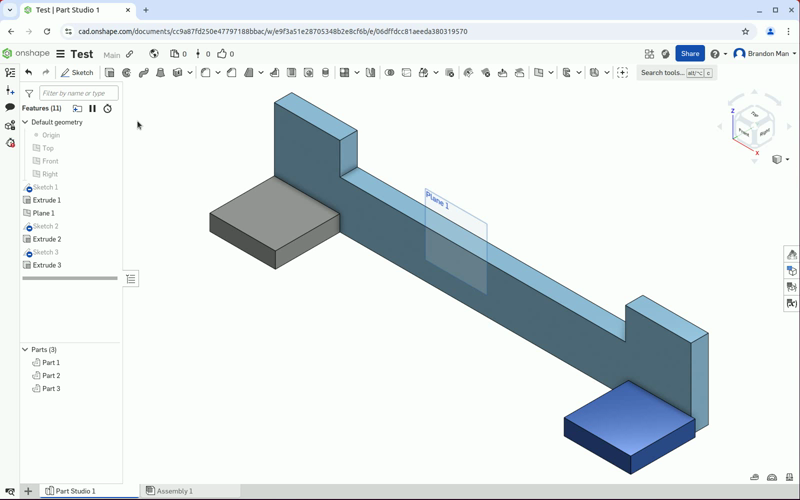
mouse_move(73, 189)
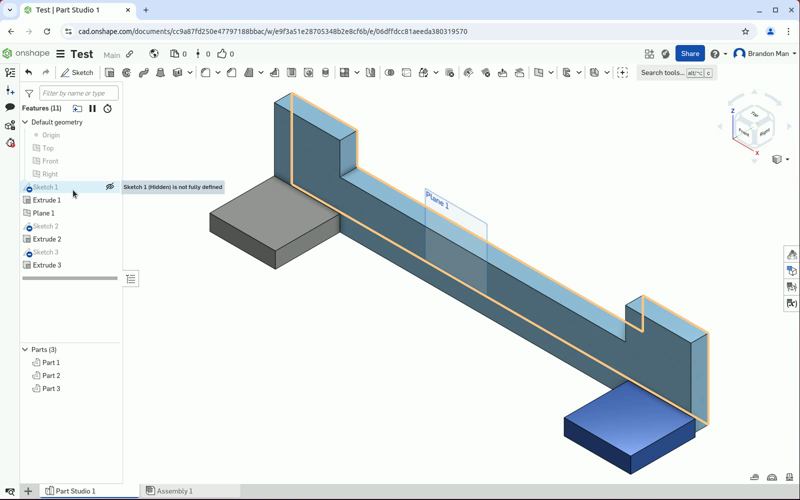
click(73, 189)